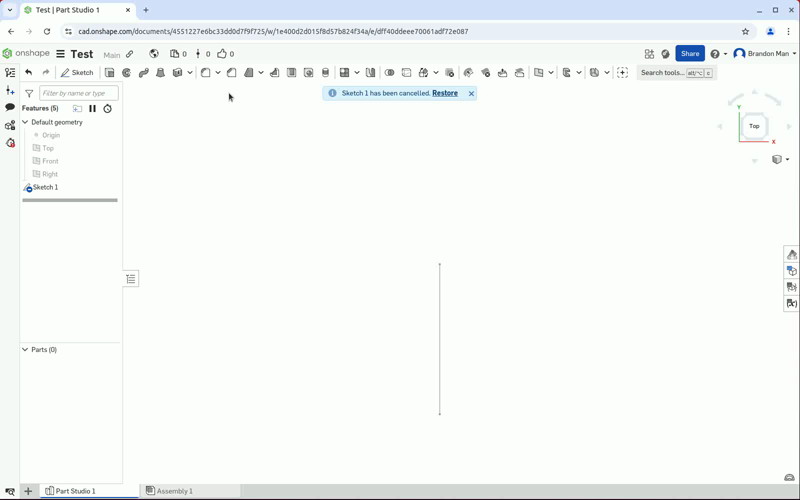
key(shift+h)
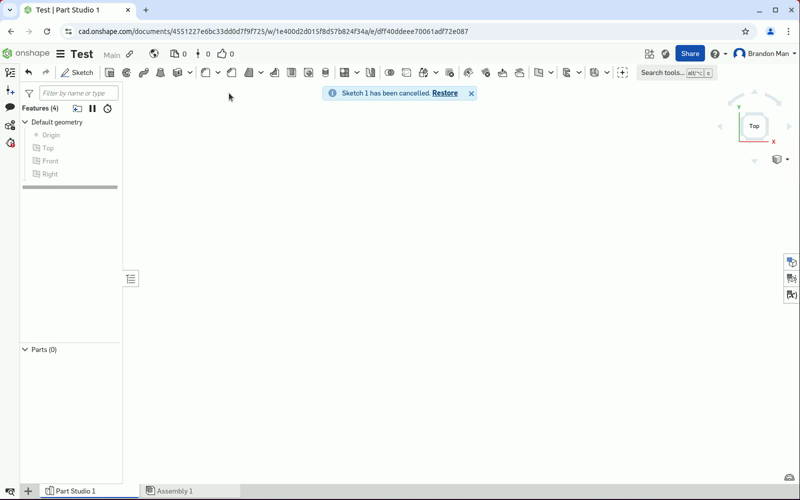
mouse_move(73, 352)
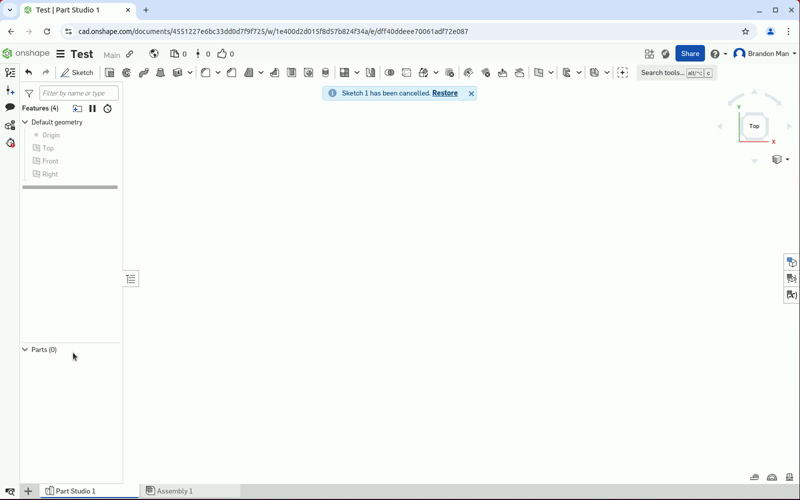
key(y)
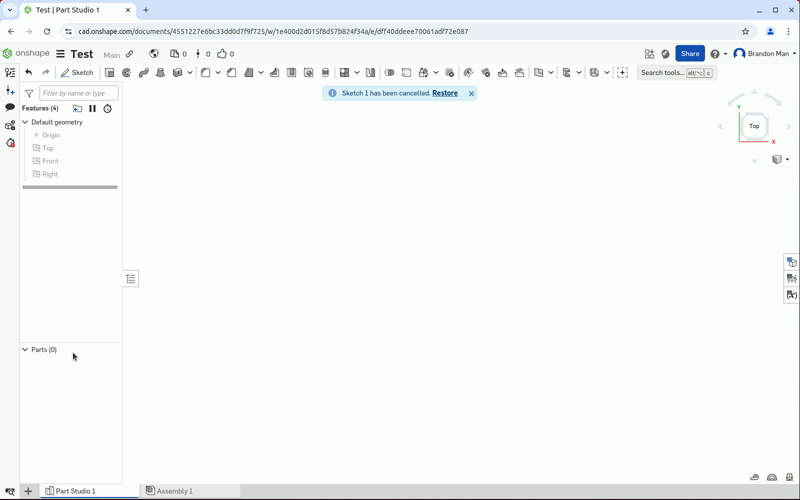
key(shift+p)
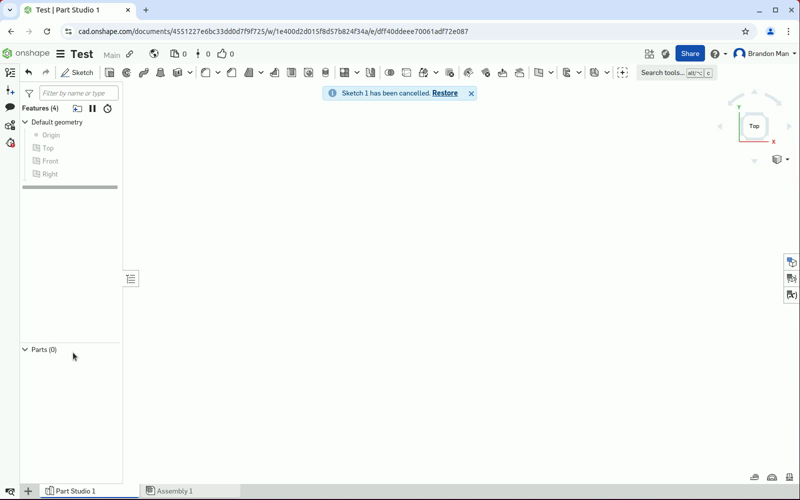
key(space)
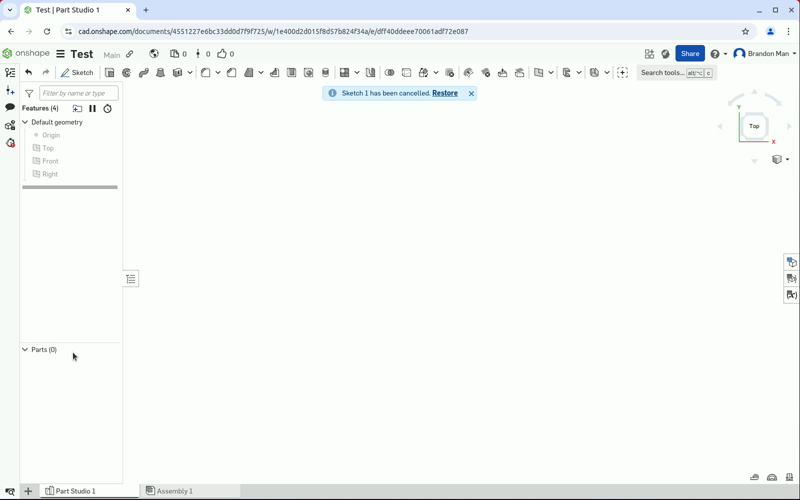
key_down(shift)
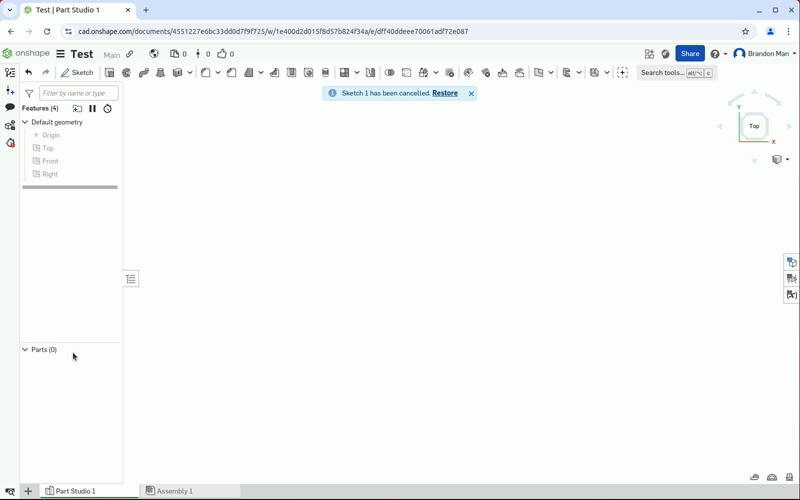
key(up)
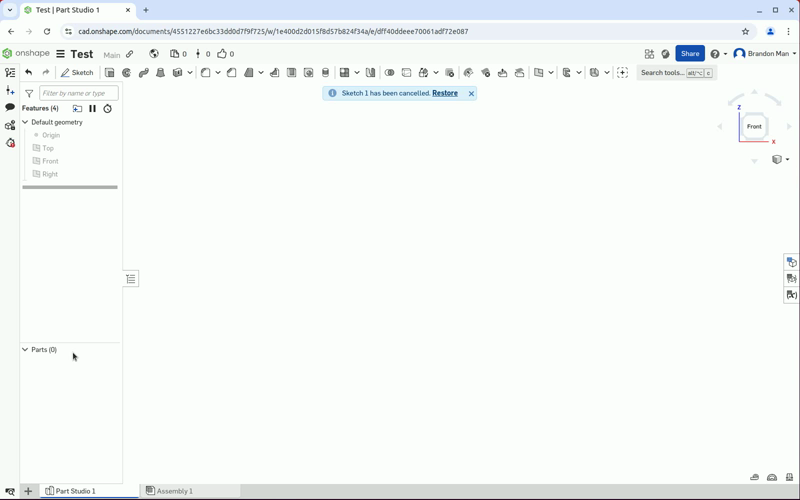
key_up(shift)
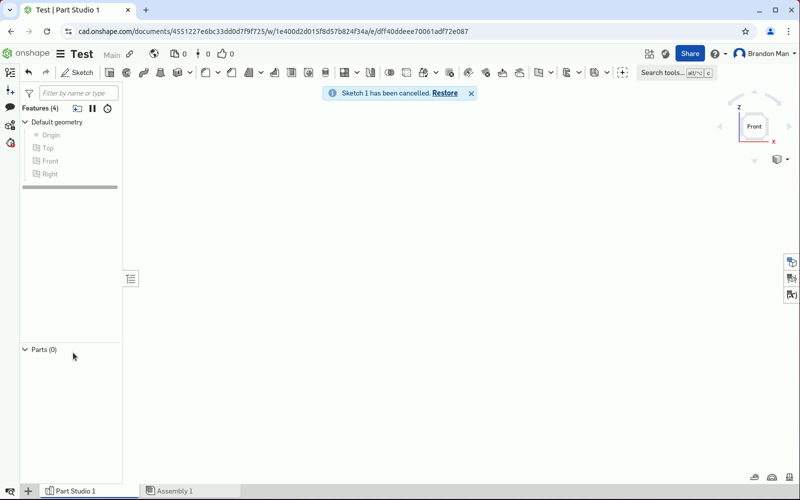
key(space)
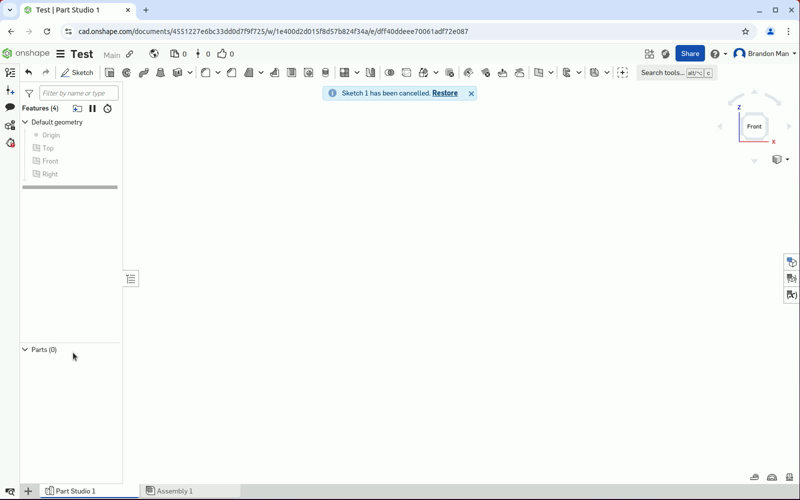
key_down(shift)
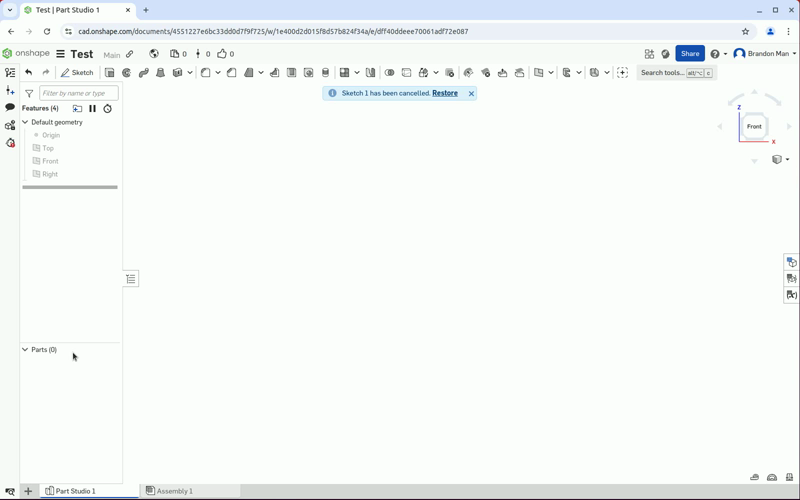
key(left)
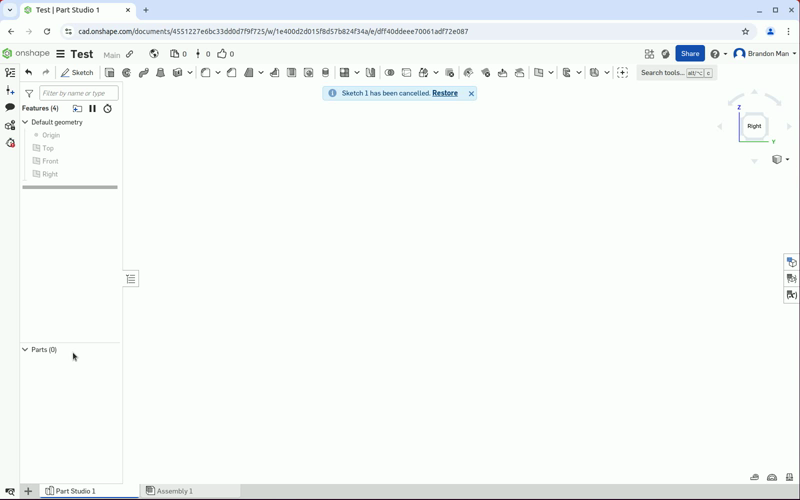
key_up(shift)
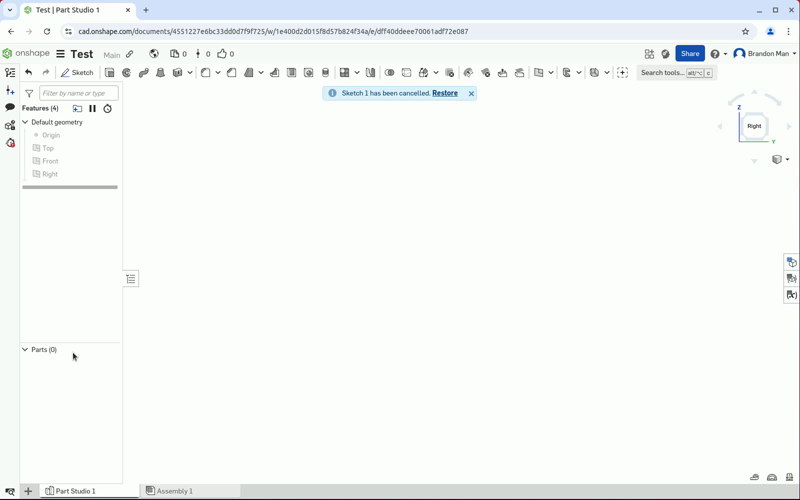
mouse_move(73, 352)
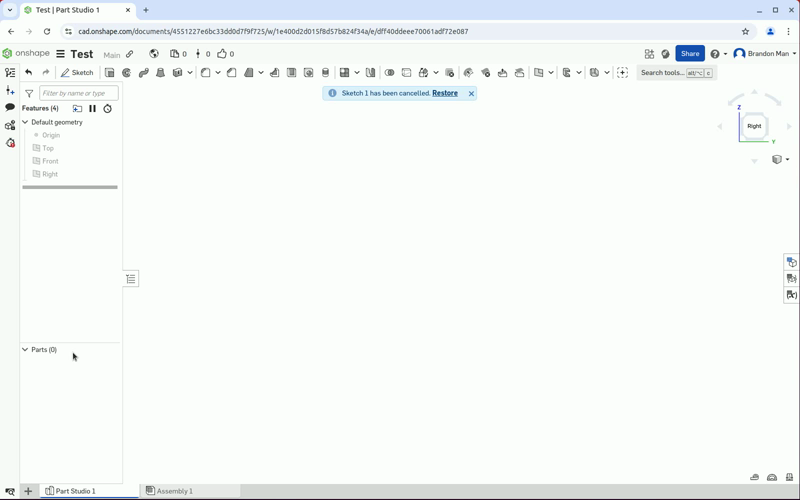
key(shift+y)
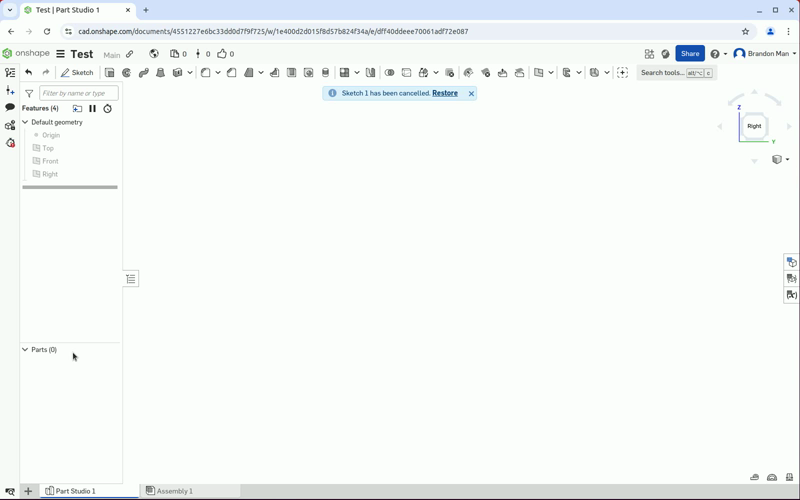
key(shift+s)
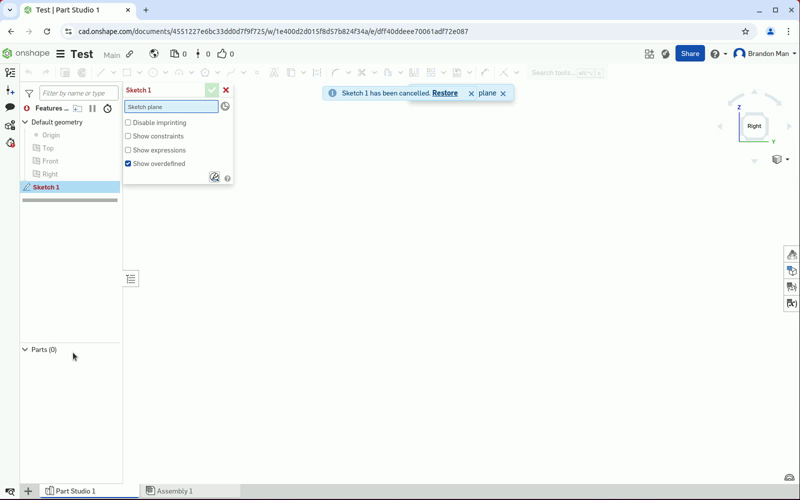
mouse_move(73, 176)
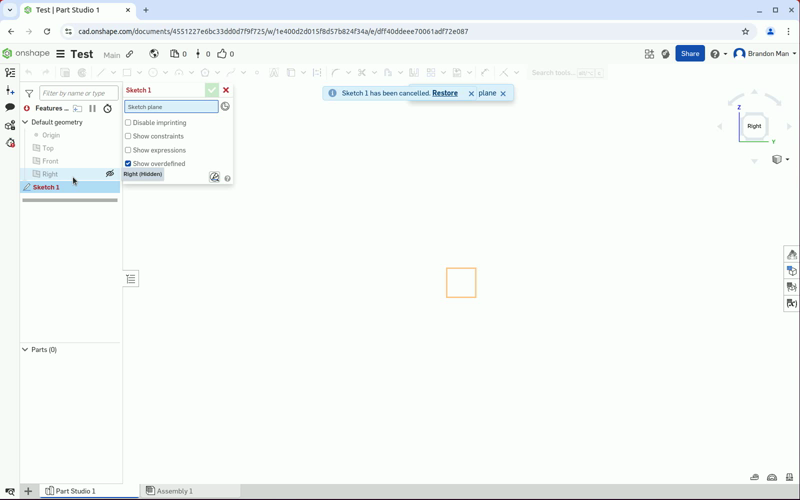
click(73, 176)
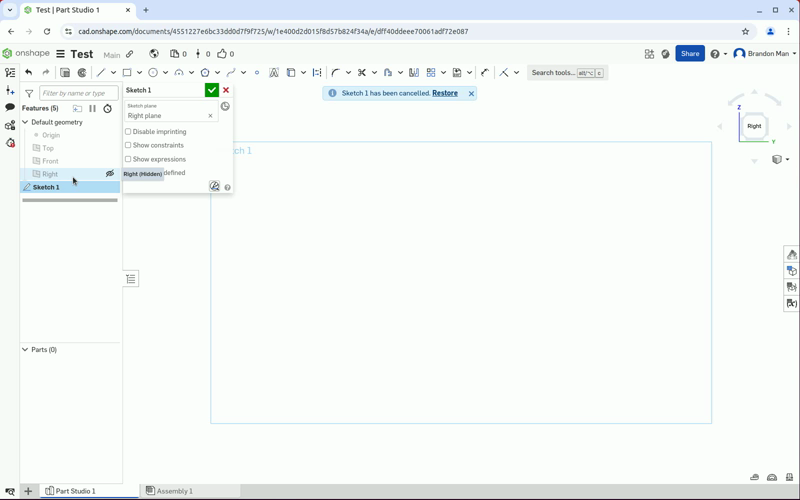
mouse_move(73, 352)
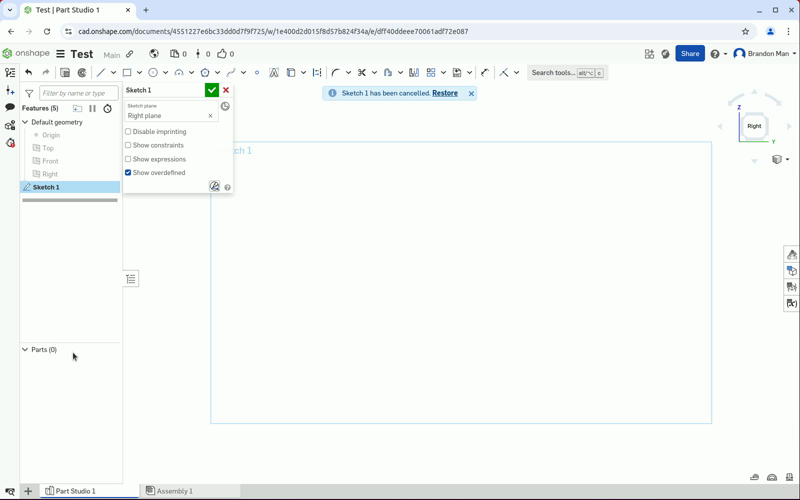
key(y)
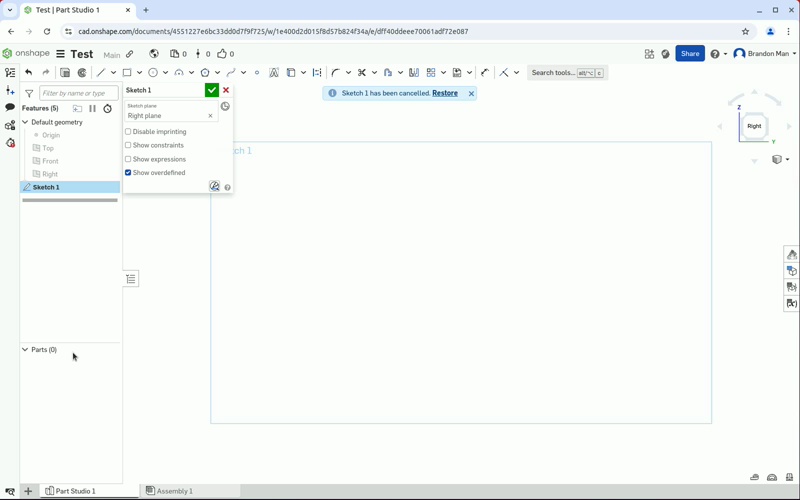
key(c)
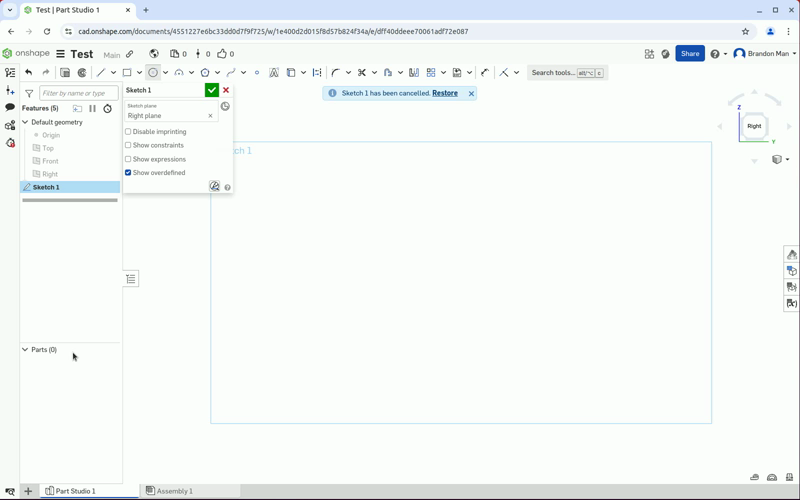
key_down(shift)
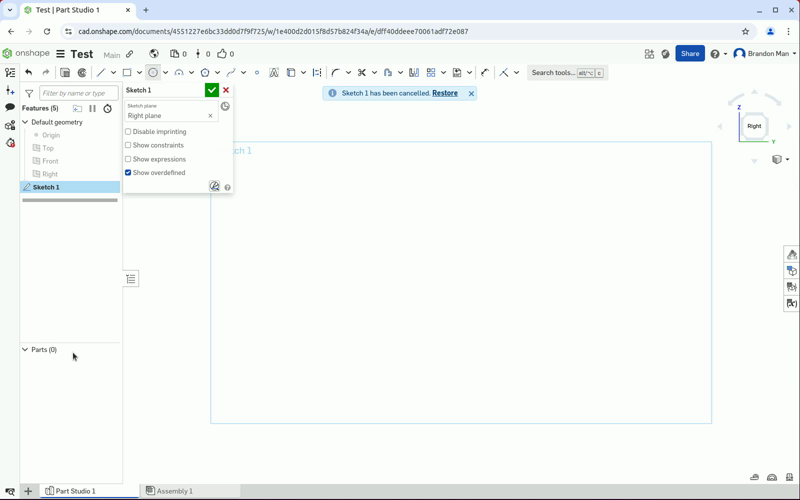
mouse_move(461, 282)
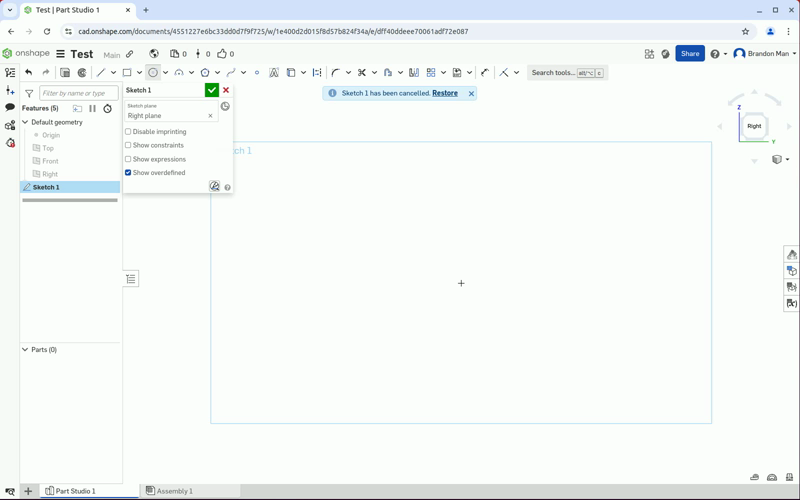
click(461, 282)
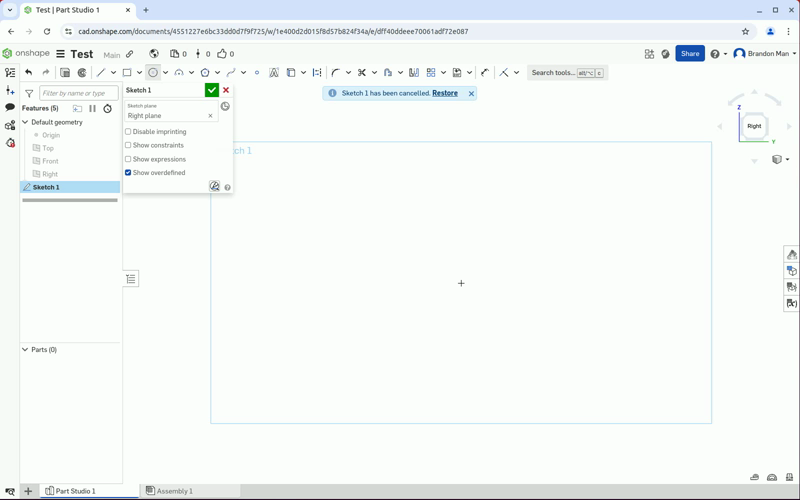
key_up(shift)
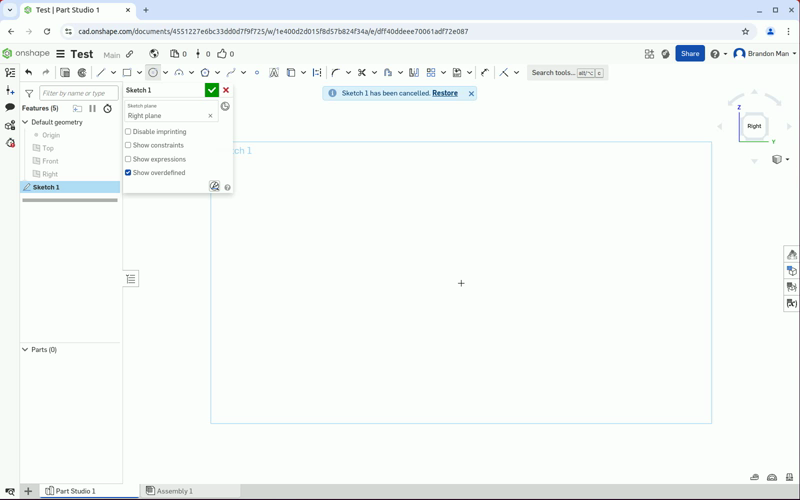
mouse_move(489, 282)
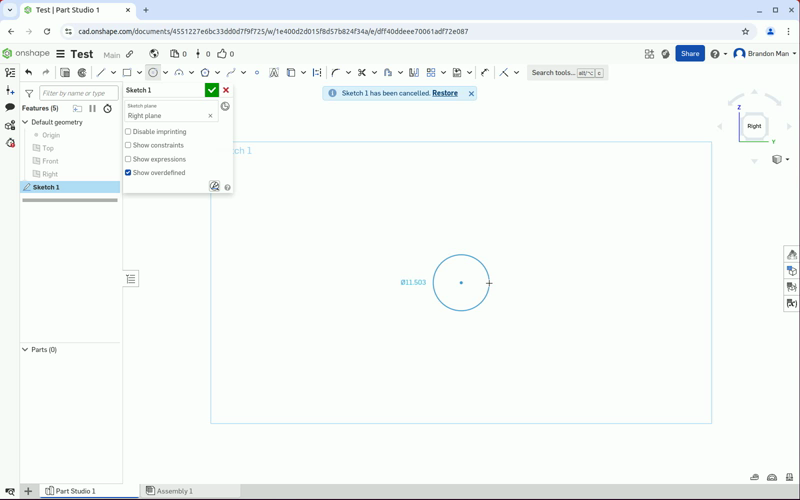
click(489, 282)
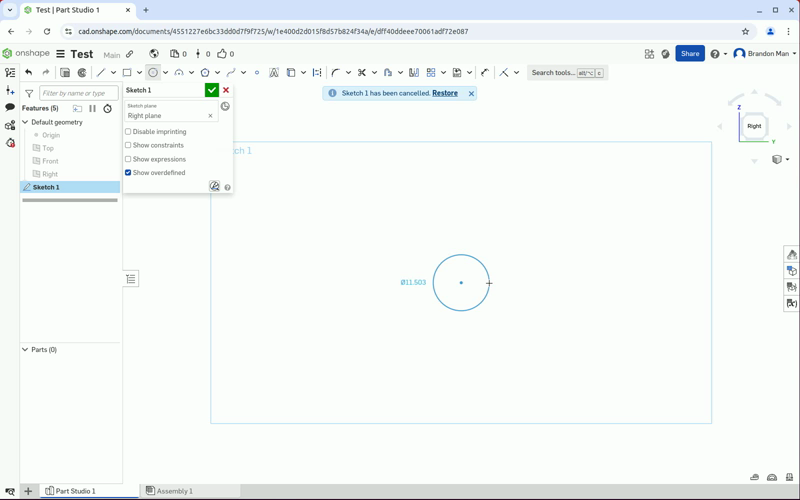
key(esc)
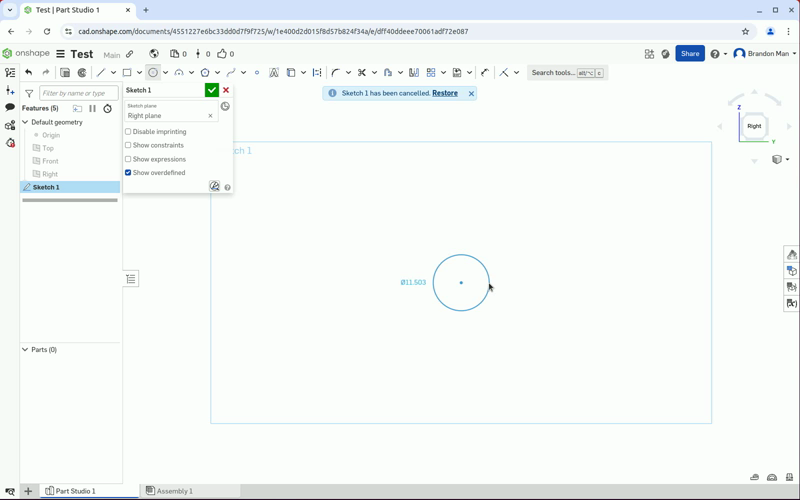
key(c)
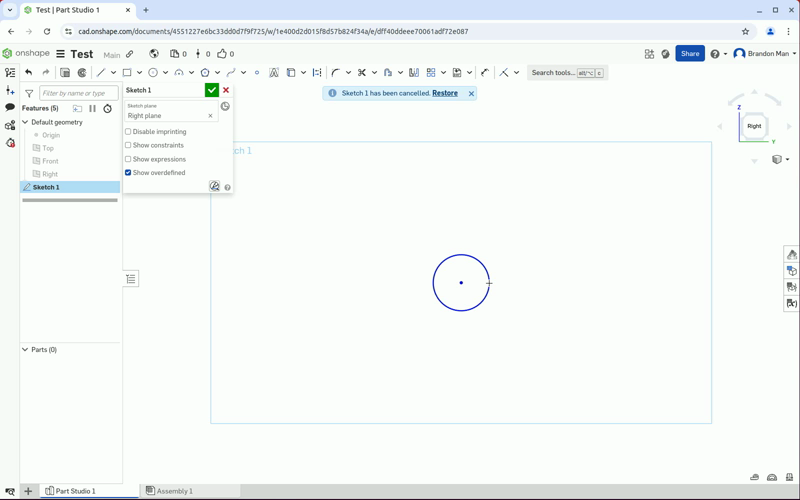
key_down(shift)
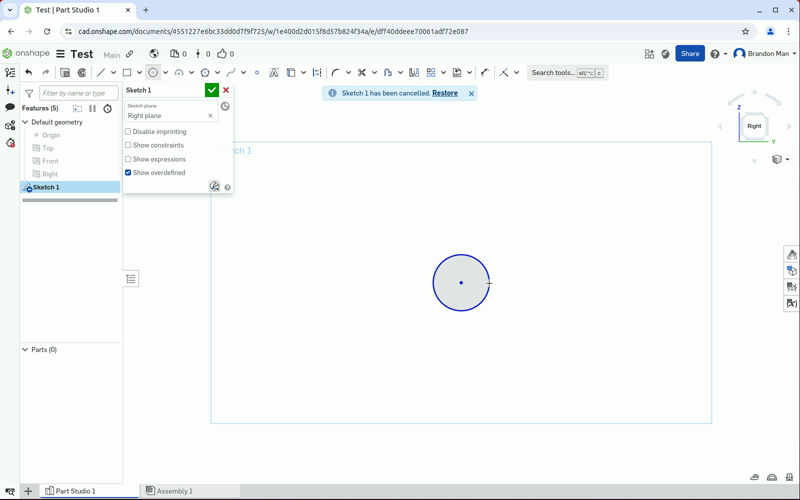
mouse_move(461, 282)
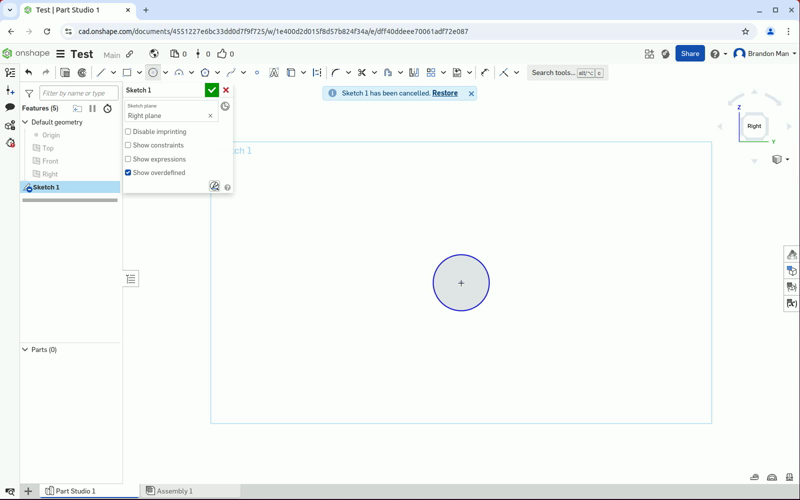
click(461, 282)
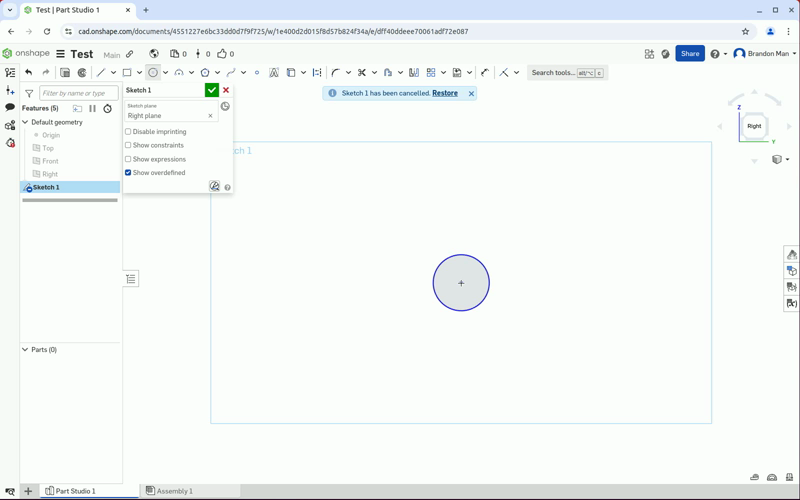
key_up(shift)
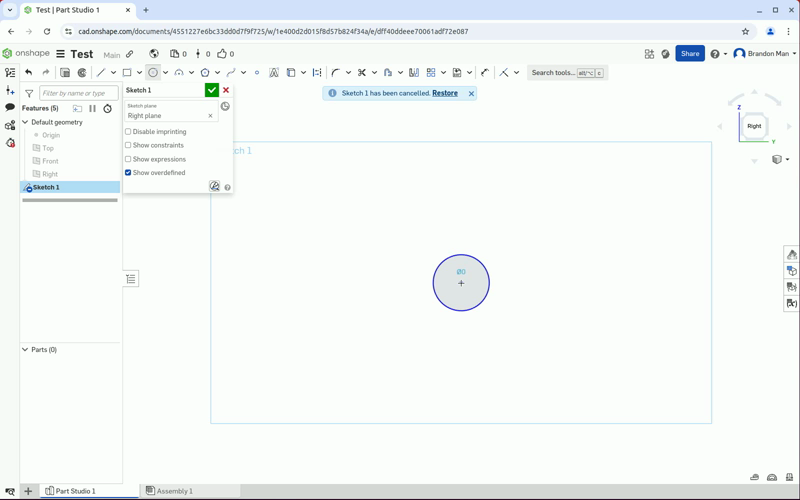
mouse_move(483, 282)
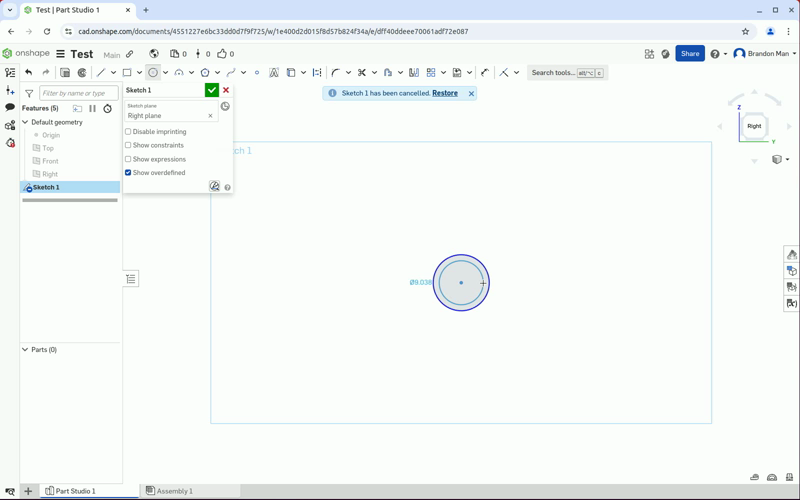
click(483, 282)
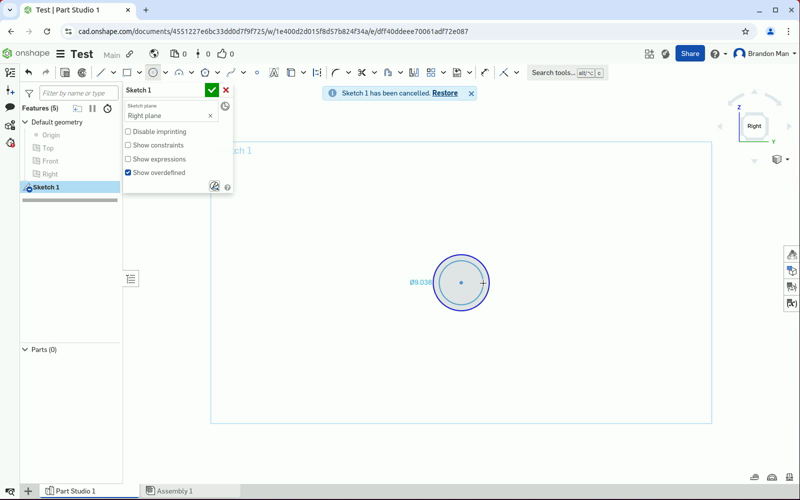
key(esc)
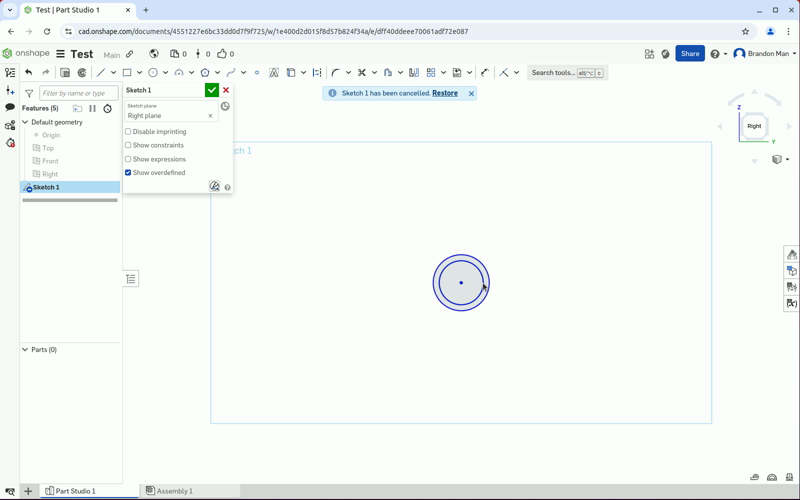
mouse_move(483, 275)
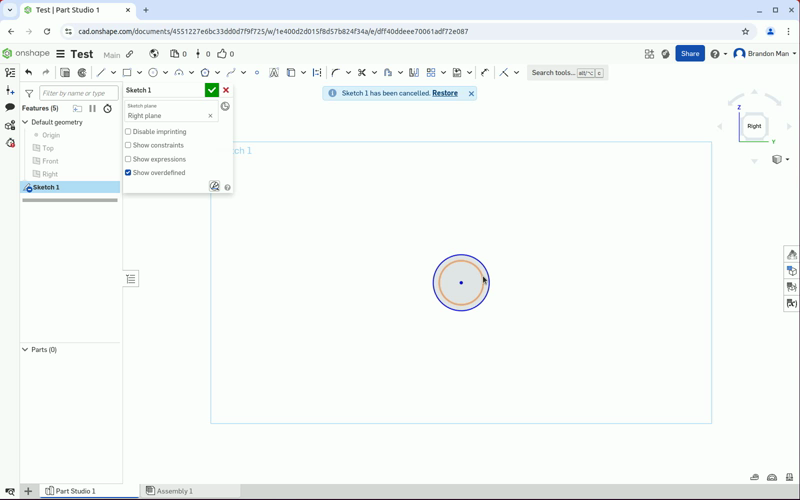
scroll(6)
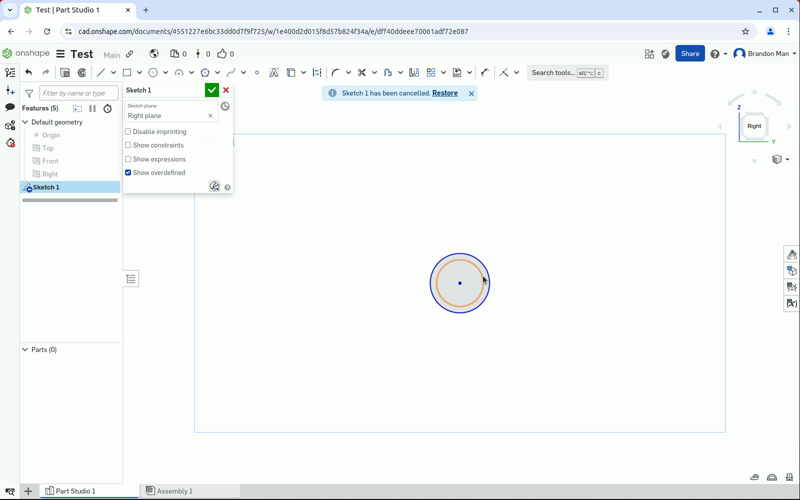
scroll(6)
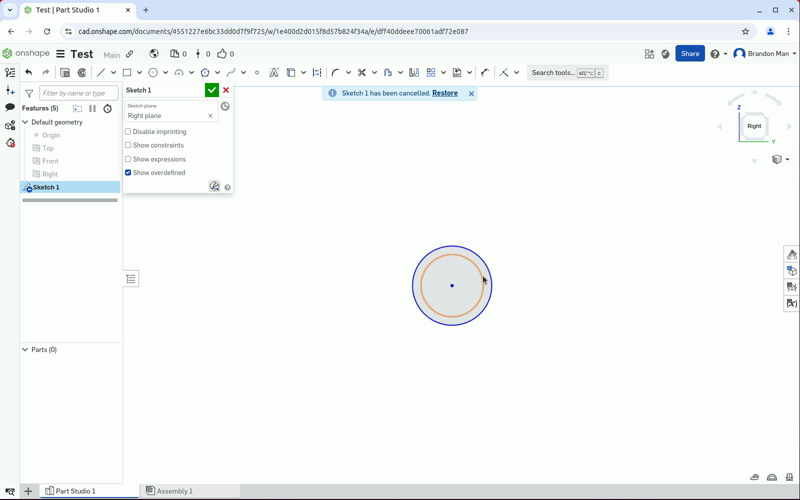
scroll(6)
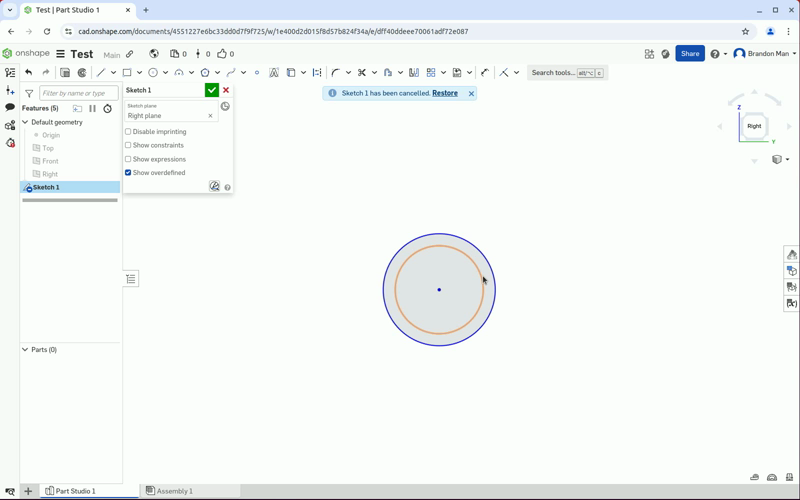
scroll(6)
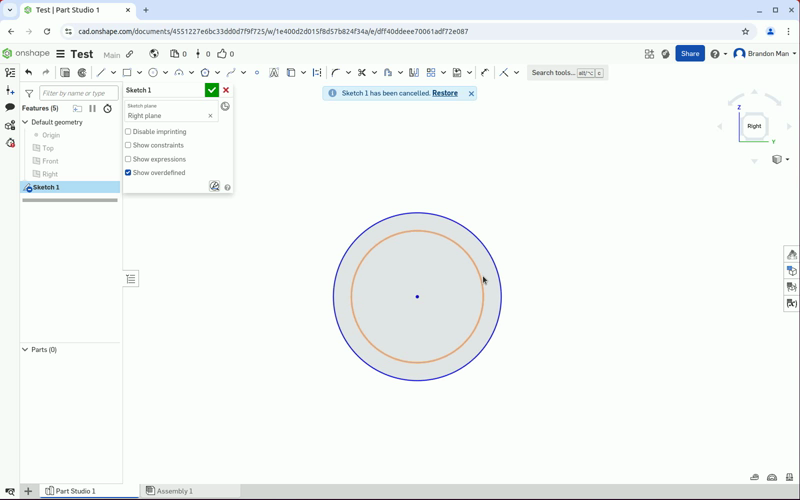
scroll(6)
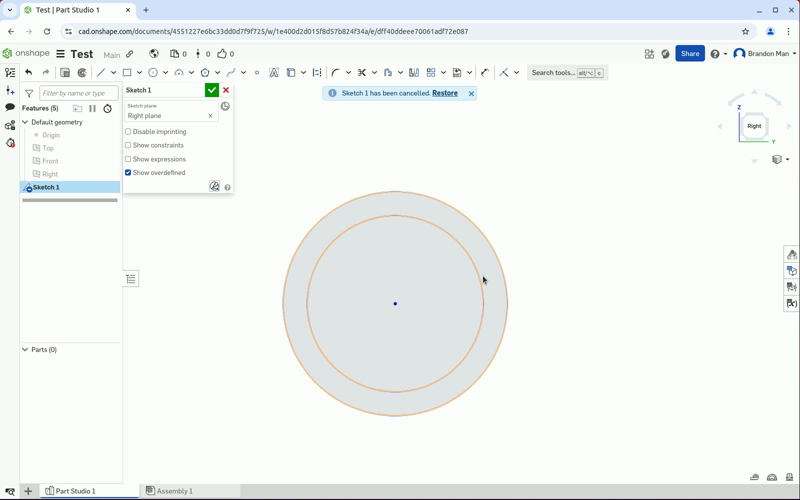
scroll(6)
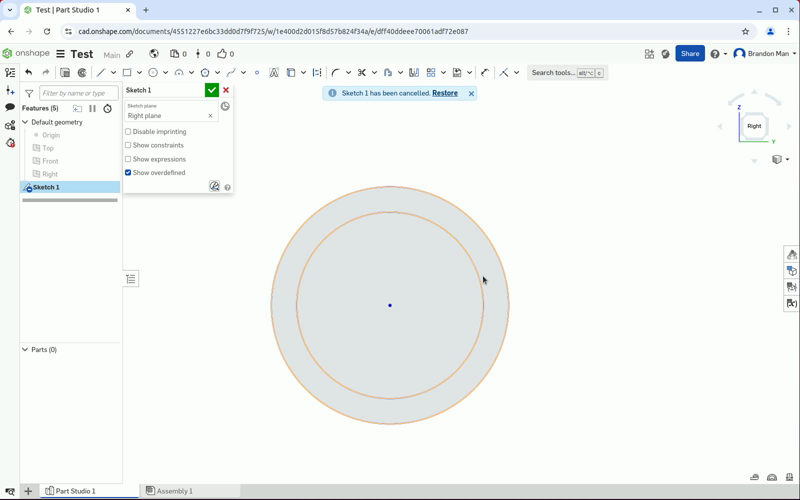
scroll(6)
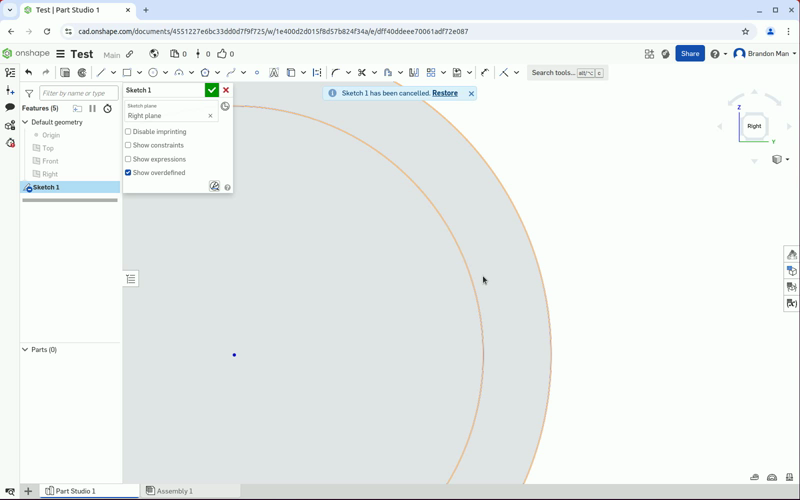
click(483, 275)
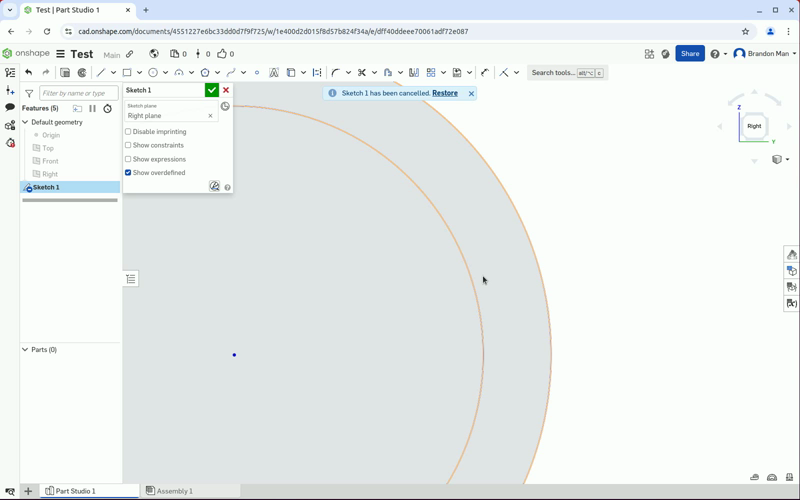
scroll(-6)
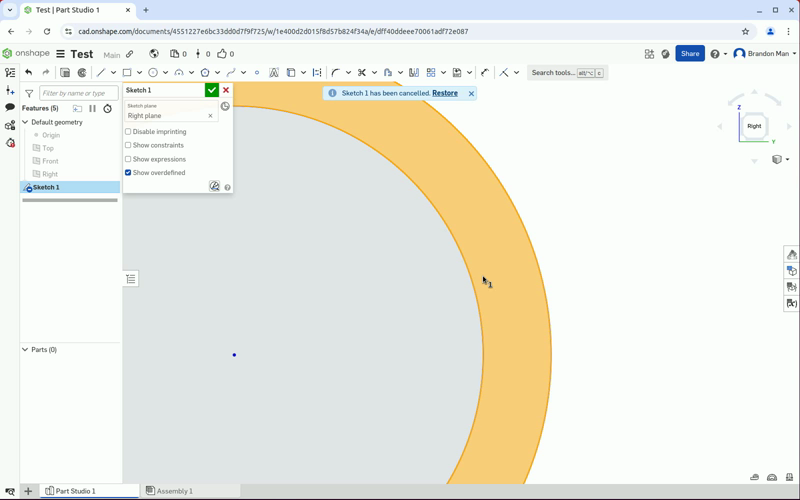
scroll(-6)
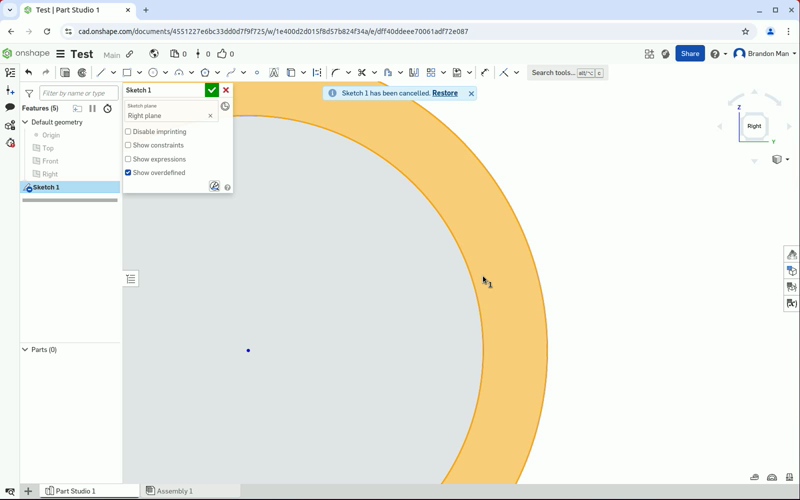
scroll(-6)
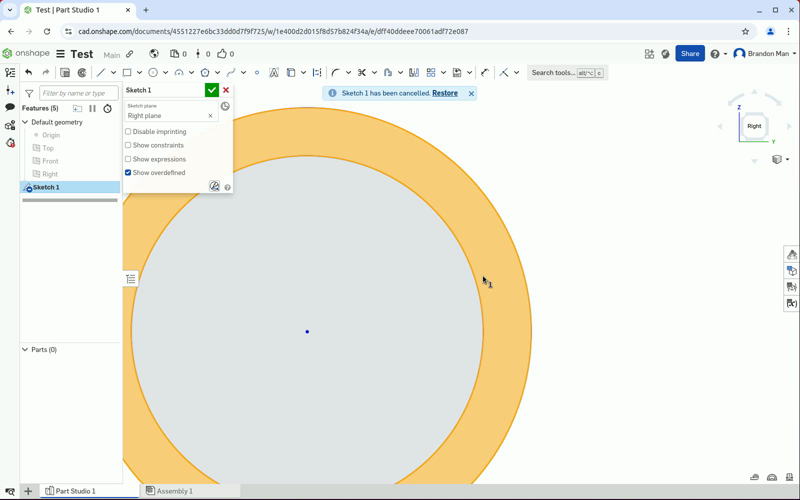
scroll(-6)
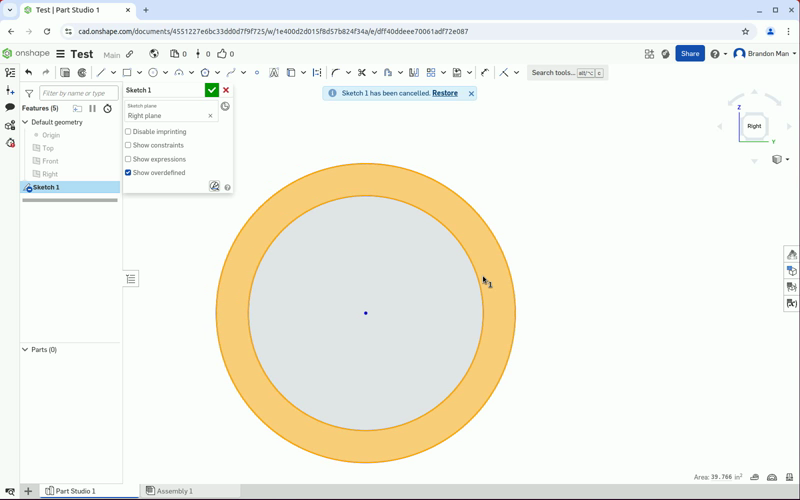
scroll(-6)
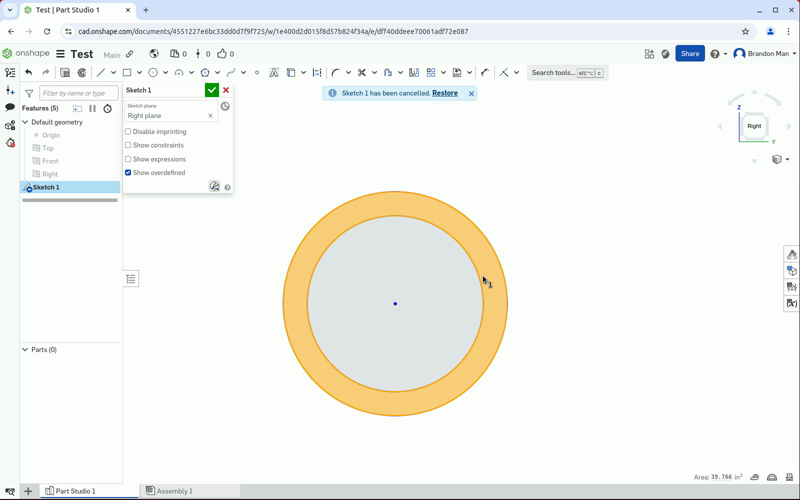
scroll(-6)
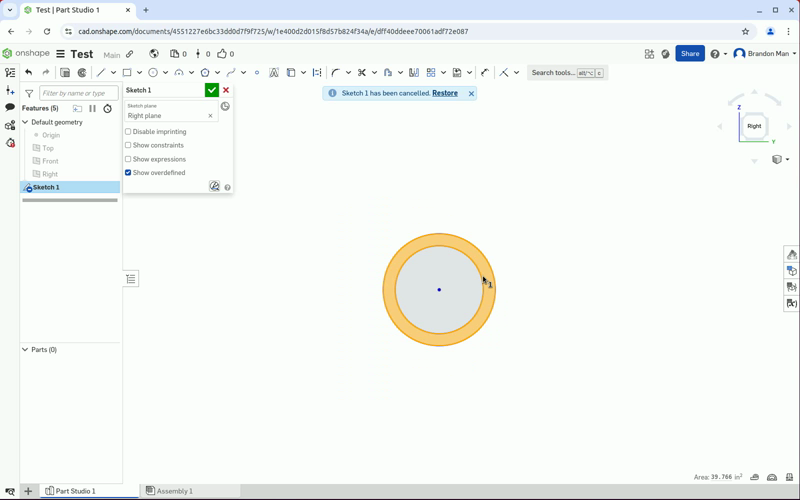
scroll(-6)
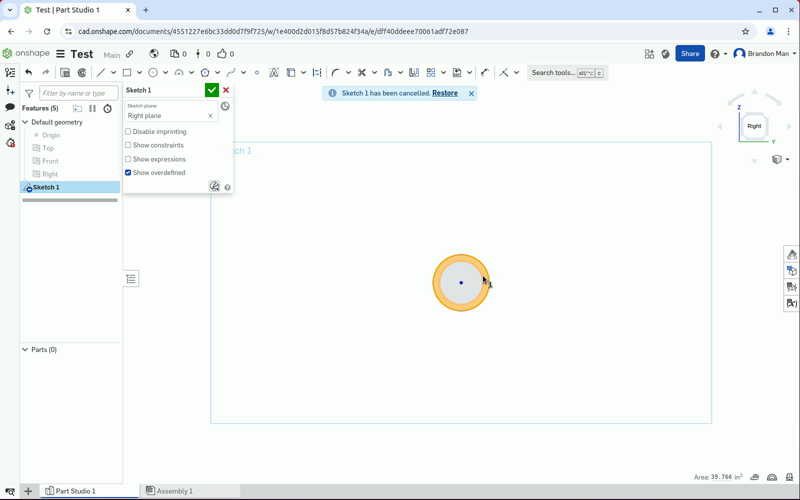
mouse_move(73, 352)
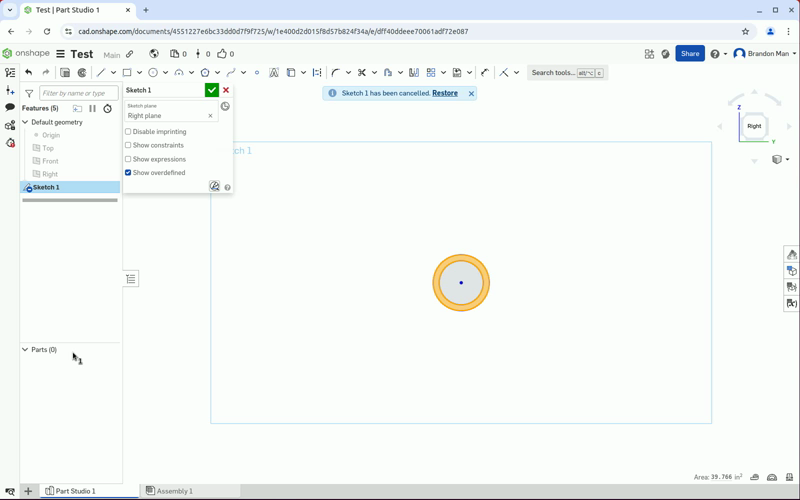
key(shift+y)
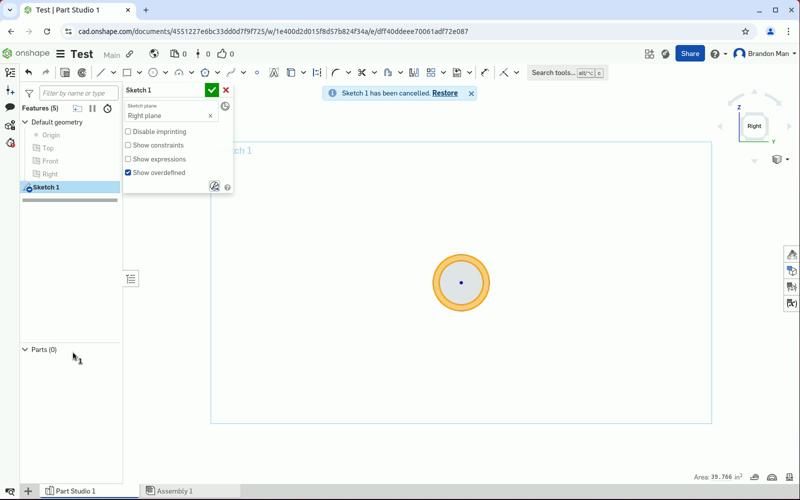
key(shift+e)
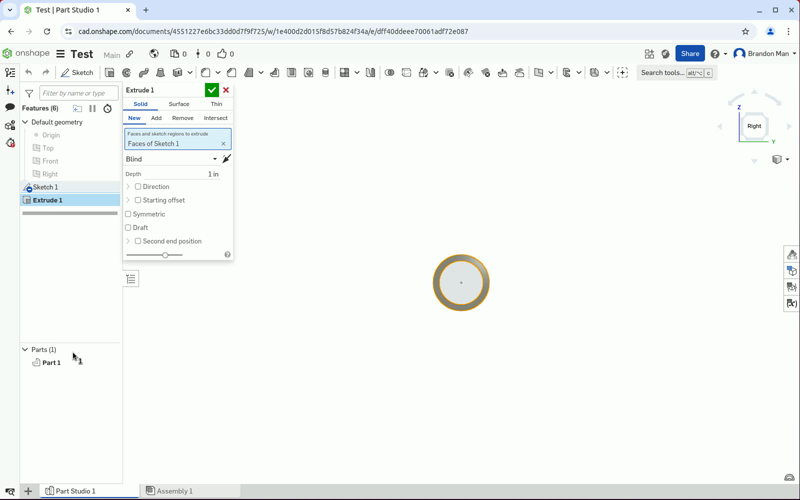
mouse_move(143, 106)
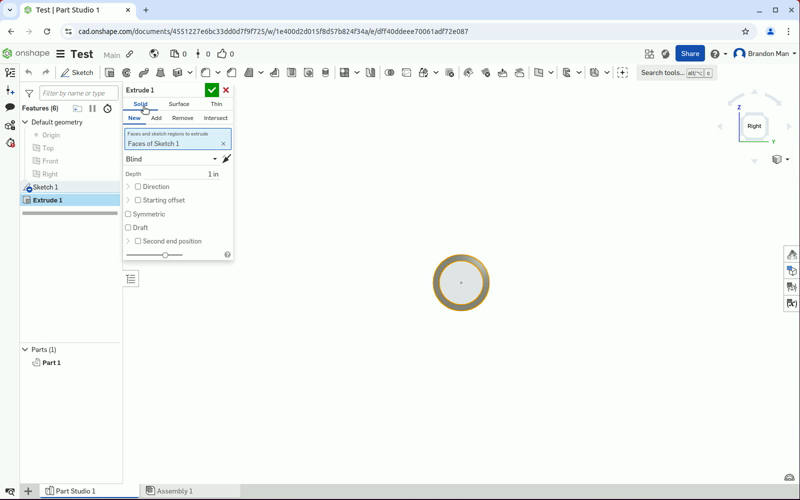
click(143, 106)
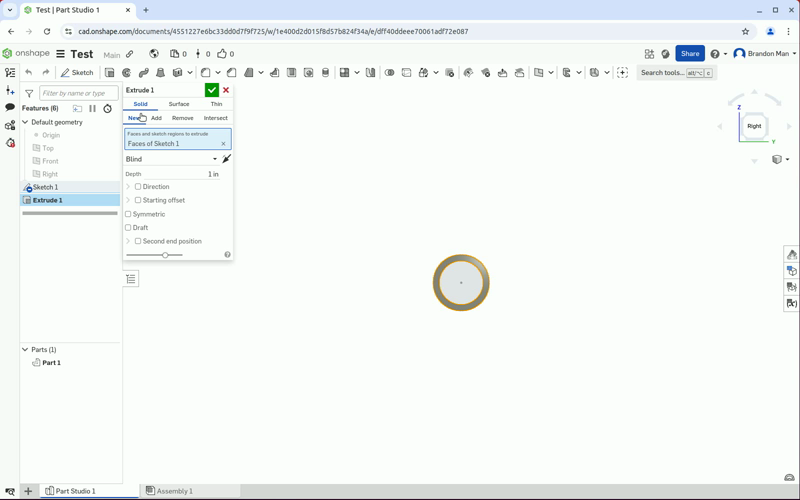
mouse_move(137, 120)
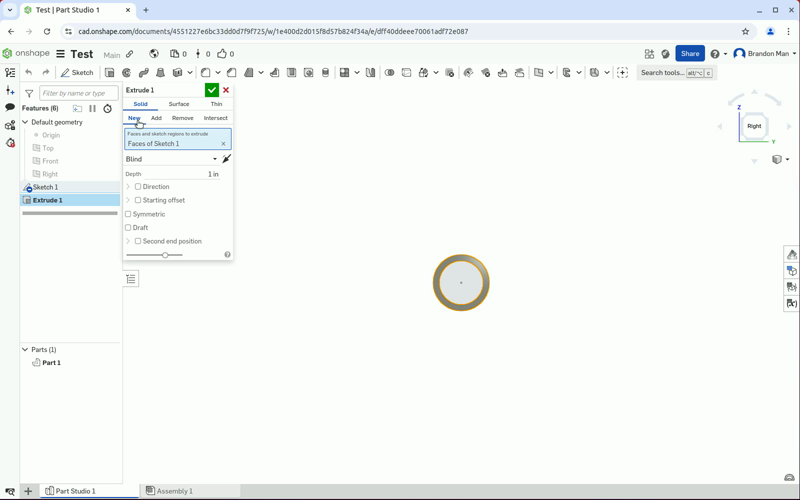
click(137, 120)
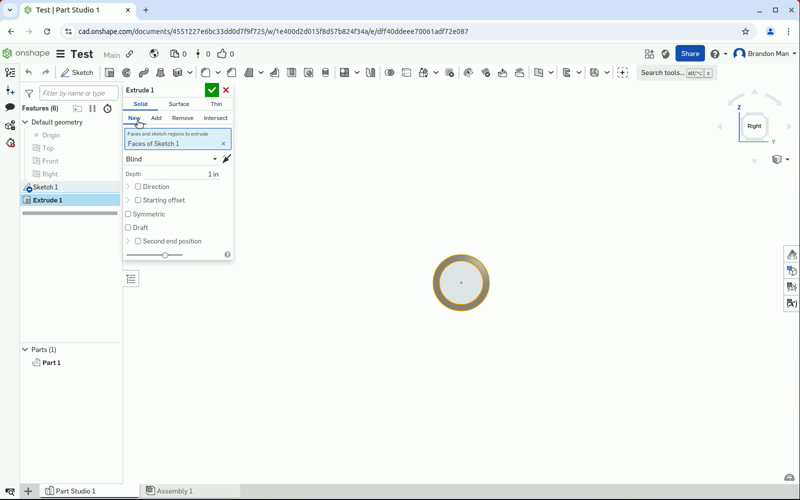
key(tab, 4)
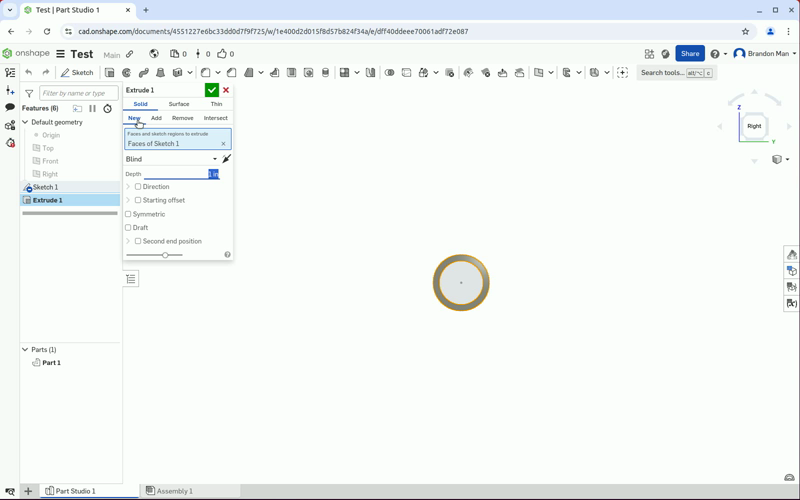
text(23.108)
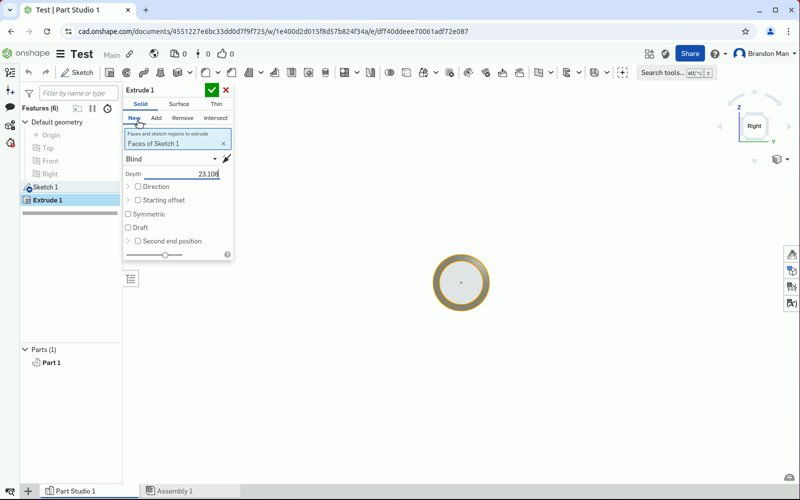
key(enter)
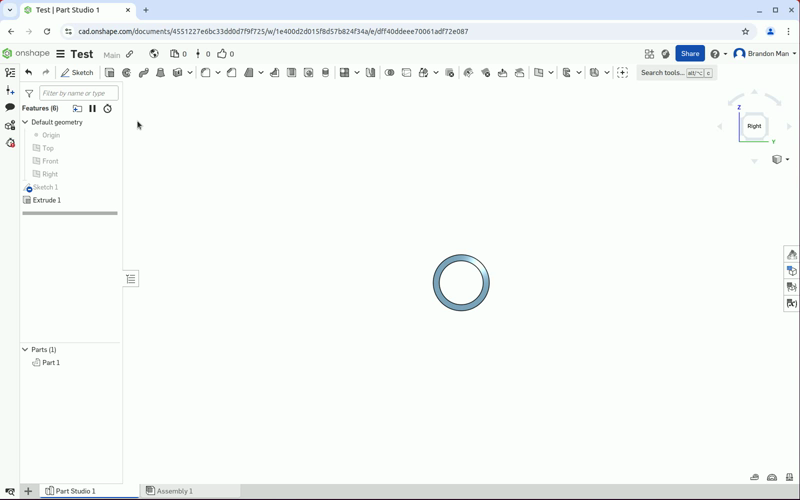
key(shift+h)
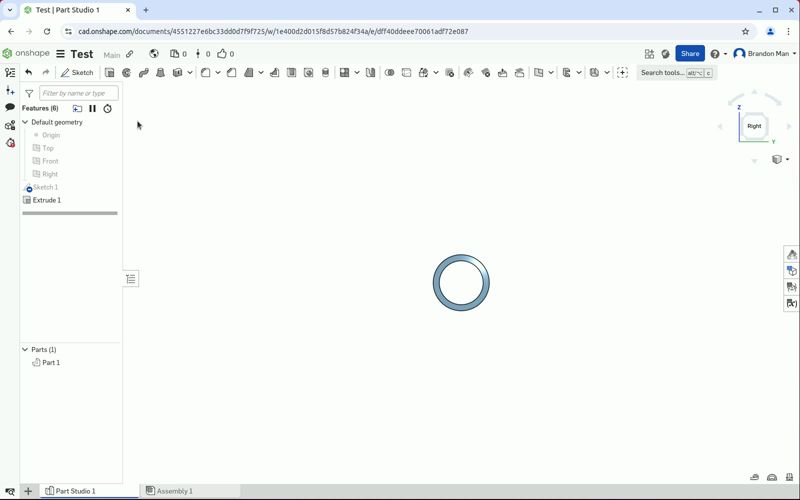
key(shift+h)
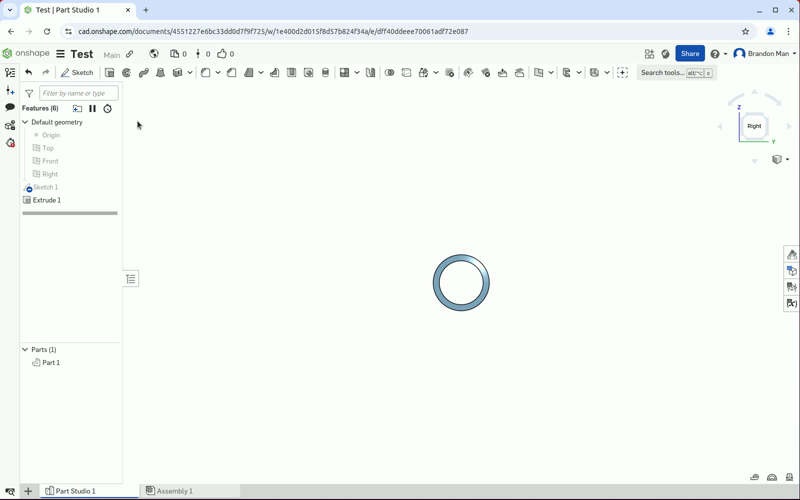
mouse_move(73, 189)
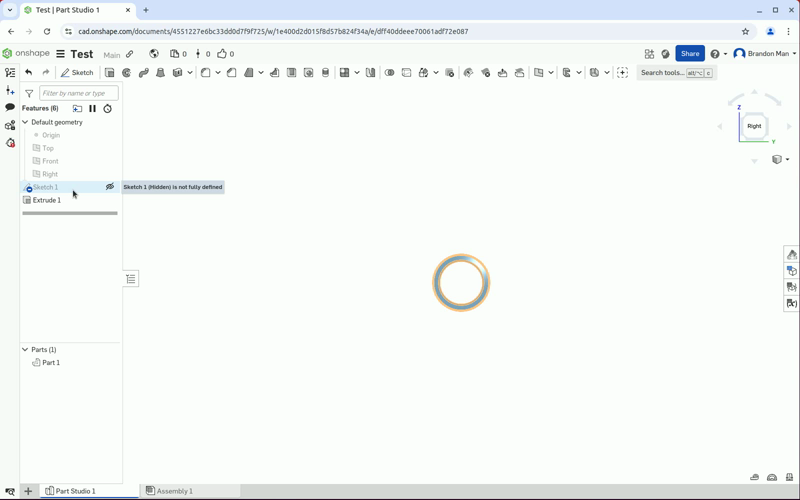
click(73, 189)
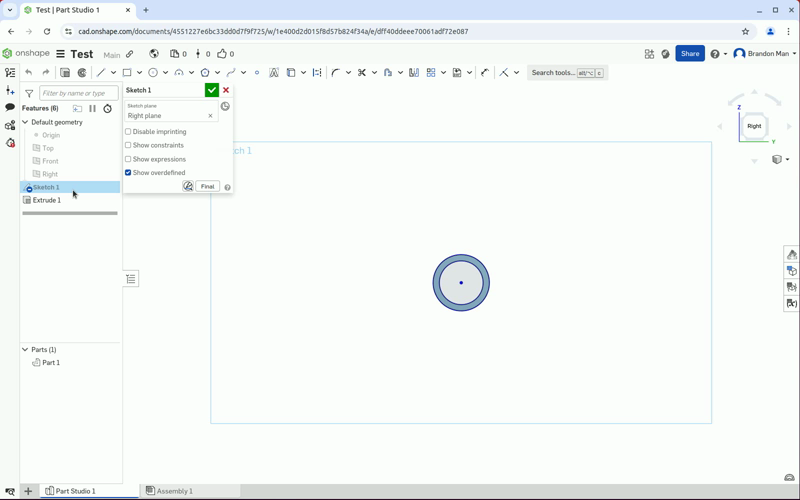
mouse_move(229, 92)
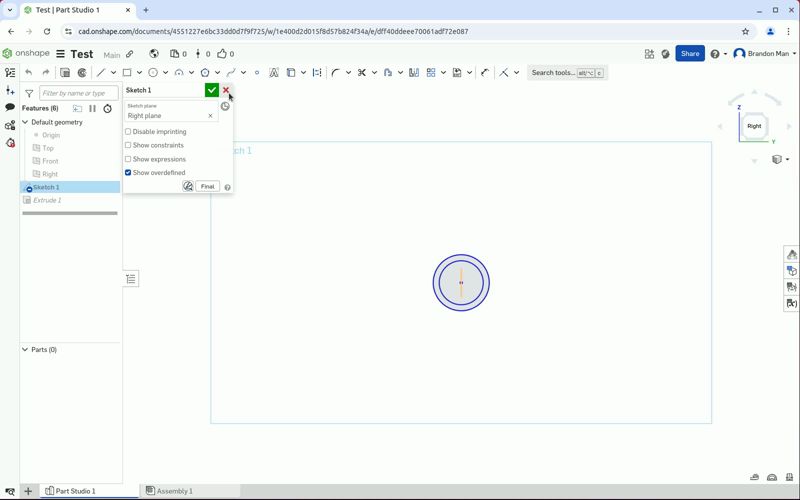
click(229, 92)
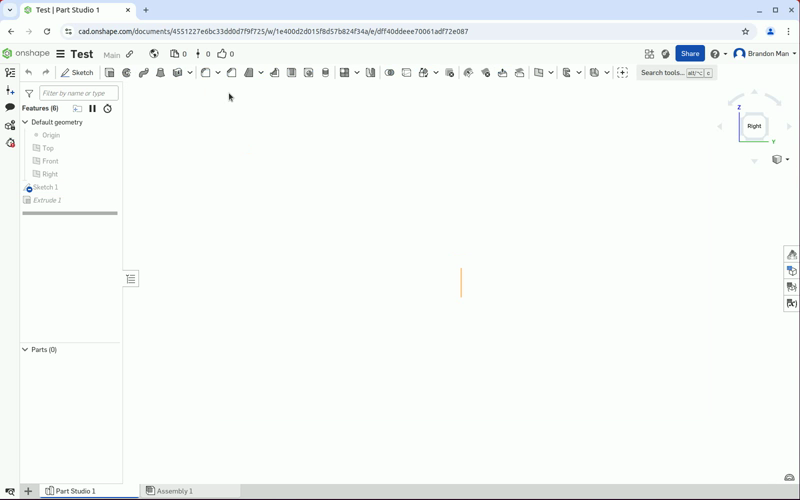
mouse_move(73, 352)
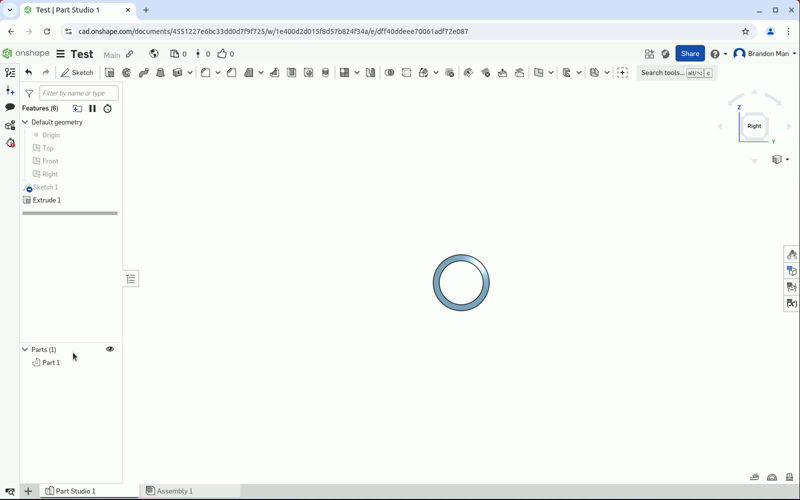
key(y)
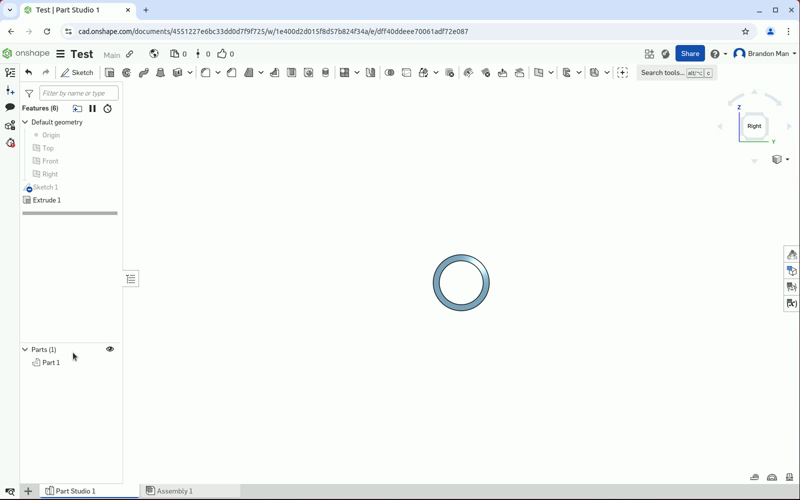
key(shift+p)
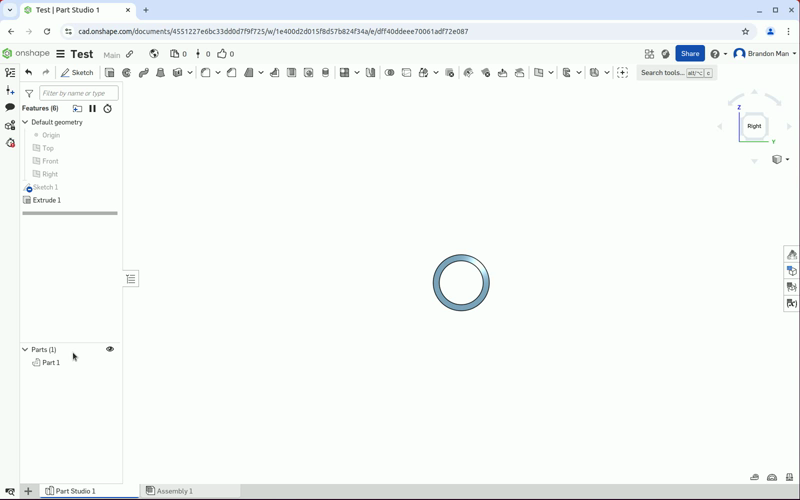
key(space)
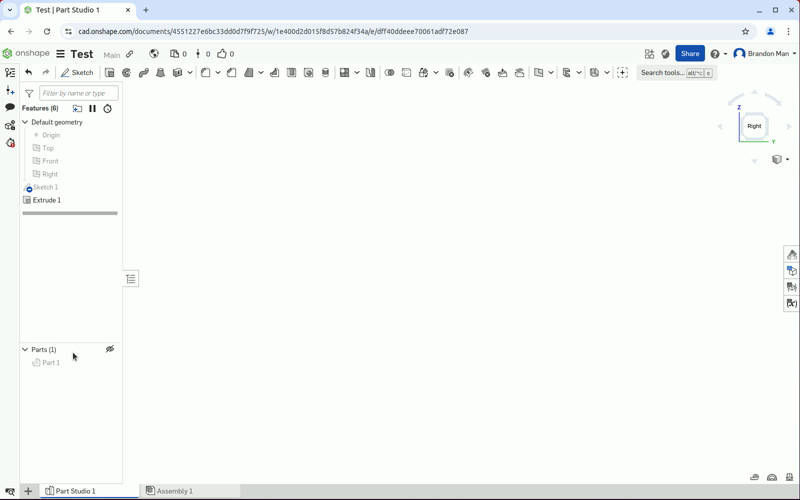
key_down(shift)
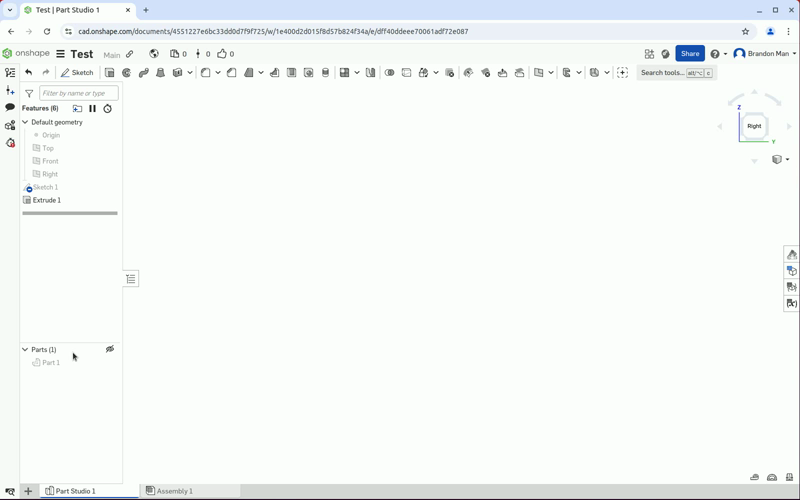
key(right)
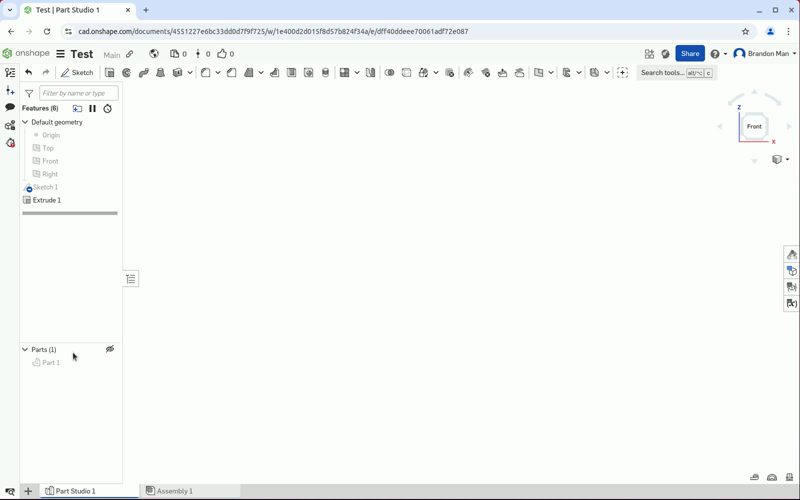
key_up(shift)
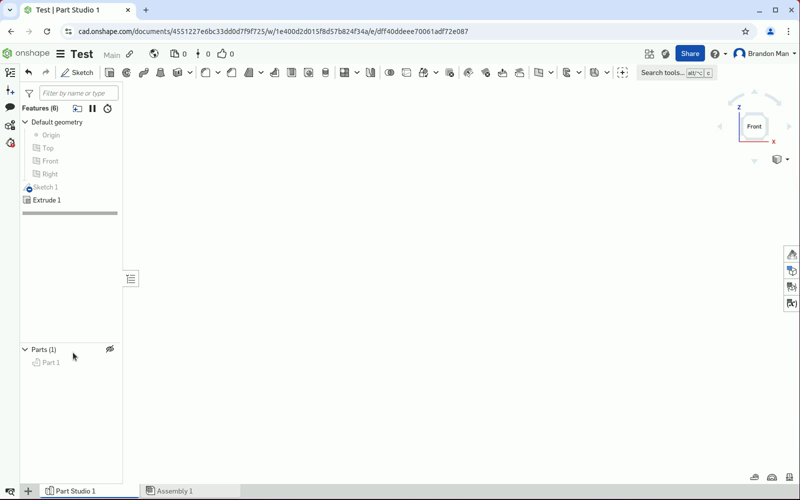
key(space)
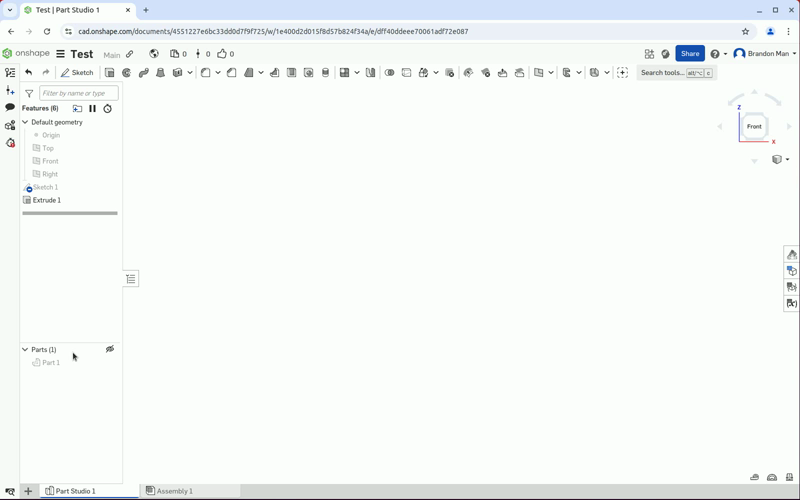
key_down(shift)
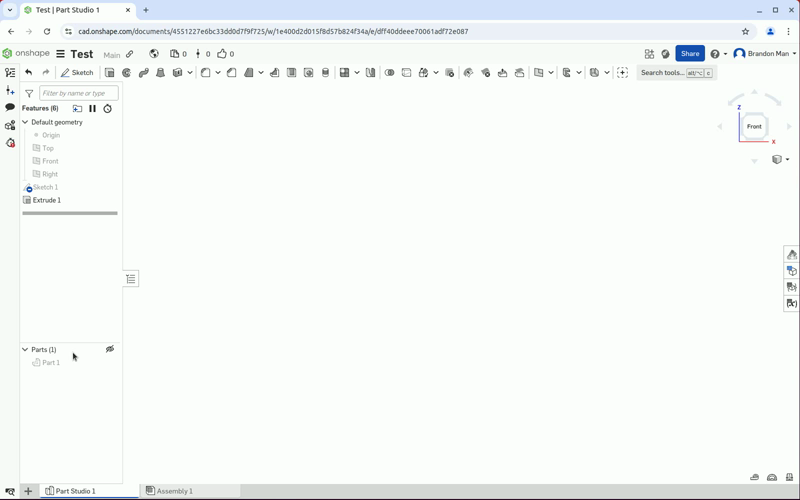
key(down)
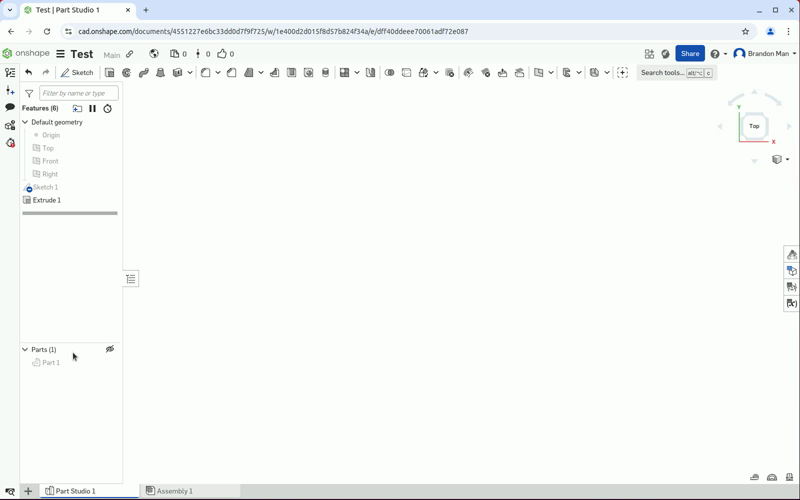
key_up(shift)
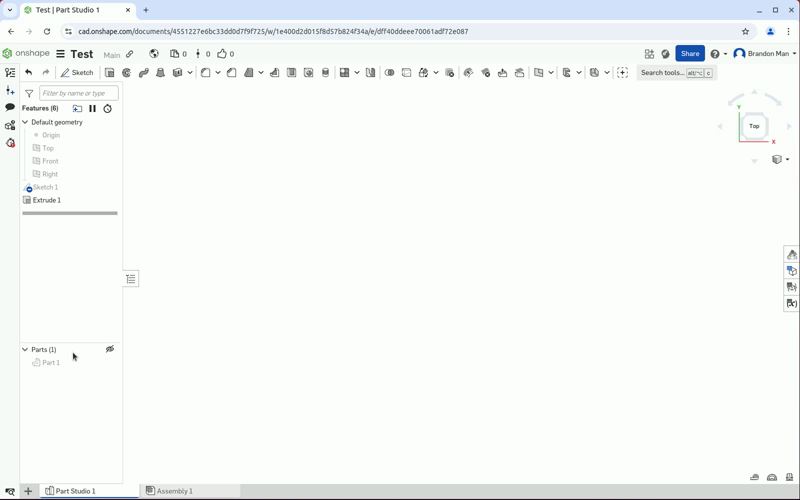
mouse_move(73, 352)
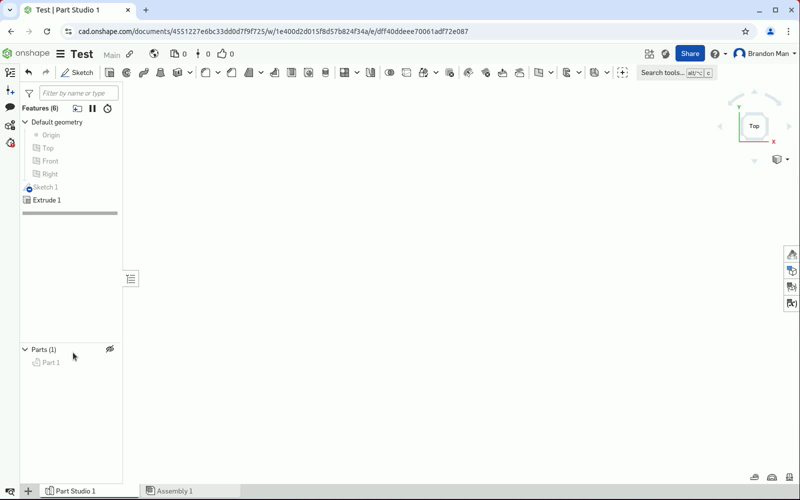
key(shift+y)
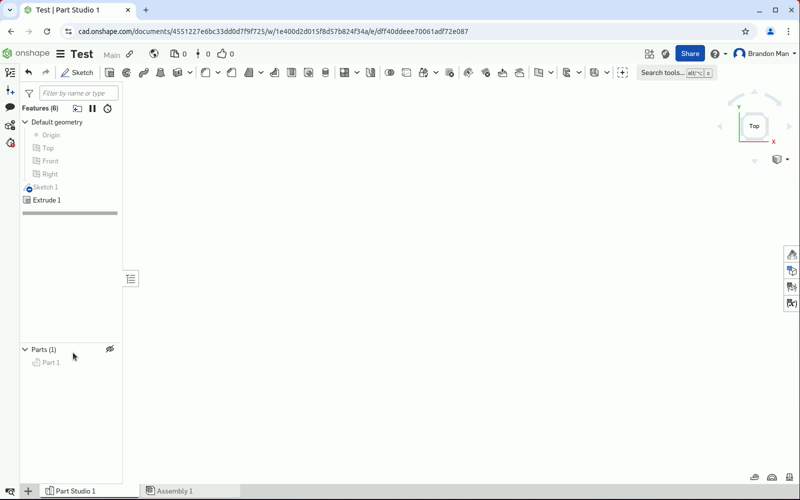
key(shift+s)
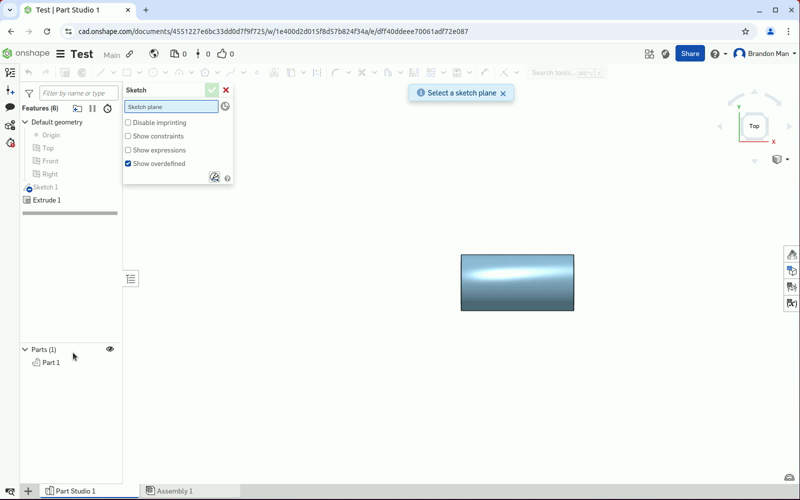
mouse_move(73, 150)
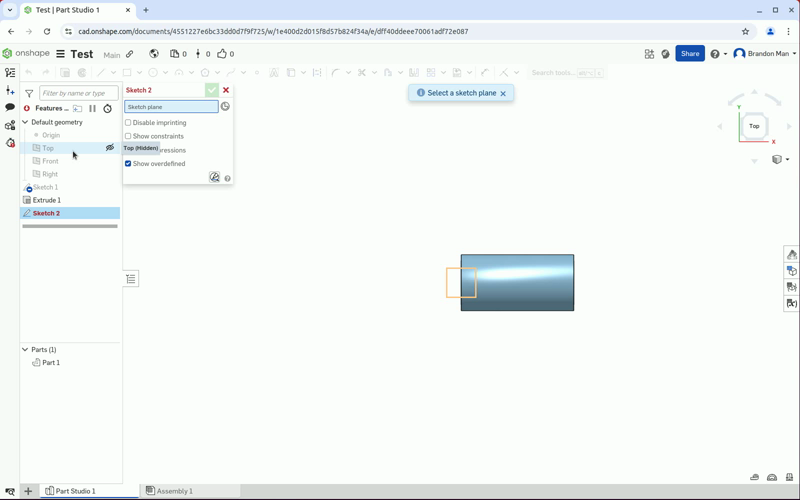
click(73, 150)
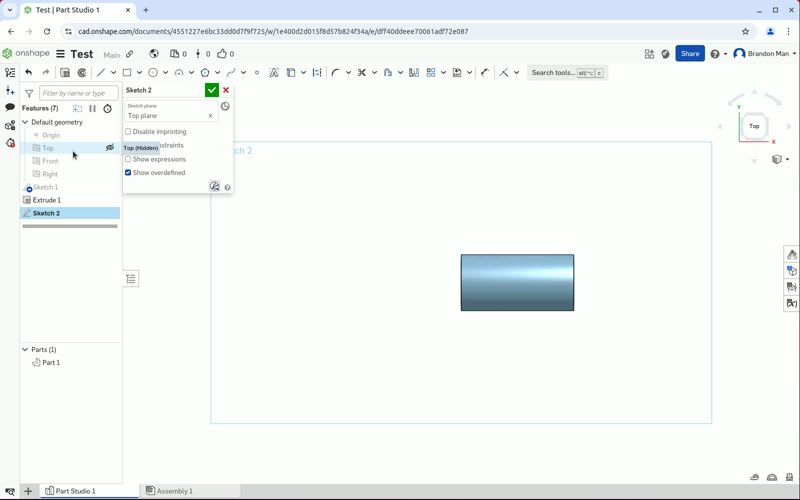
mouse_move(73, 352)
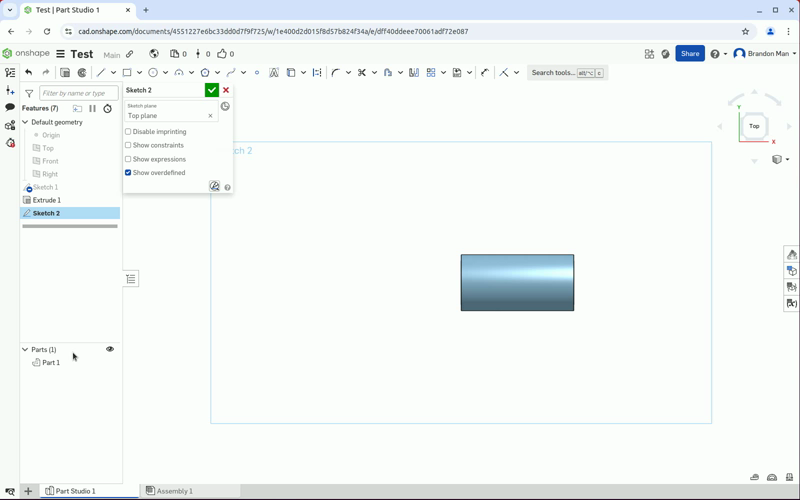
key(y)
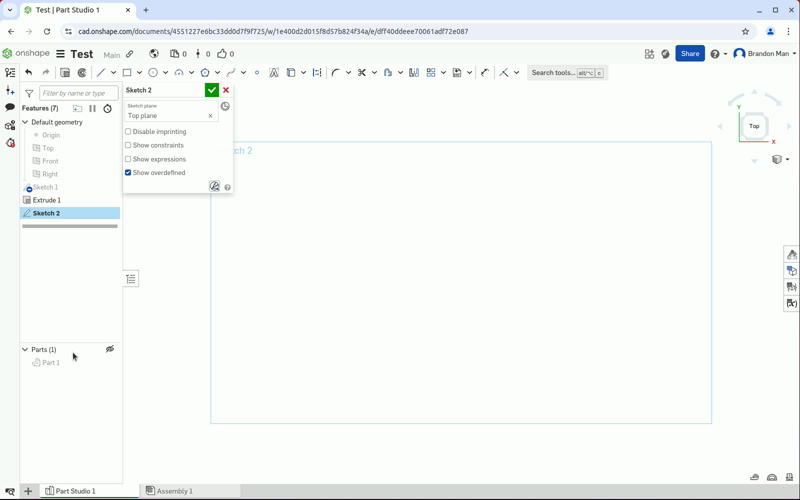
key(c)
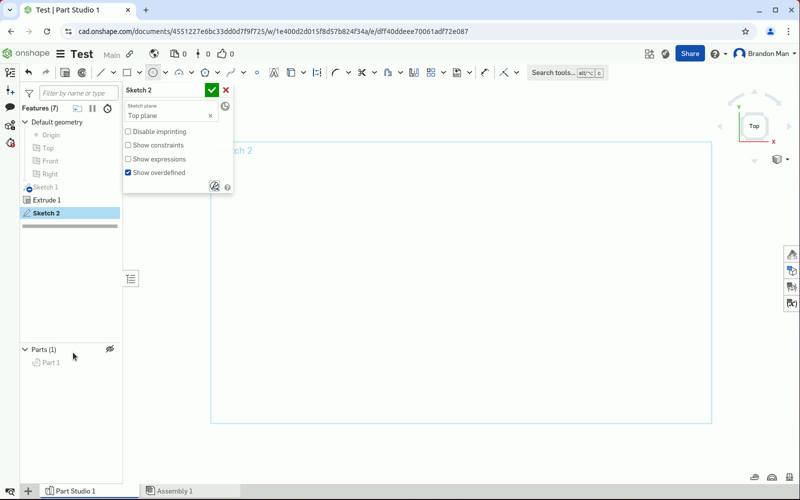
key_down(shift)
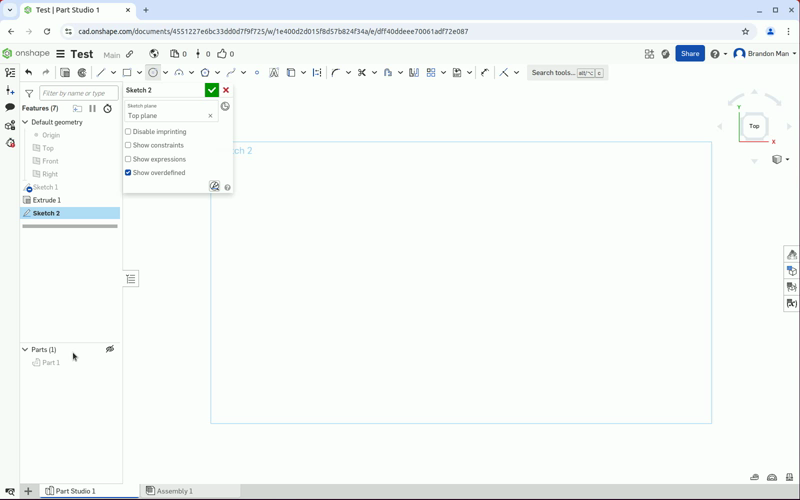
mouse_move(517, 282)
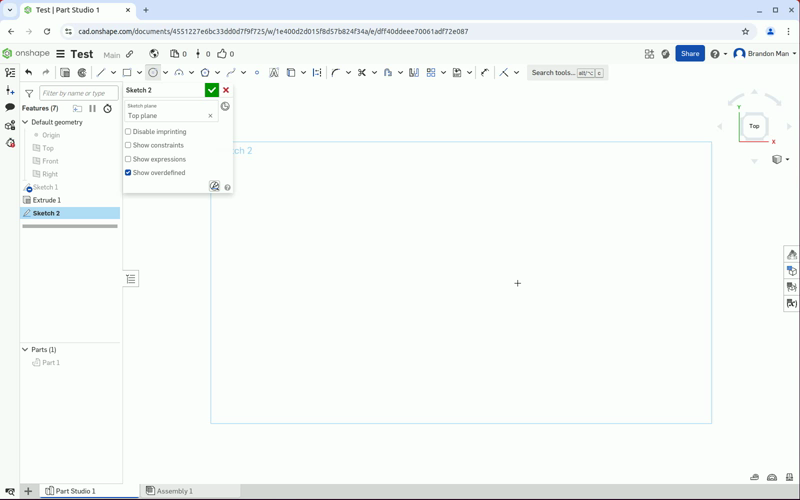
click(517, 282)
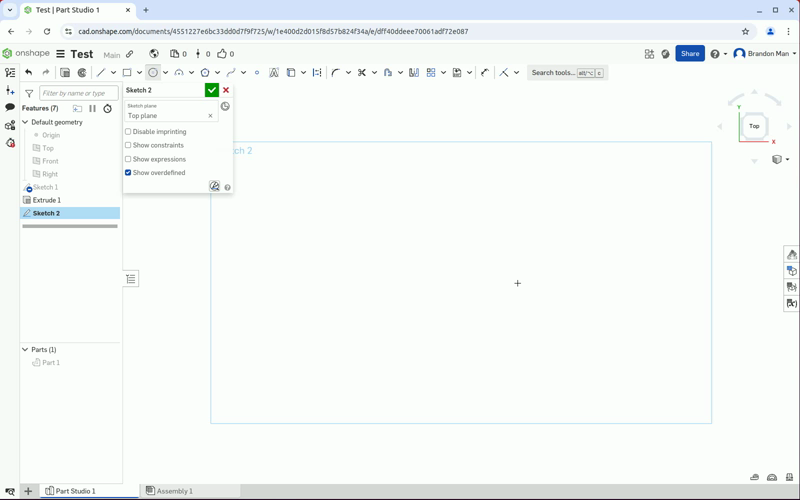
key_up(shift)
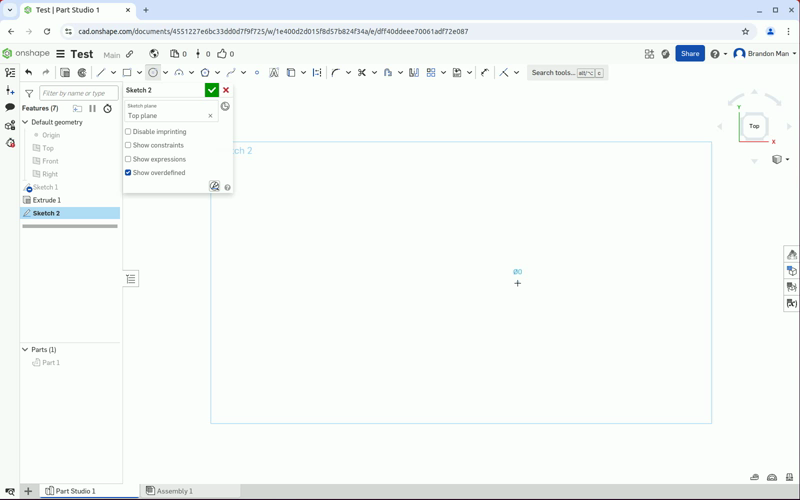
mouse_move(545, 282)
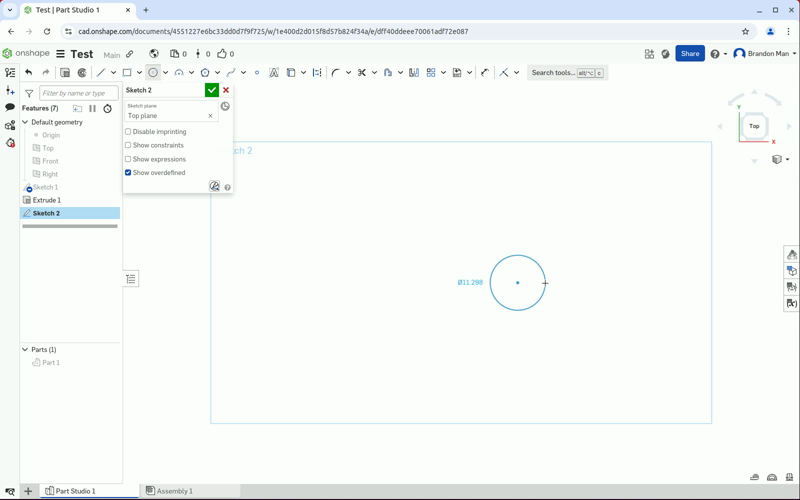
click(545, 282)
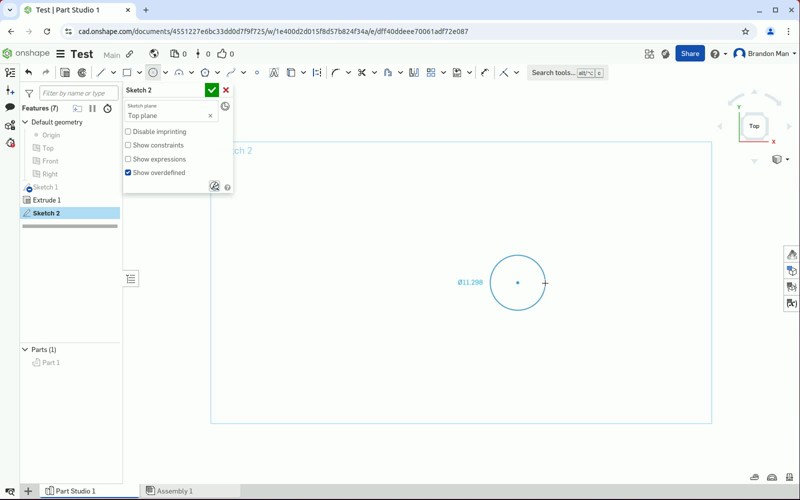
key(esc)
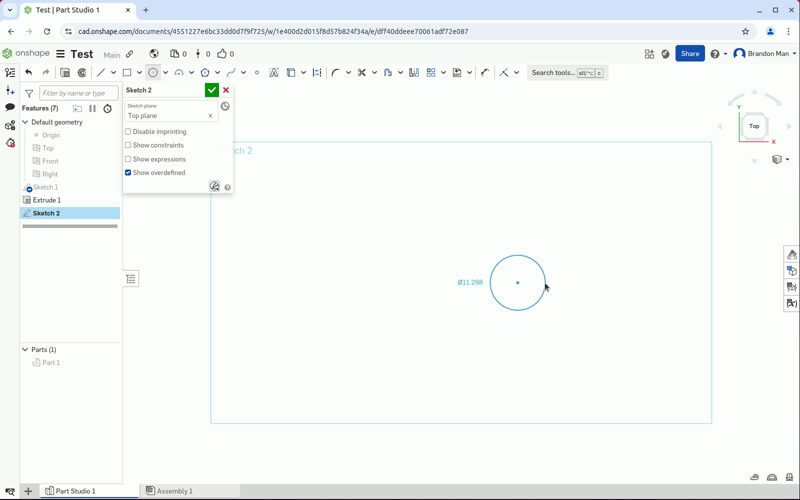
key(c)
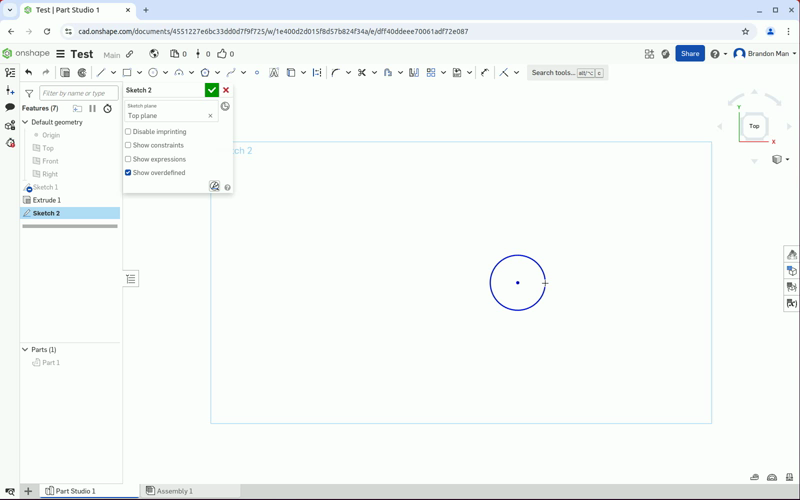
key_down(shift)
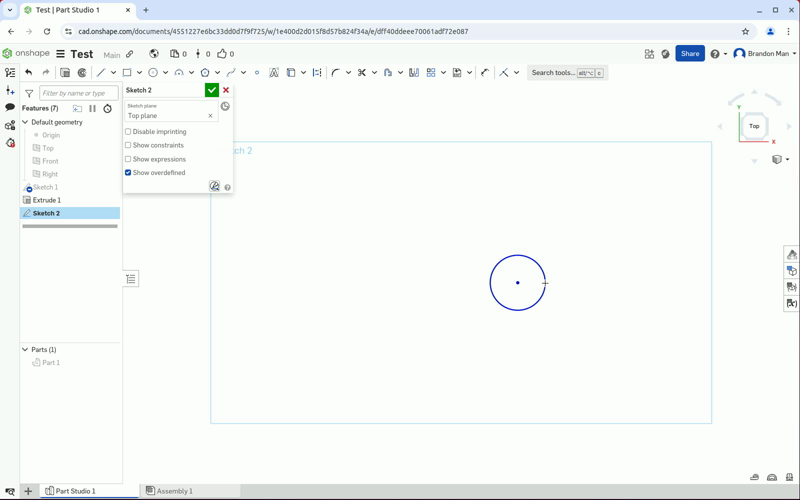
mouse_move(517, 282)
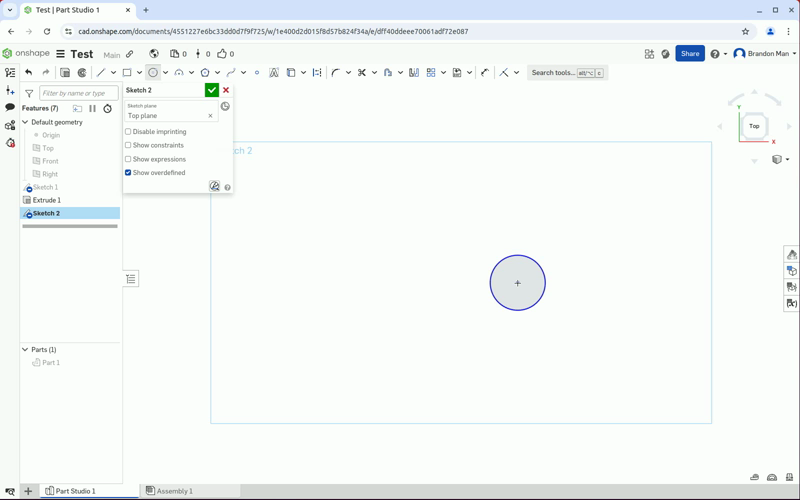
click(517, 282)
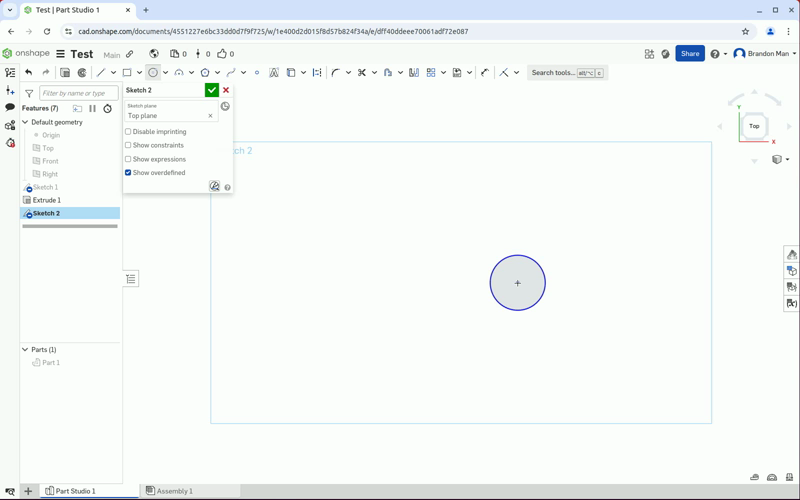
key_up(shift)
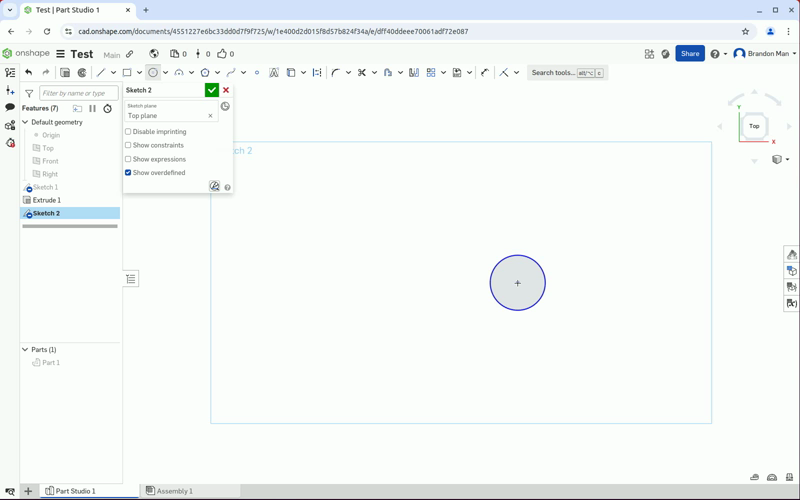
mouse_move(539, 282)
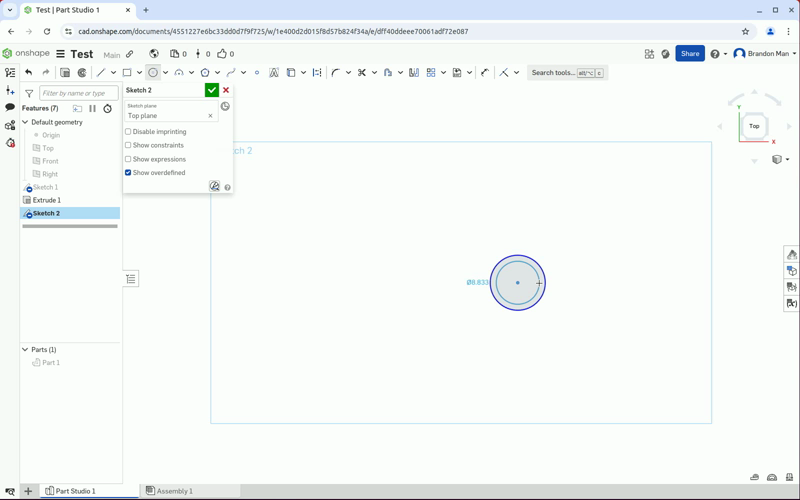
click(539, 282)
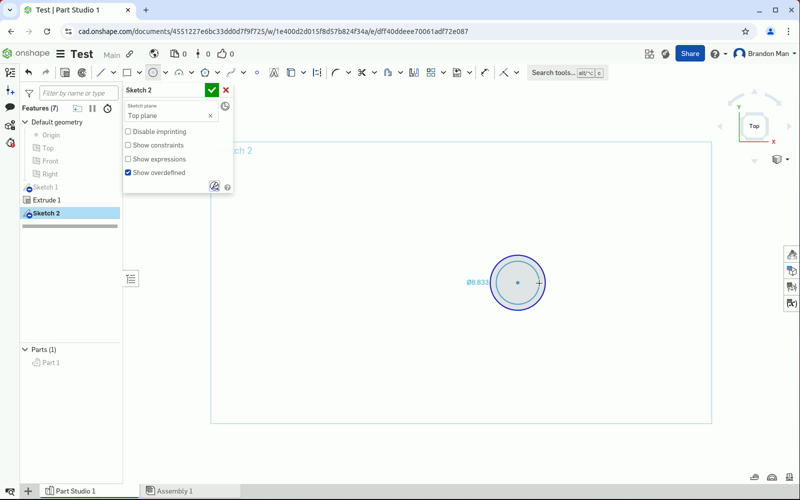
key(esc)
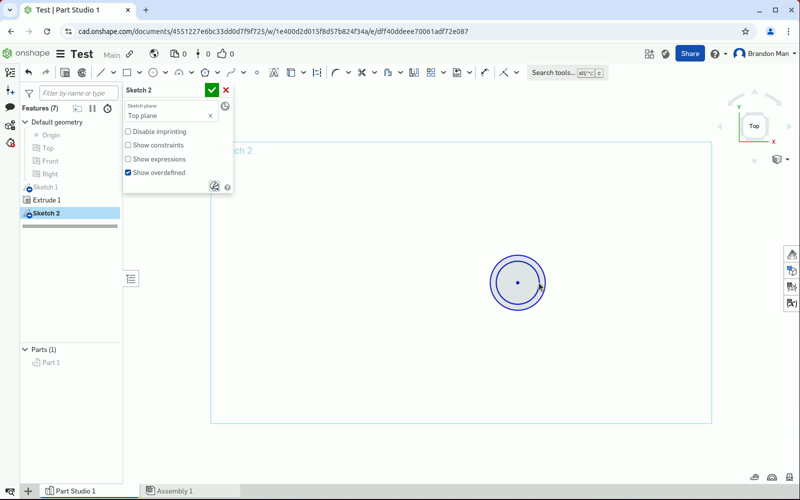
mouse_move(498, 265)
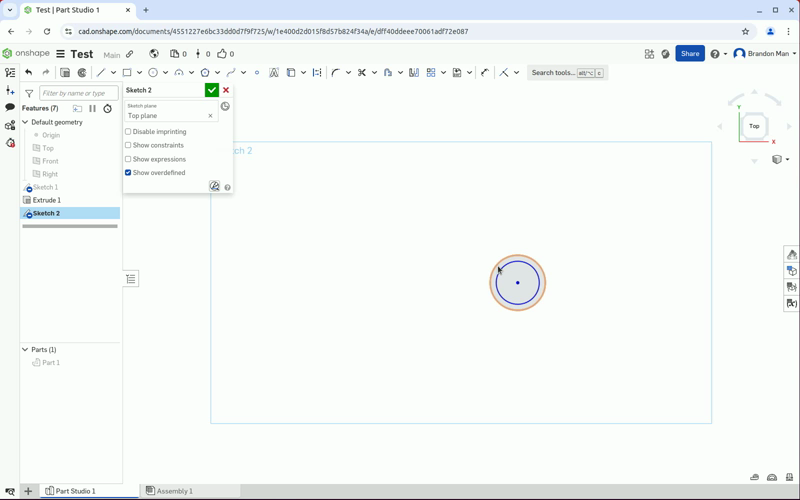
scroll(6)
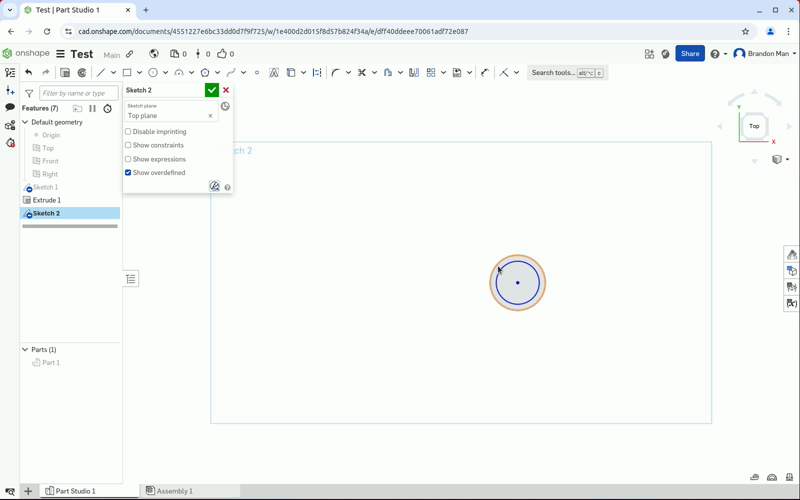
scroll(6)
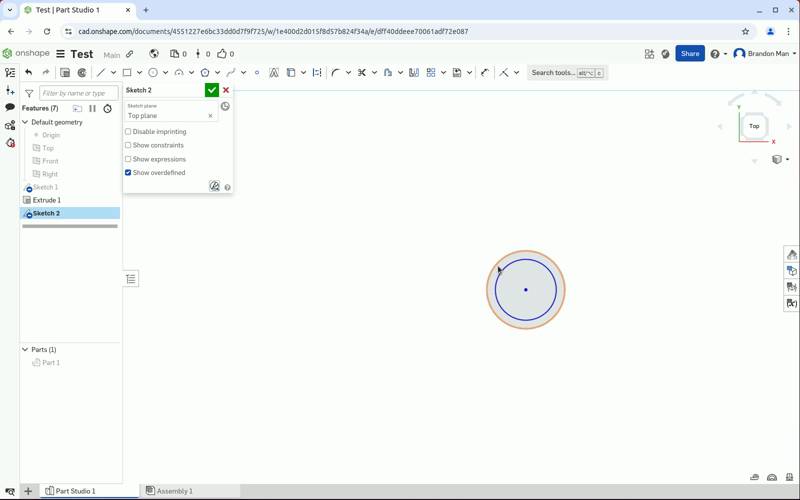
scroll(6)
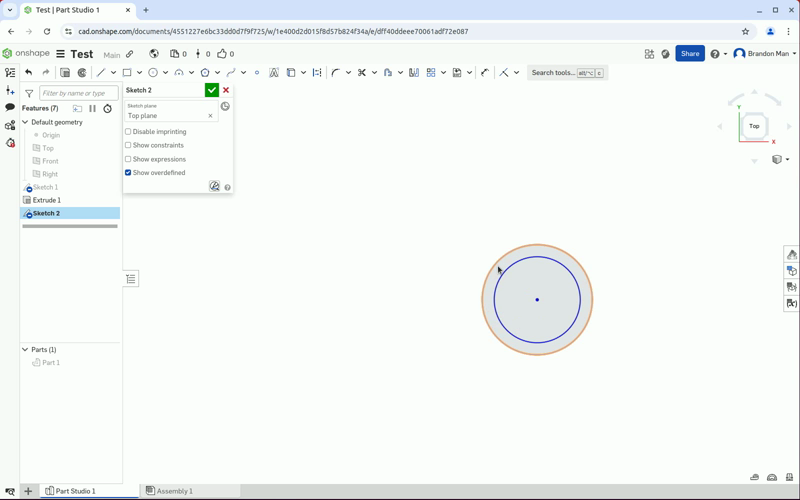
scroll(6)
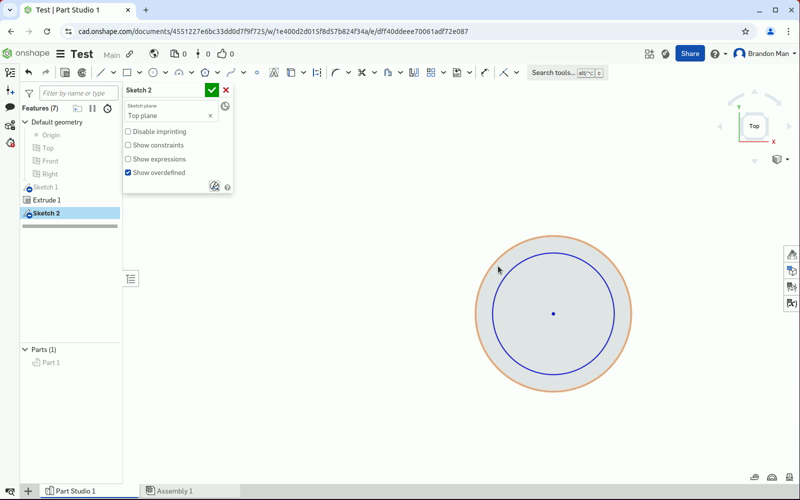
scroll(6)
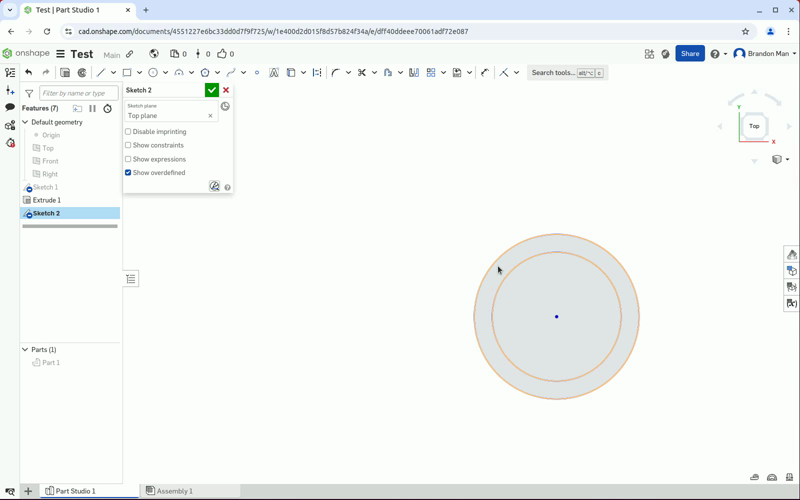
scroll(6)
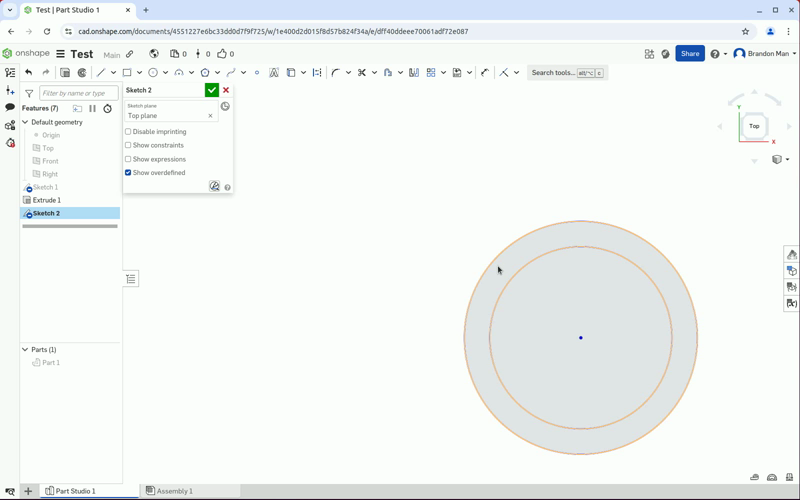
scroll(6)
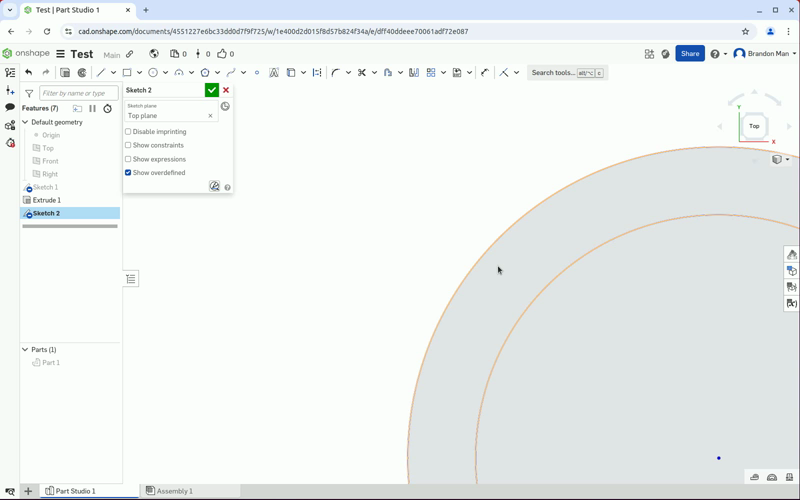
click(498, 265)
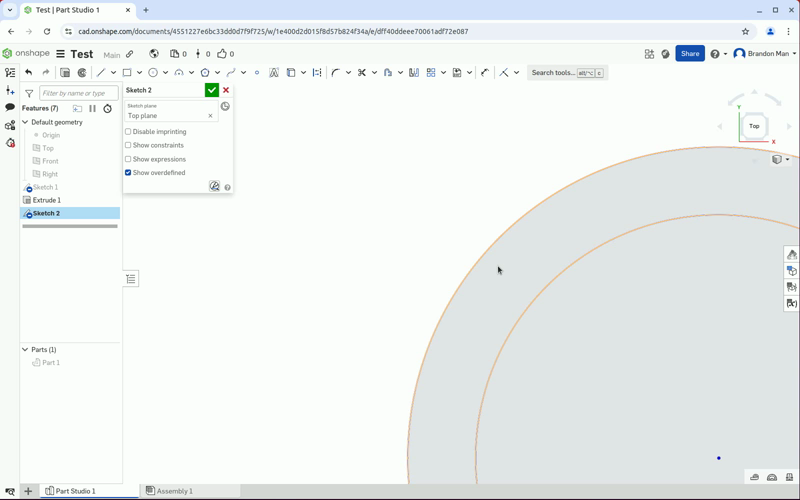
scroll(-6)
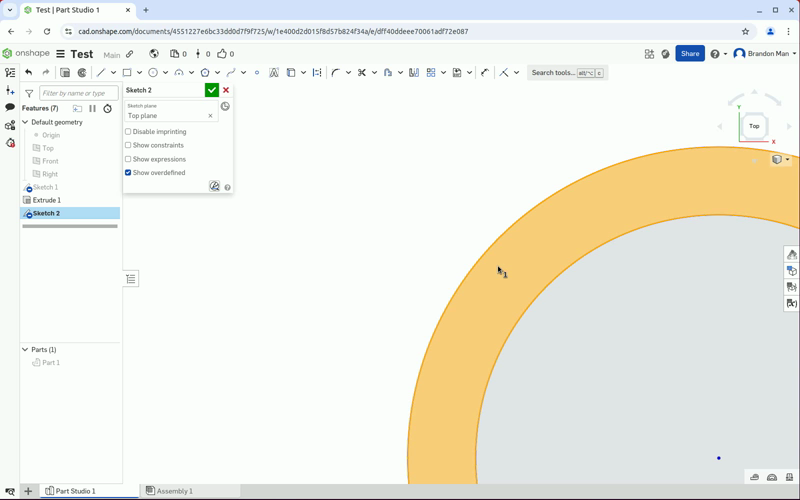
scroll(-6)
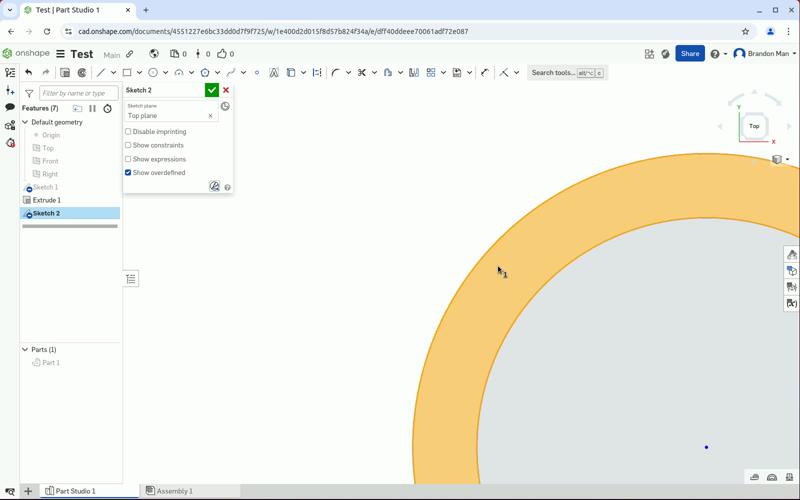
scroll(-6)
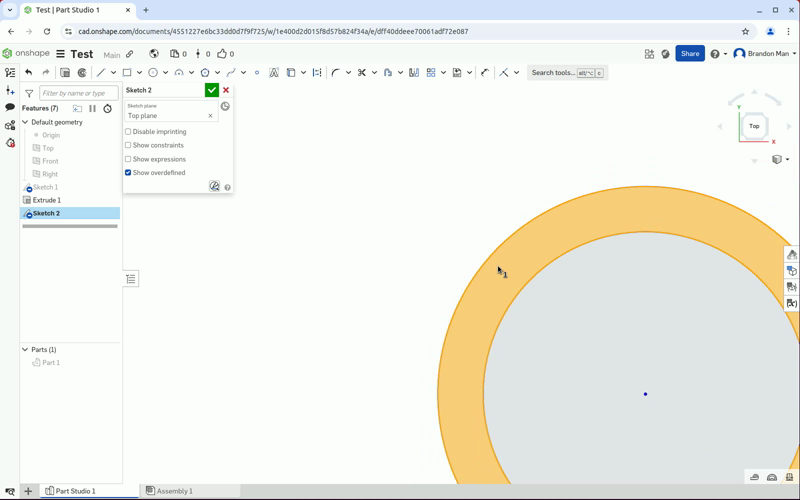
scroll(-6)
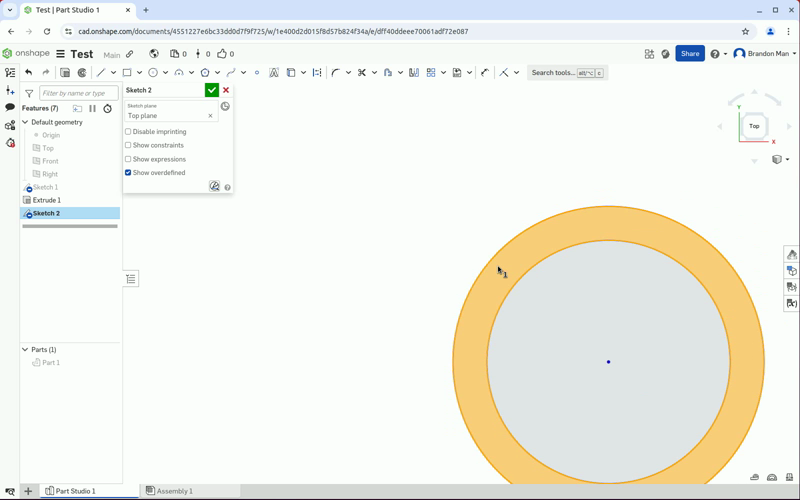
scroll(-6)
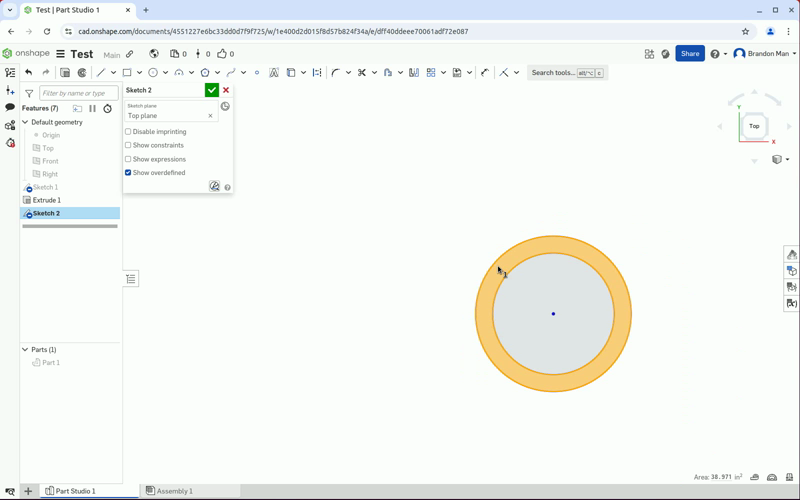
scroll(-6)
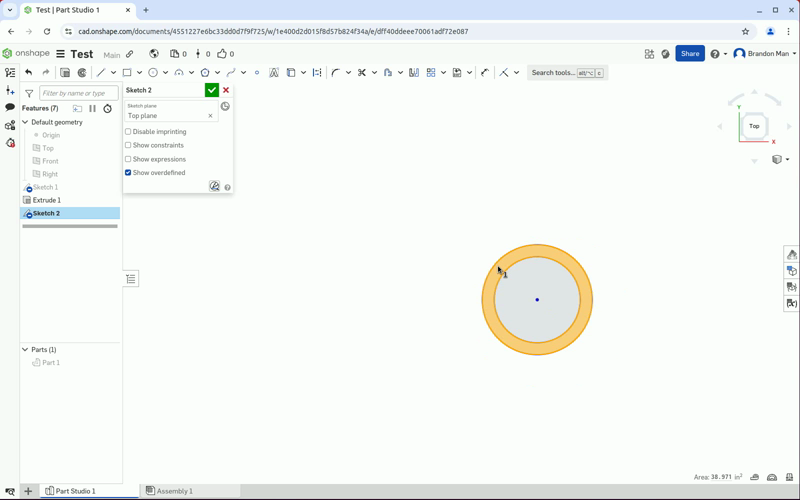
scroll(-6)
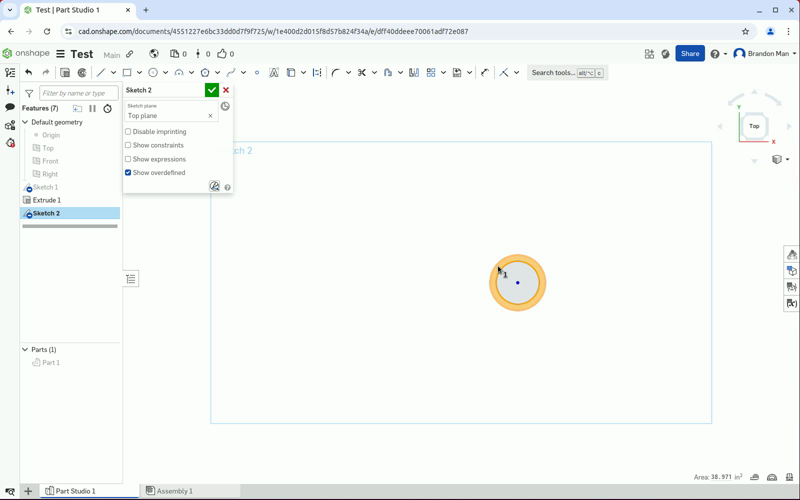
mouse_move(73, 352)
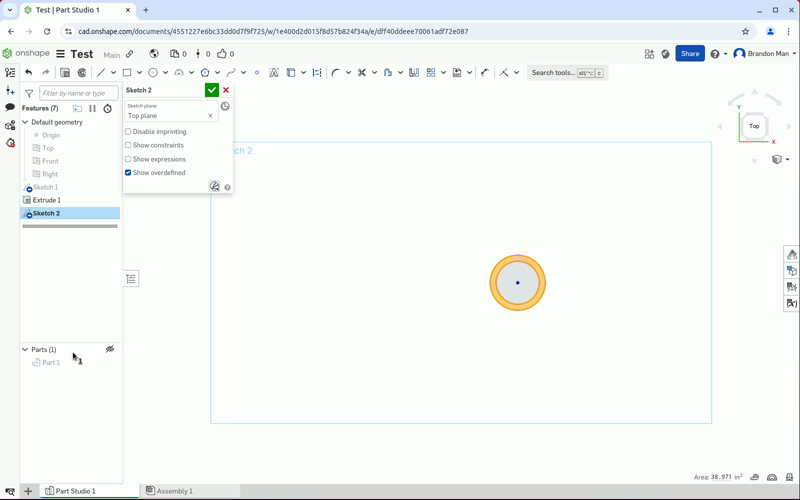
key(shift+y)
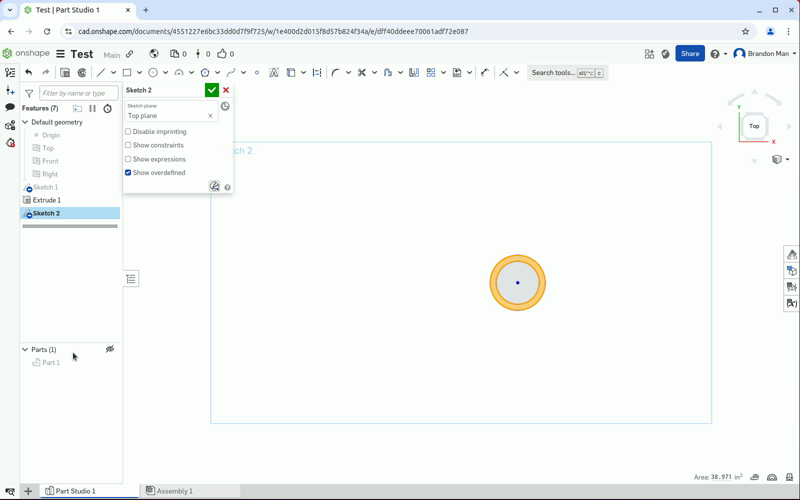
key(shift+e)
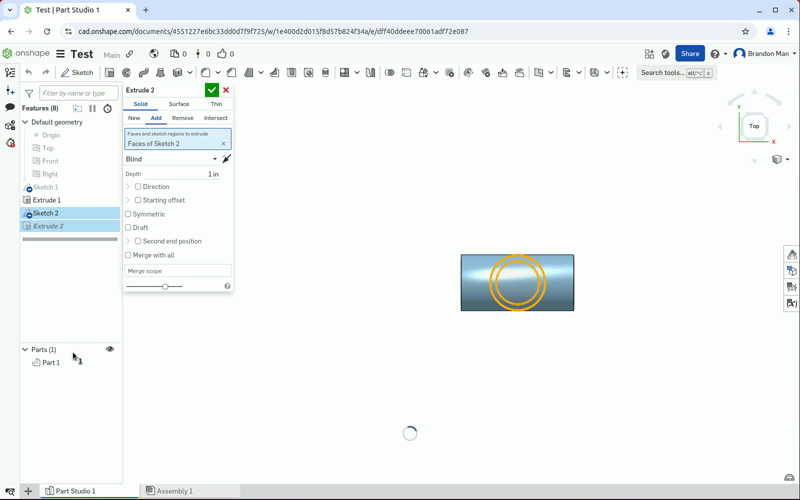
mouse_move(143, 106)
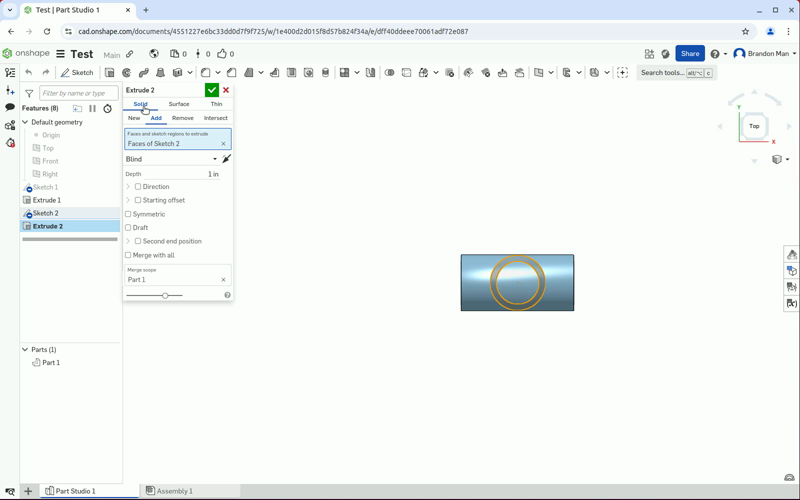
click(143, 106)
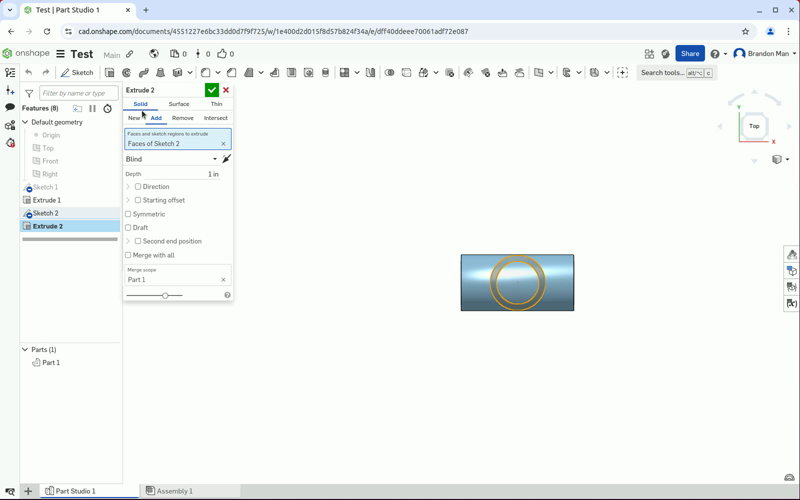
mouse_move(137, 120)
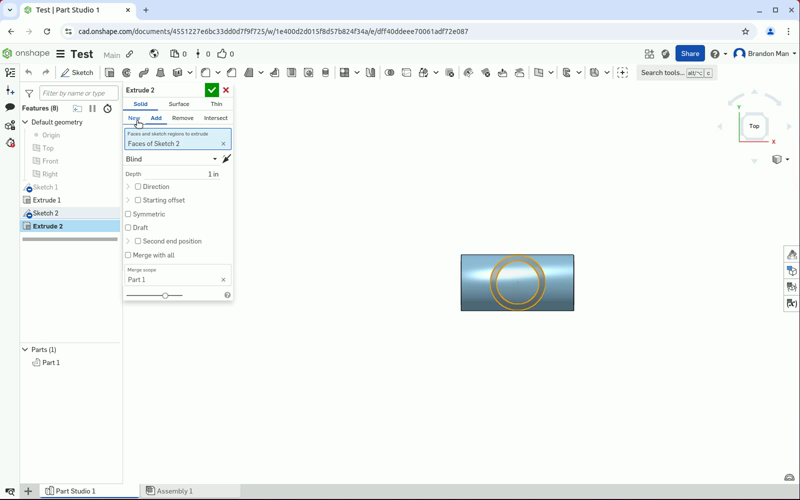
click(137, 120)
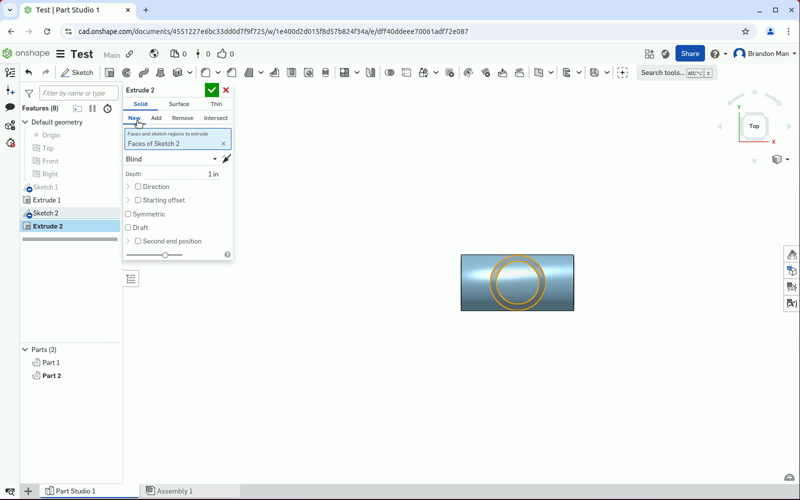
key(tab, 4)
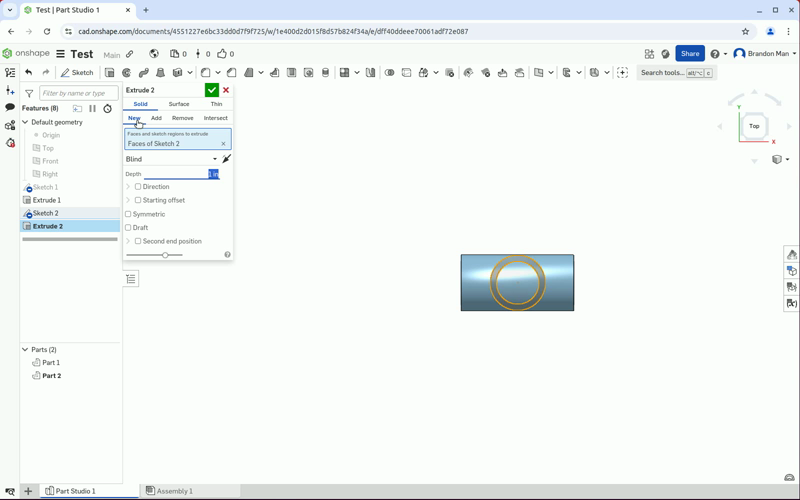
text(8.666)
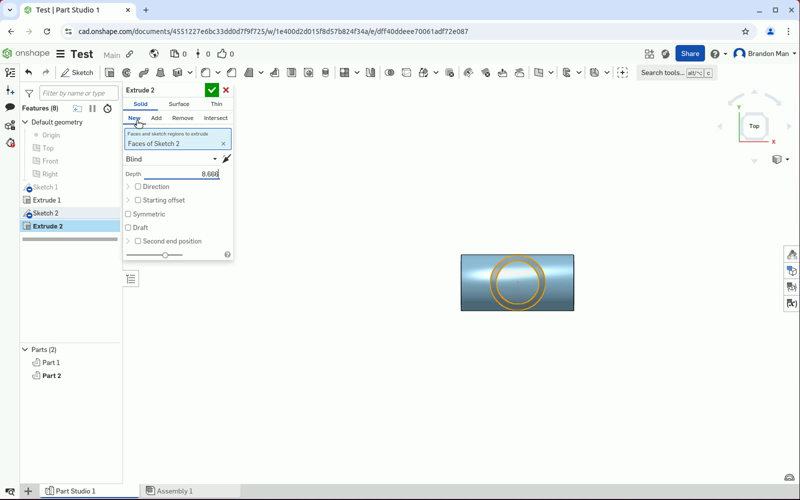
key(enter)
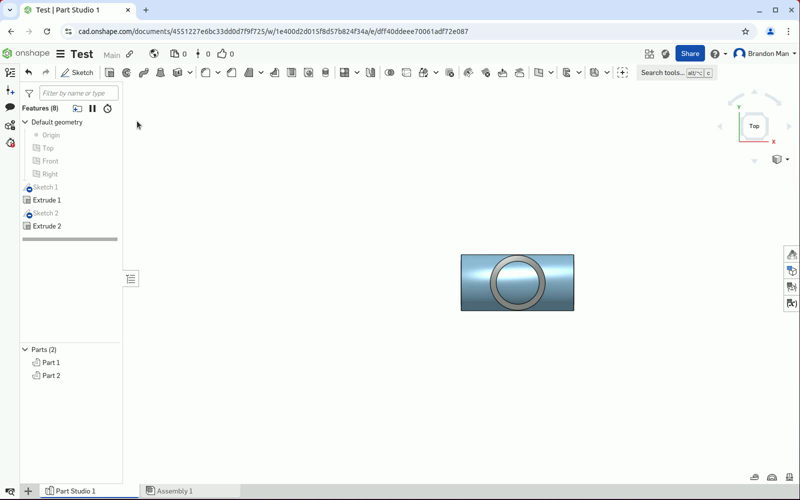
key(shift+h)
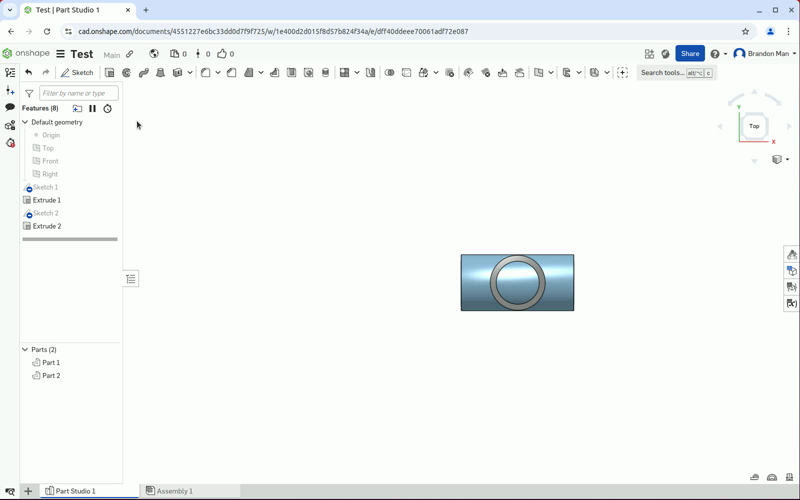
key(shift+h)
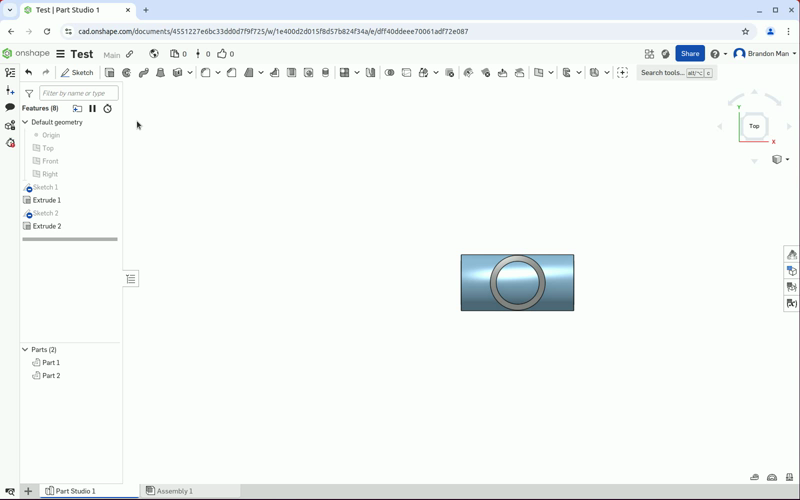
mouse_move(73, 189)
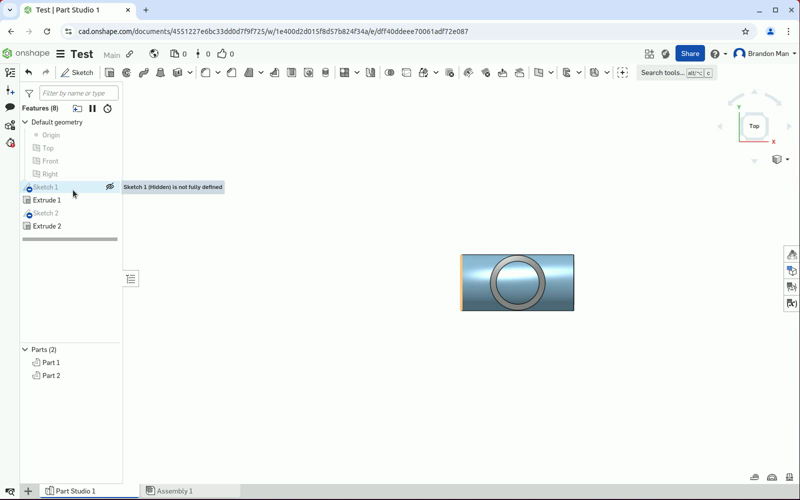
click(73, 189)
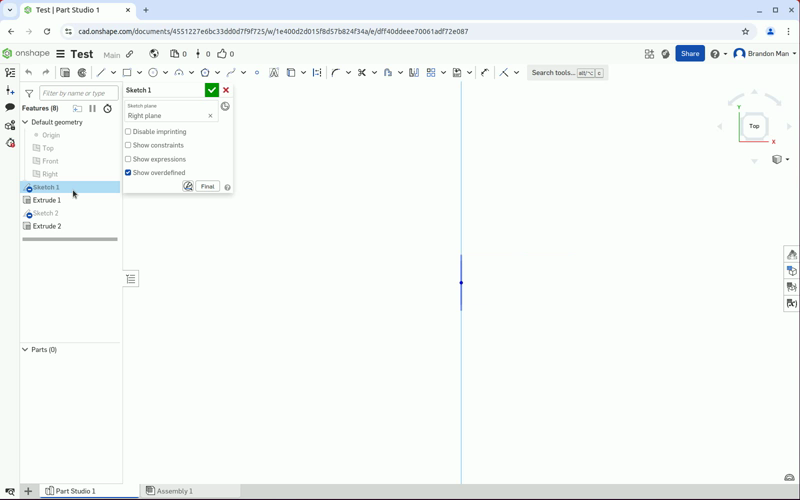
mouse_move(229, 92)
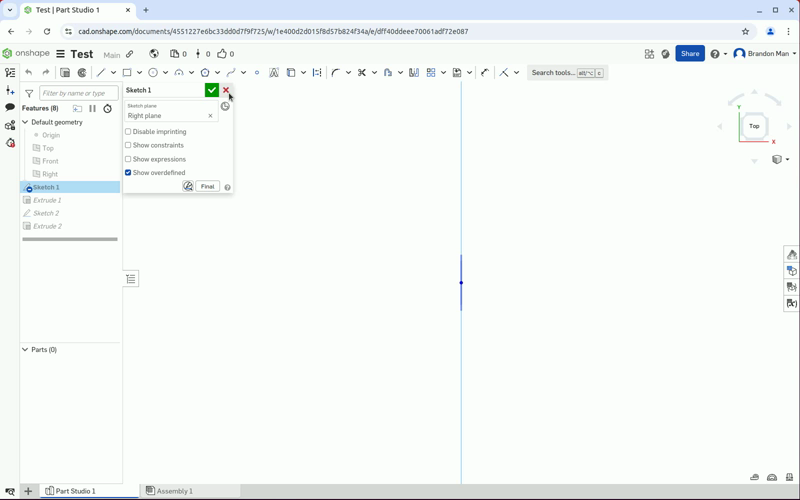
click(229, 92)
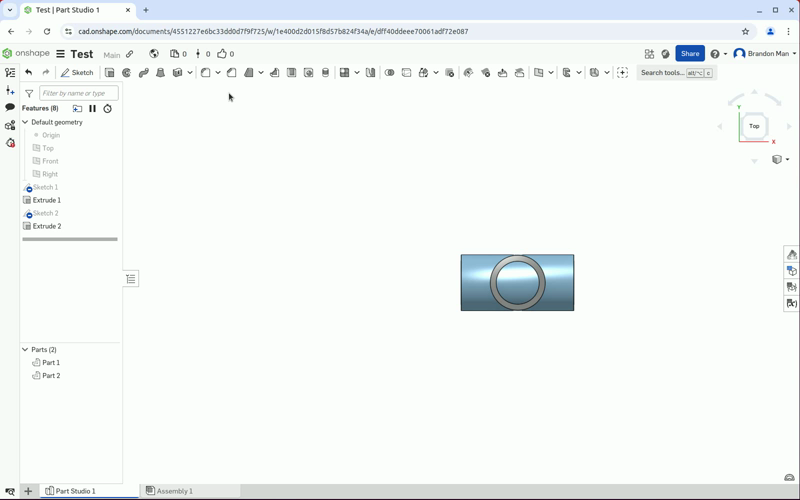
mouse_move(73, 352)
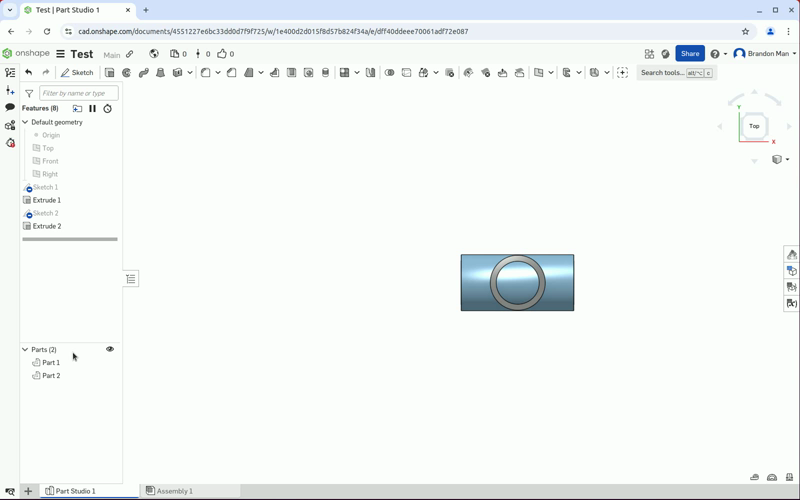
key(y)
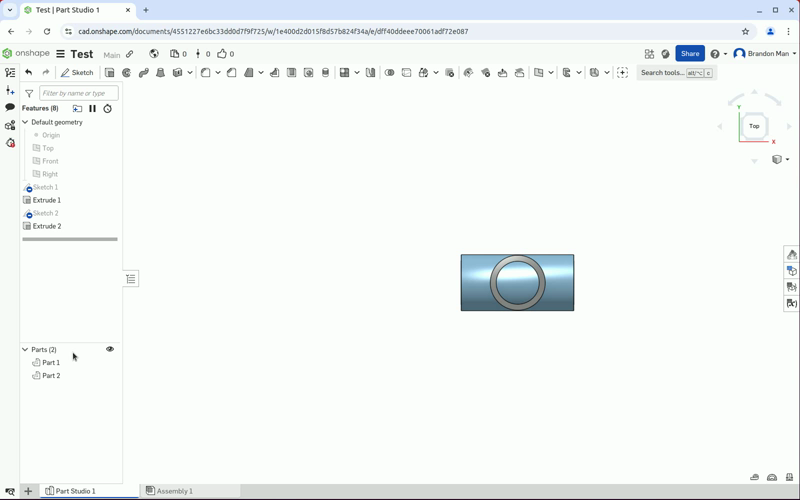
key(shift+p)
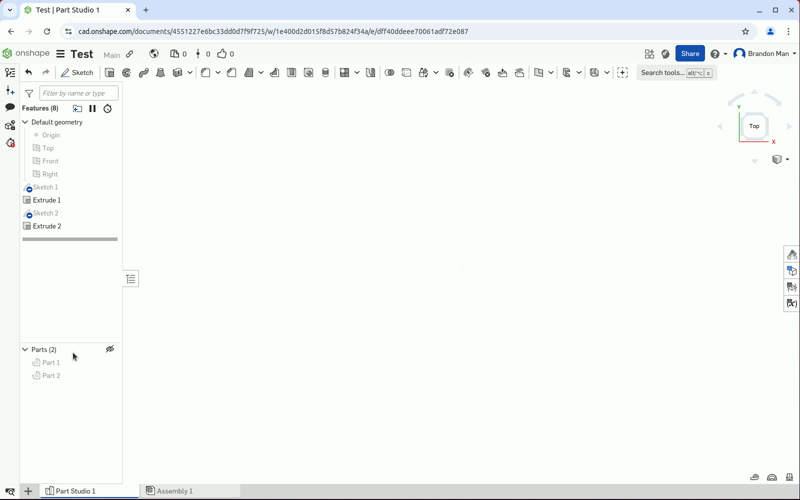
key(space)
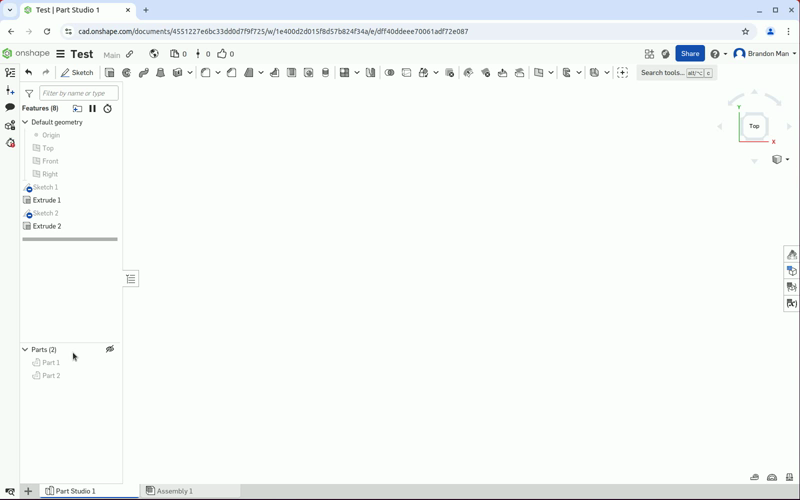
key_down(shift)
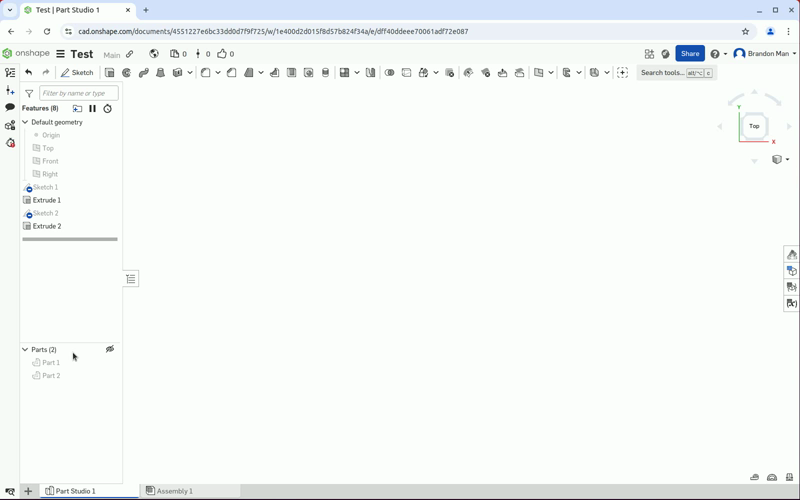
key(up)
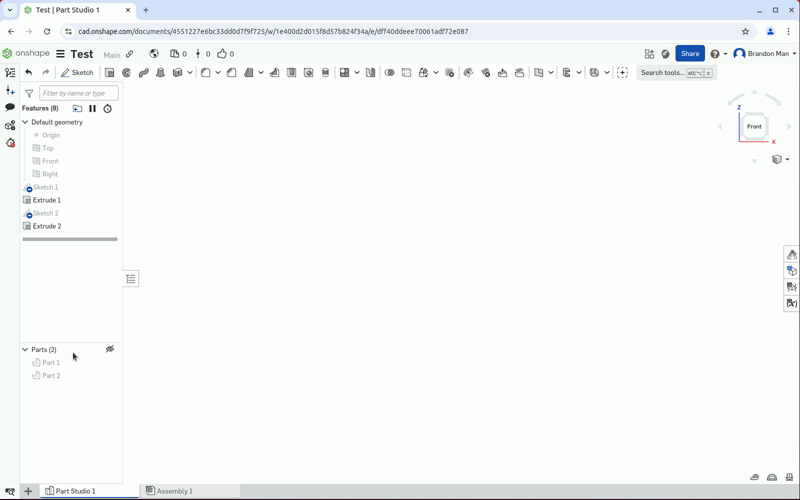
key_up(shift)
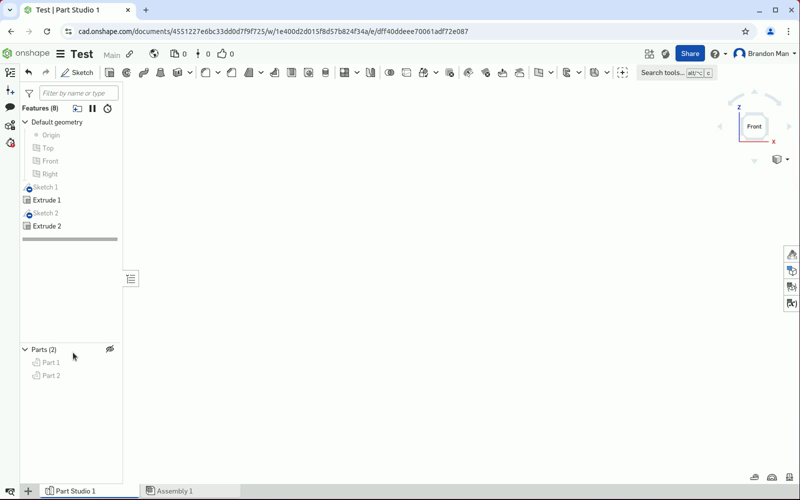
key(space)
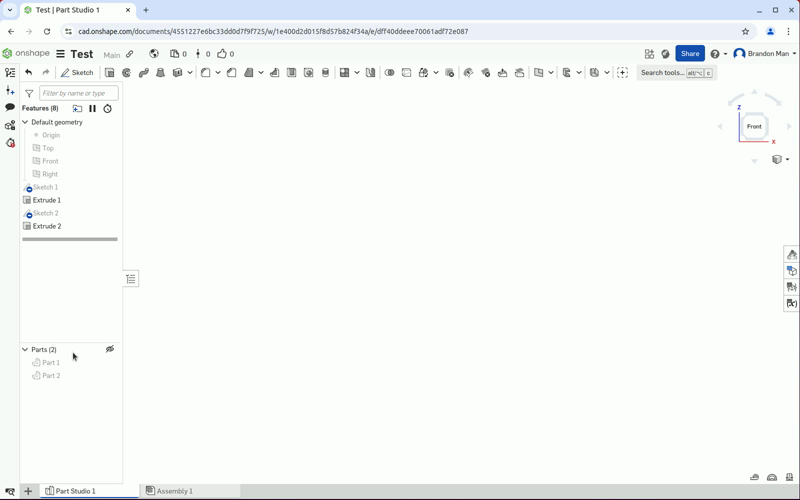
key_down(shift)
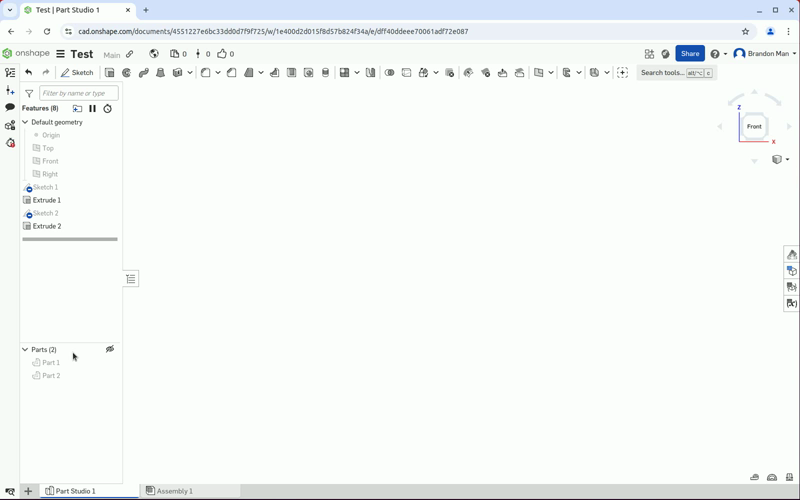
key(left)
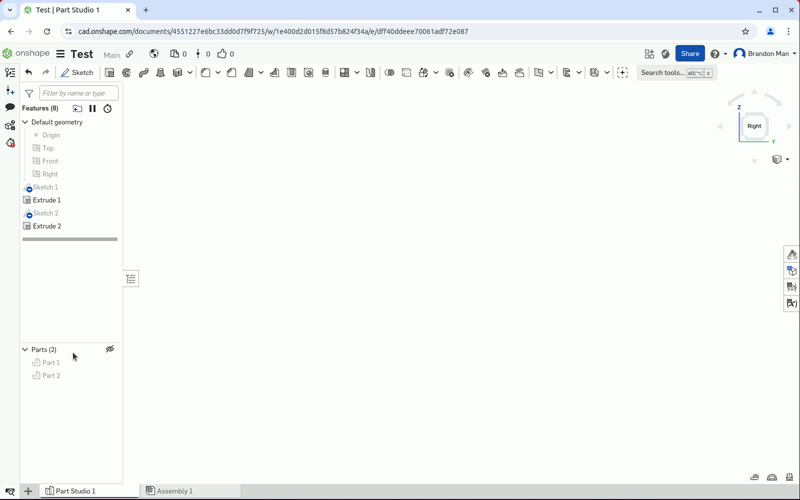
key_up(shift)
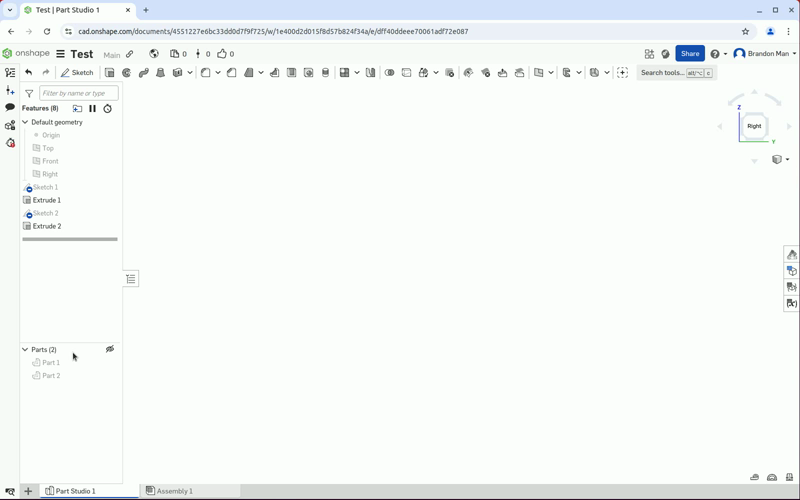
mouse_move(73, 352)
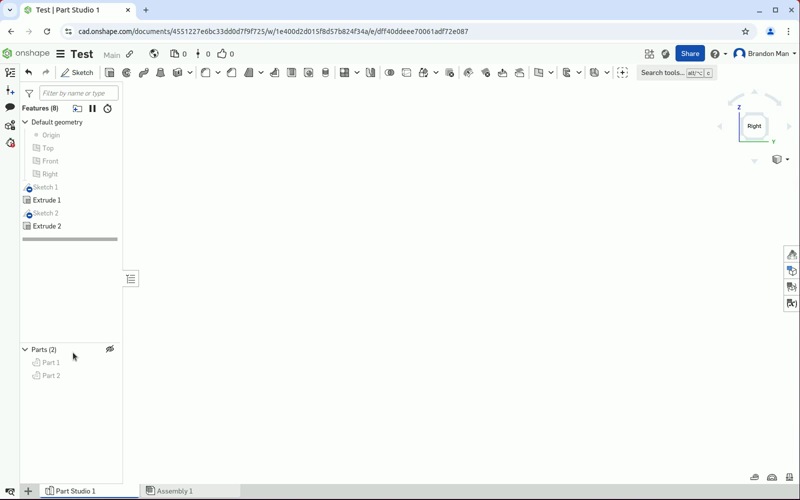
key(shift+y)
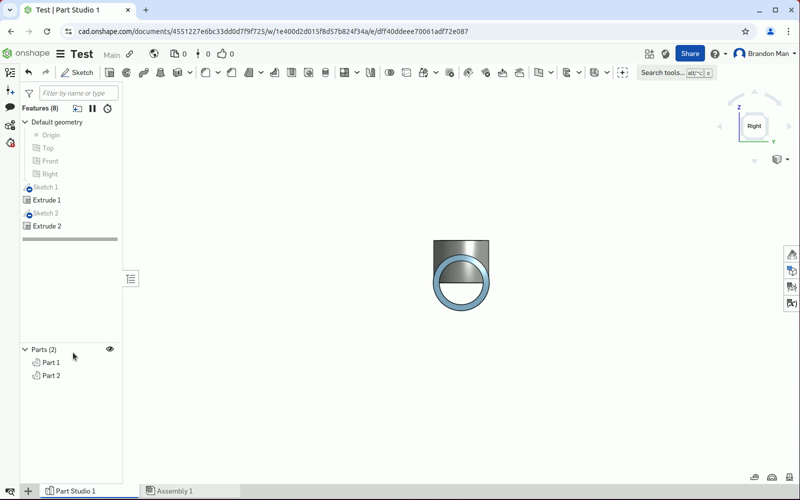
mouse_move(541, 75)
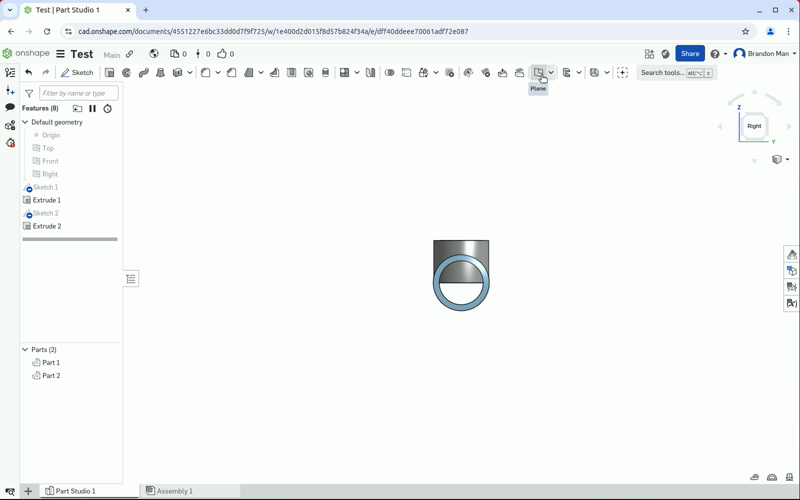
click(541, 75)
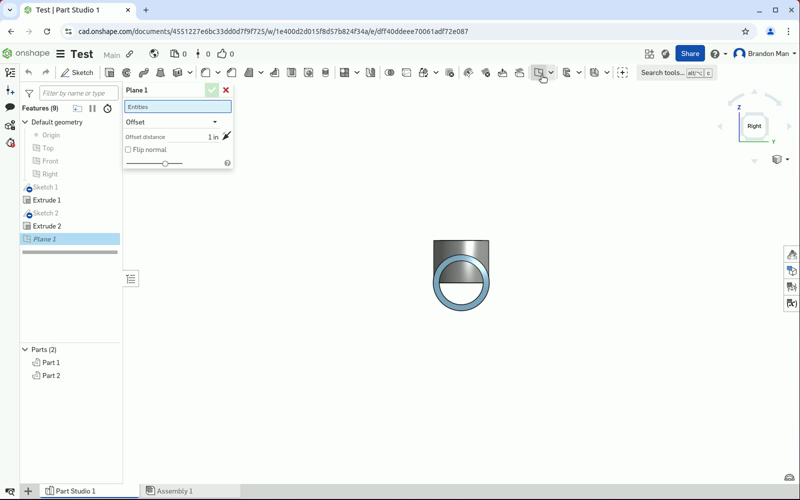
mouse_move(73, 176)
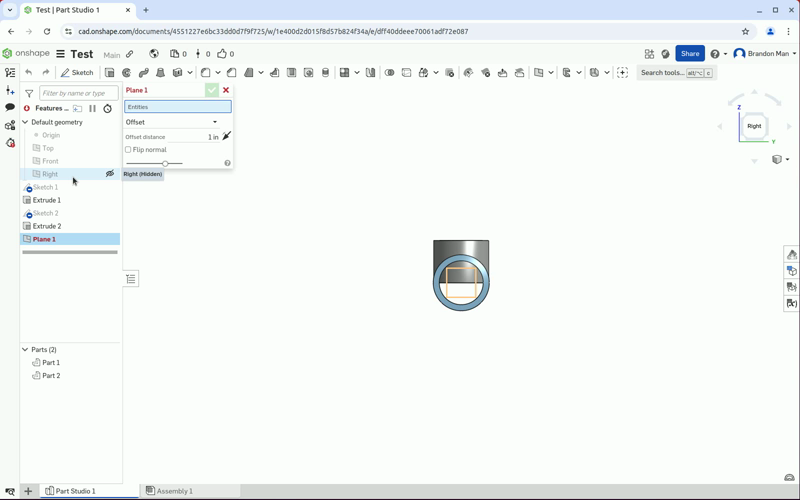
click(73, 176)
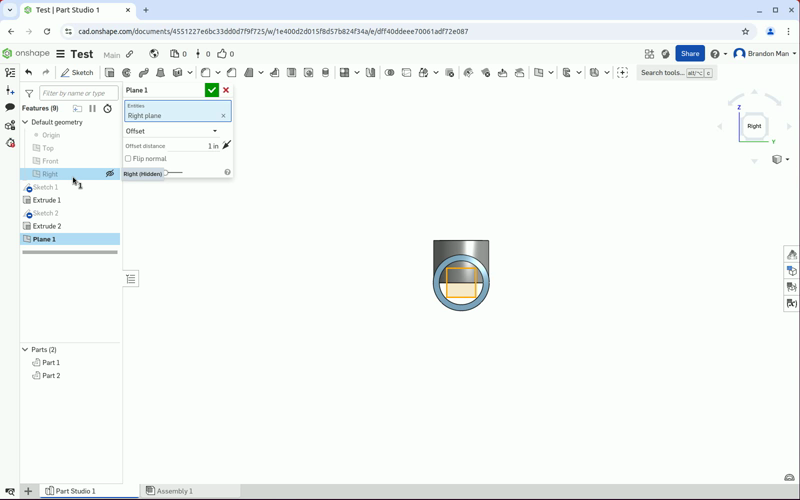
key(tab, 2)
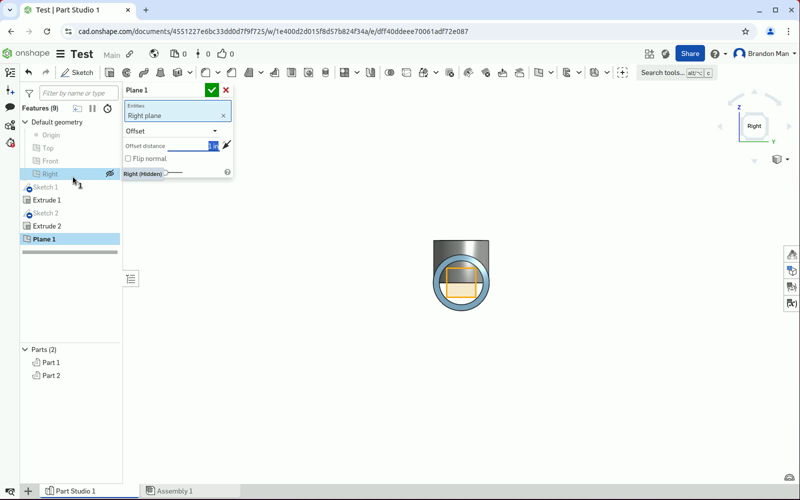
text(23.108)
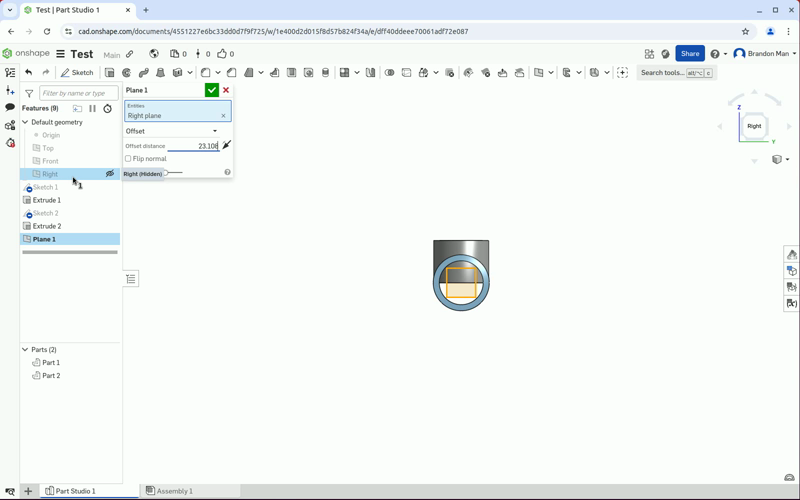
key(enter, 2)
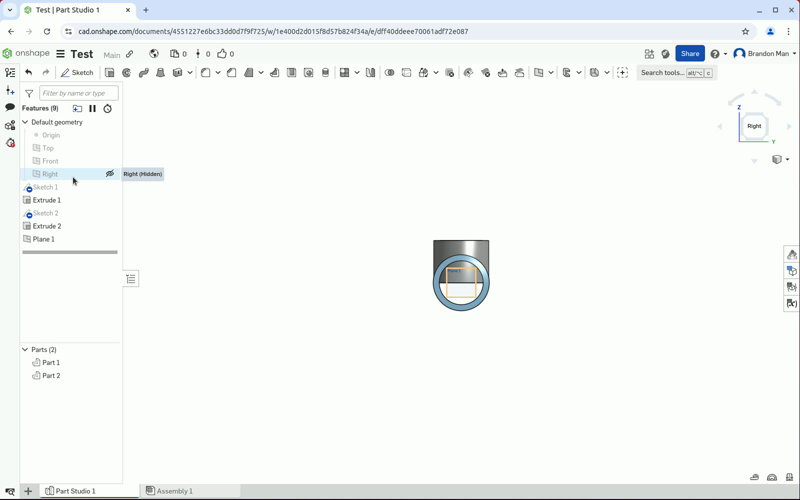
key(shift+s)
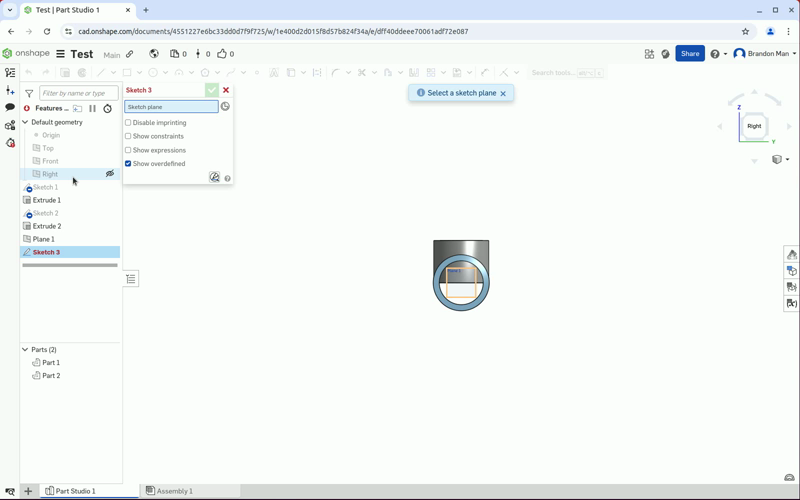
mouse_move(73, 241)
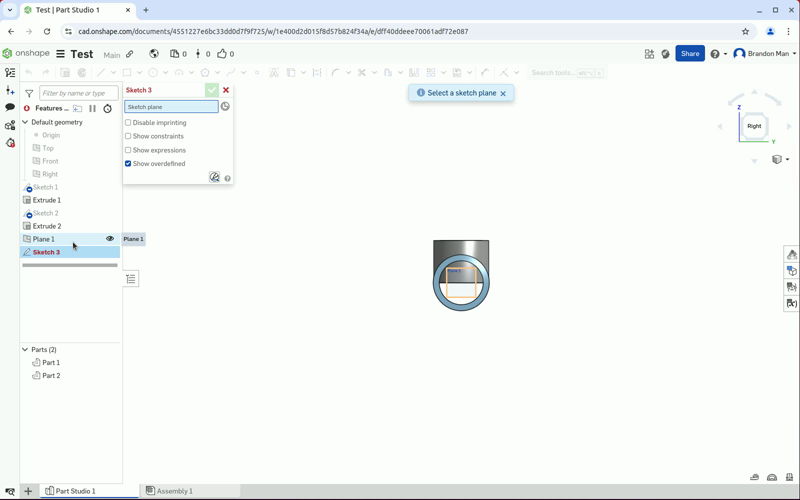
click(73, 241)
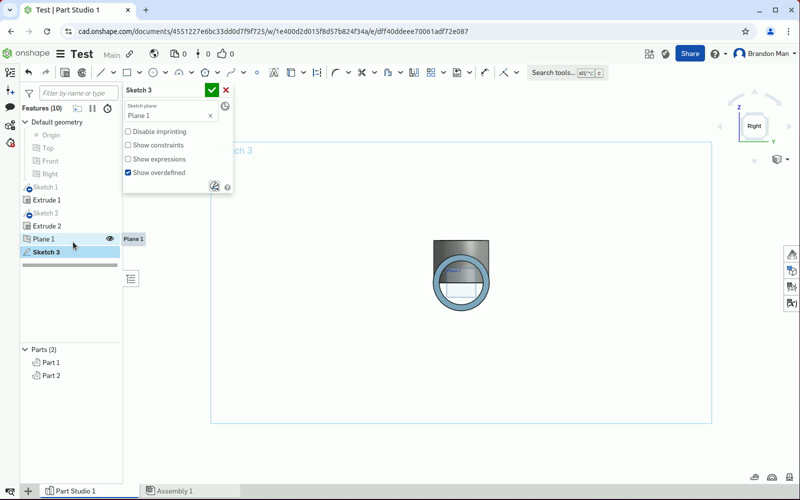
mouse_move(73, 352)
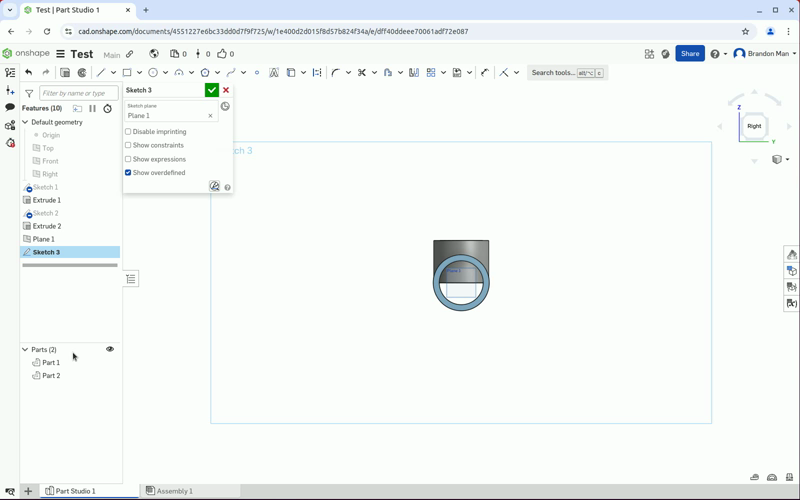
key(y)
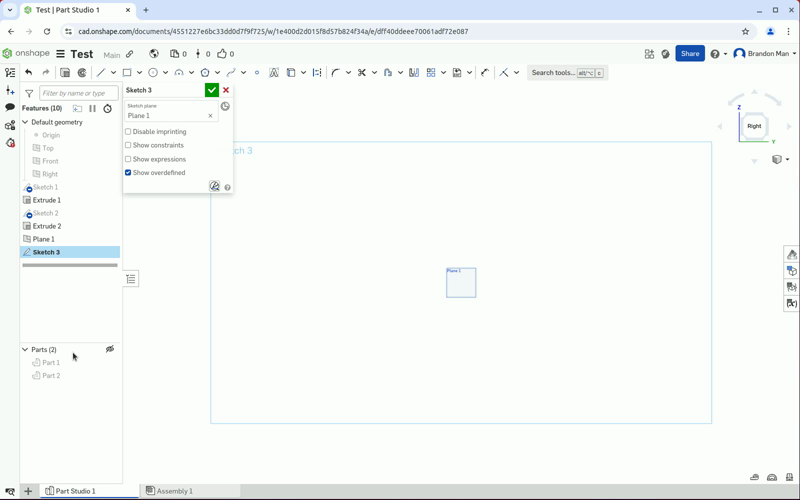
key(c)
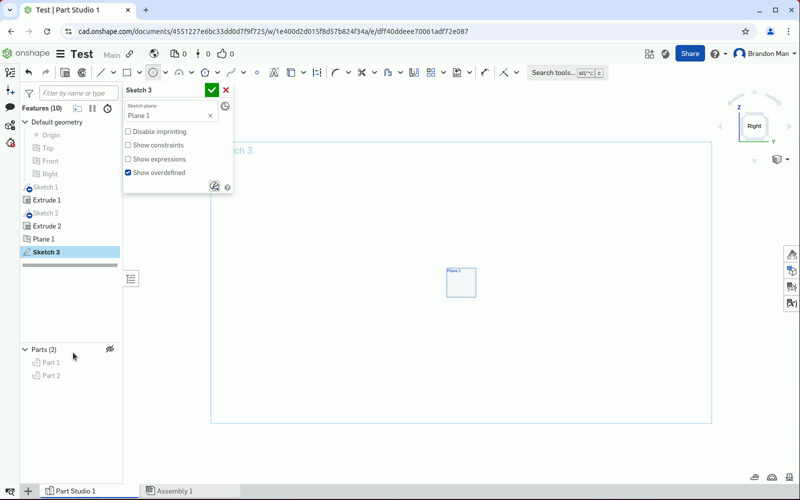
key_down(shift)
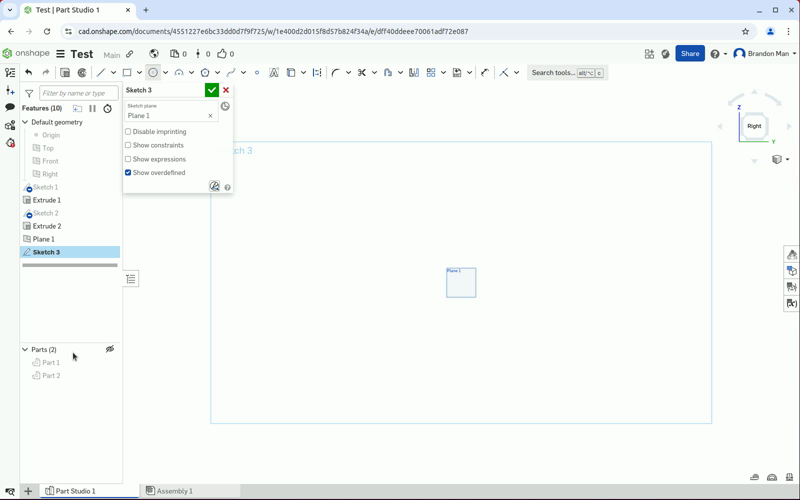
mouse_move(461, 282)
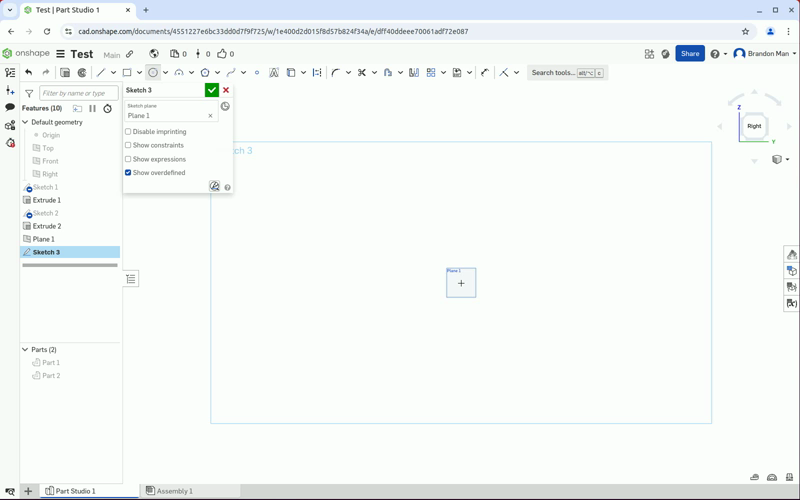
click(461, 282)
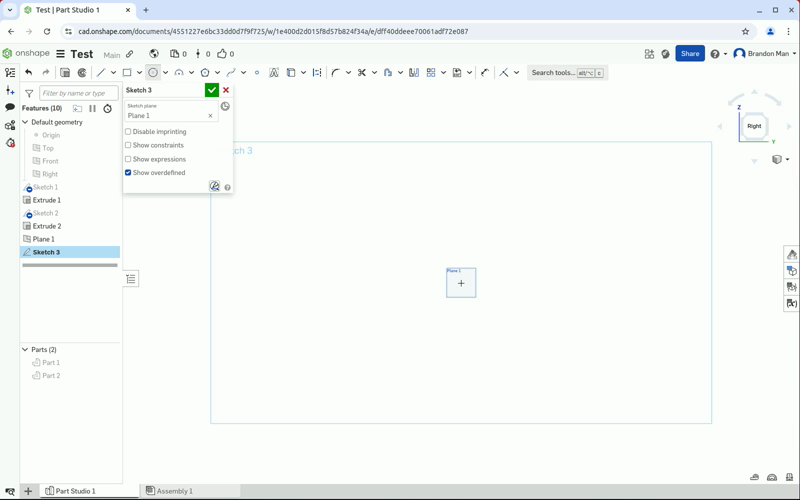
key_up(shift)
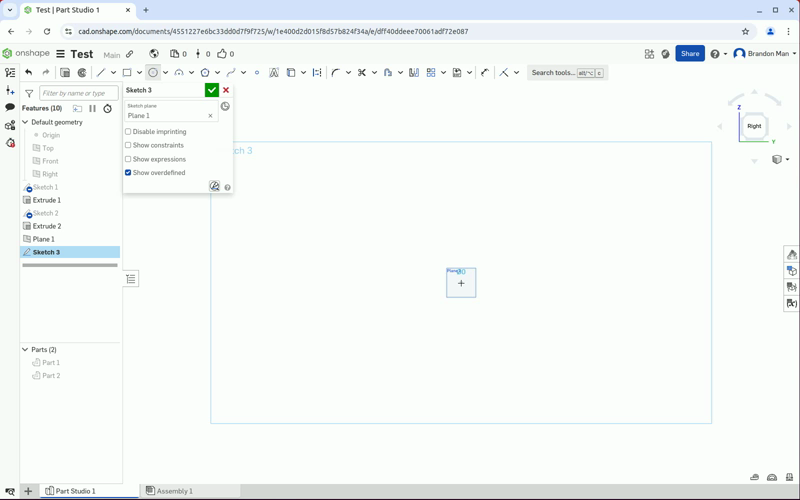
mouse_move(482, 282)
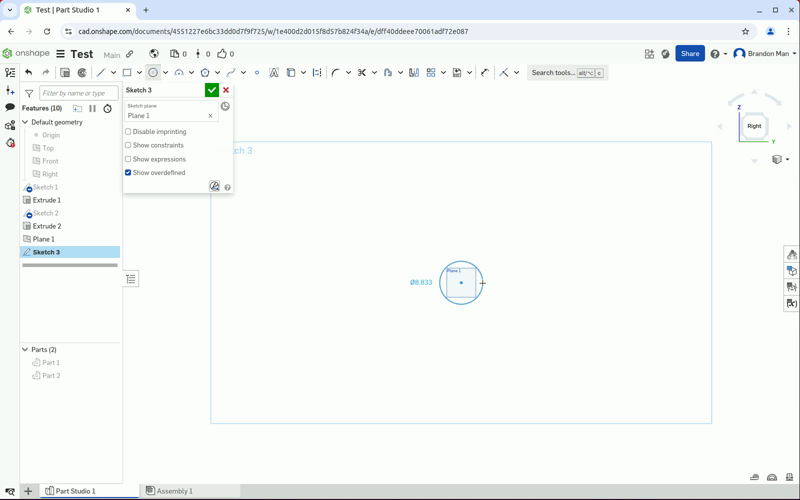
click(482, 282)
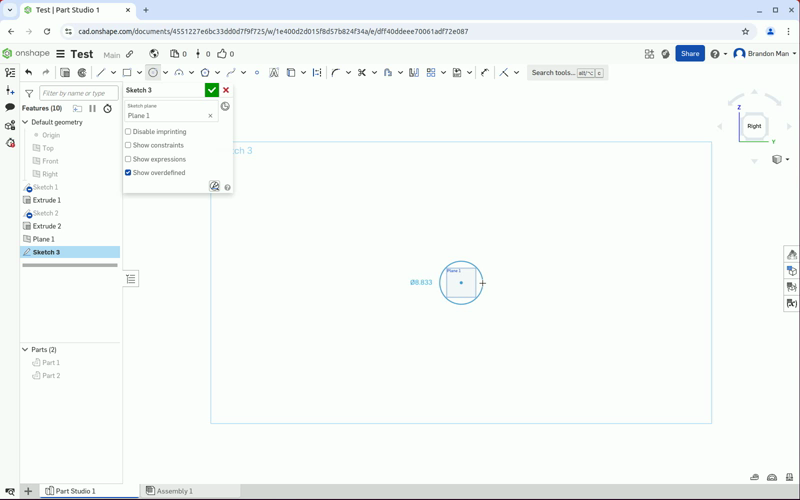
key(esc)
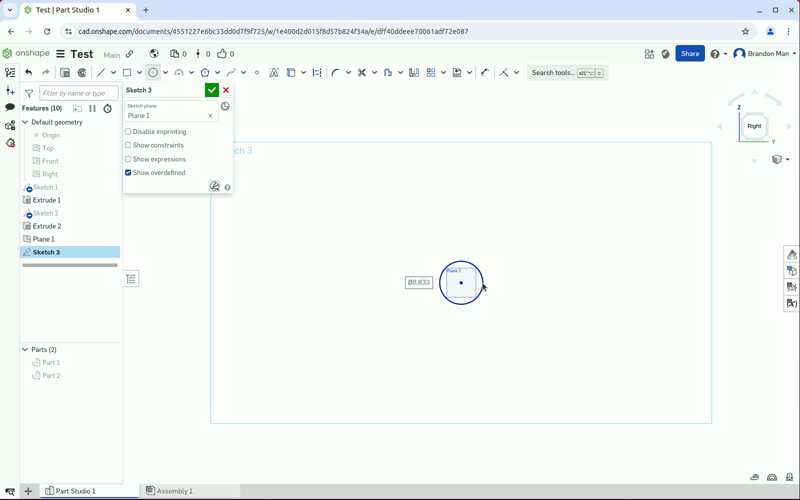
mouse_move(445, 273)
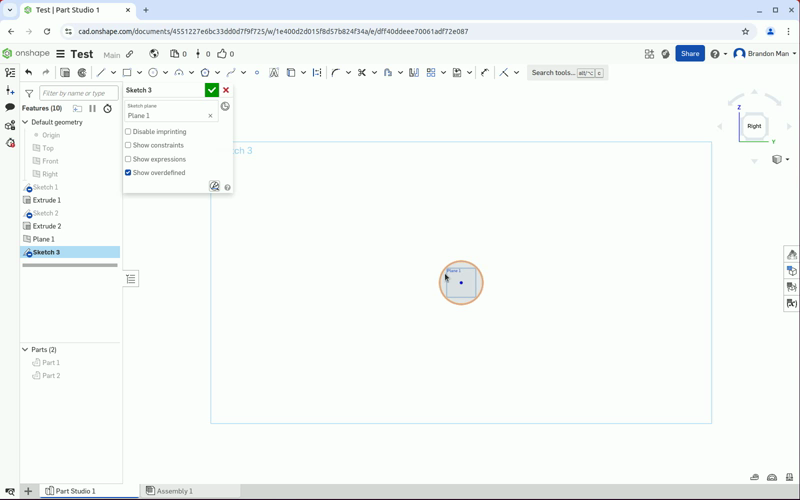
scroll(6)
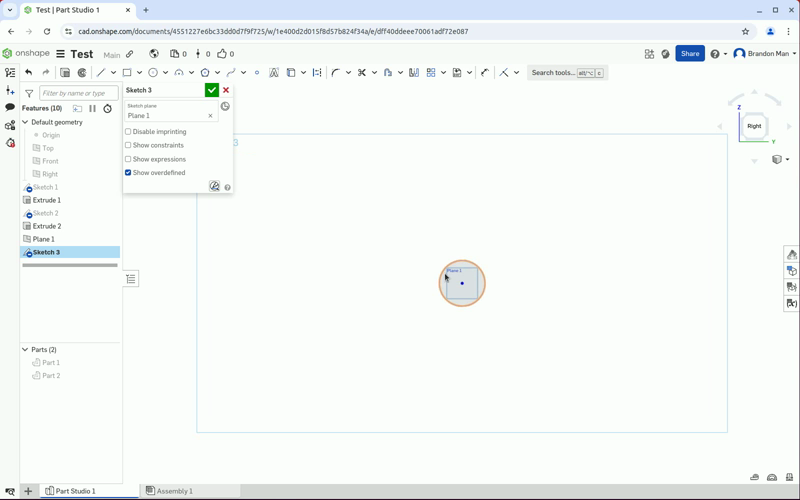
scroll(6)
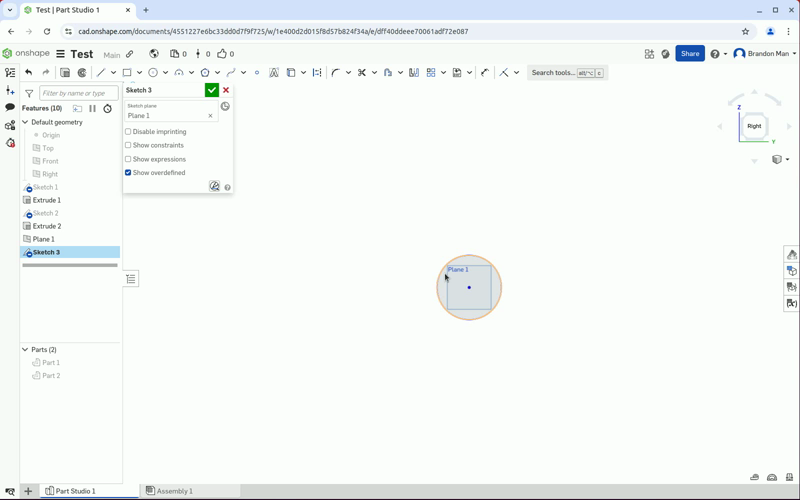
scroll(6)
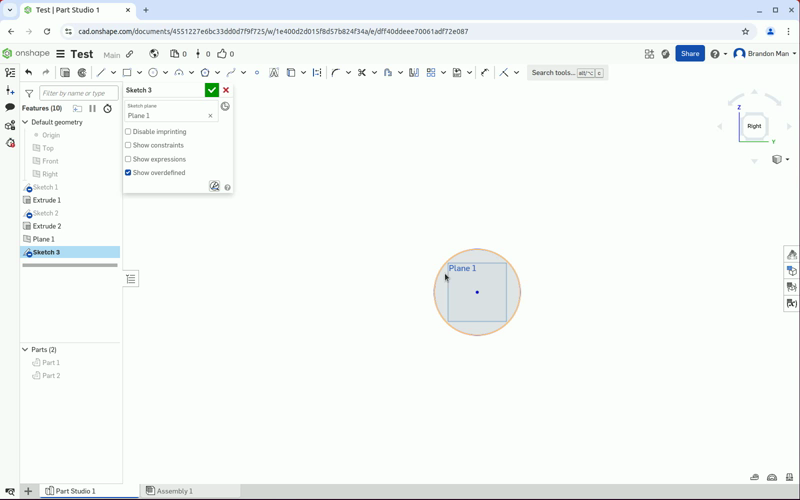
scroll(6)
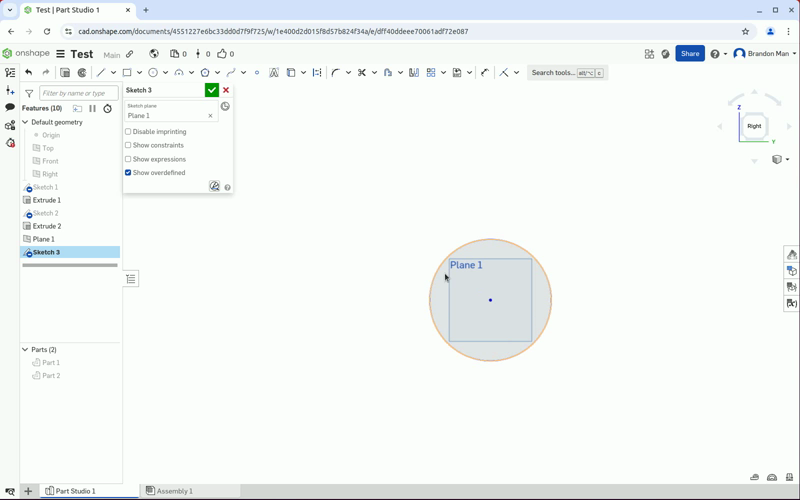
scroll(6)
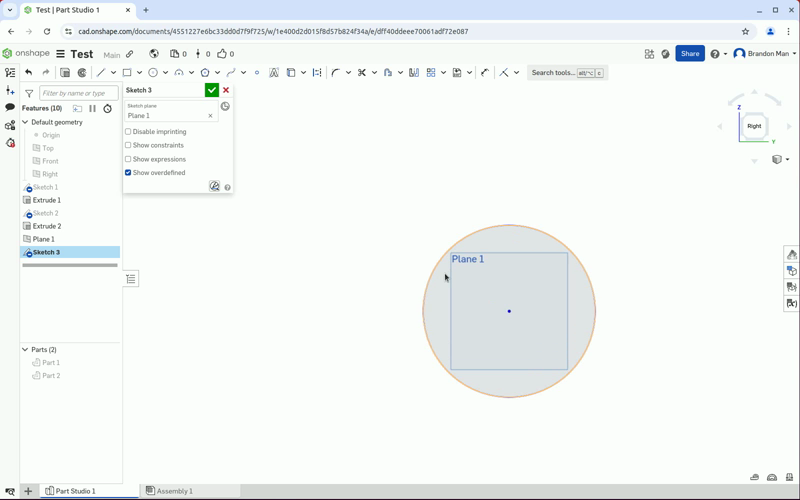
scroll(6)
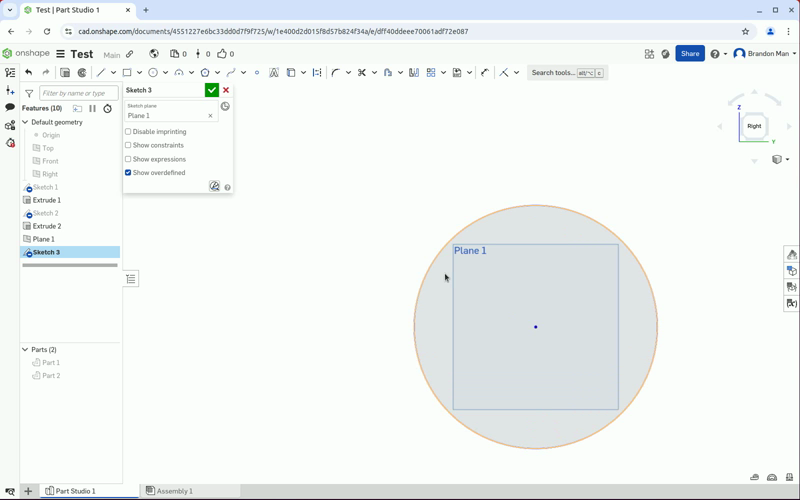
scroll(6)
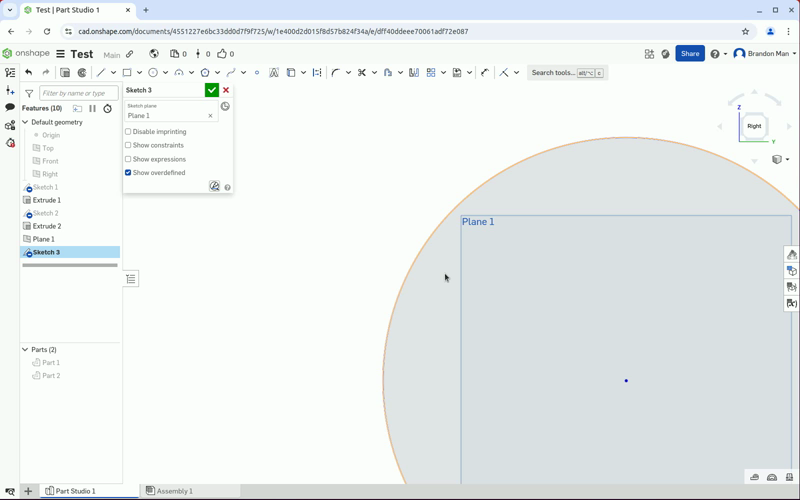
click(445, 273)
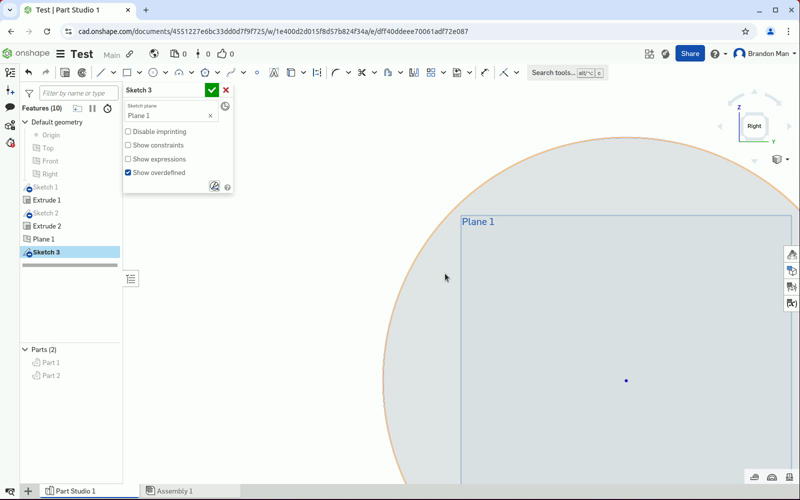
scroll(-6)
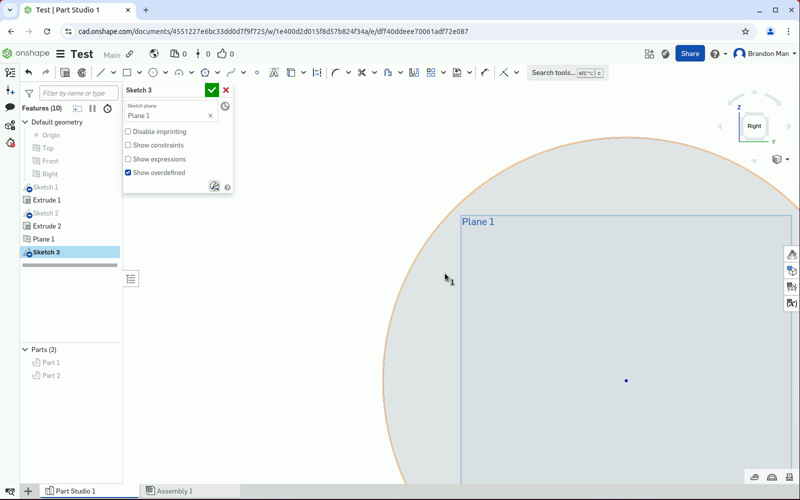
scroll(-6)
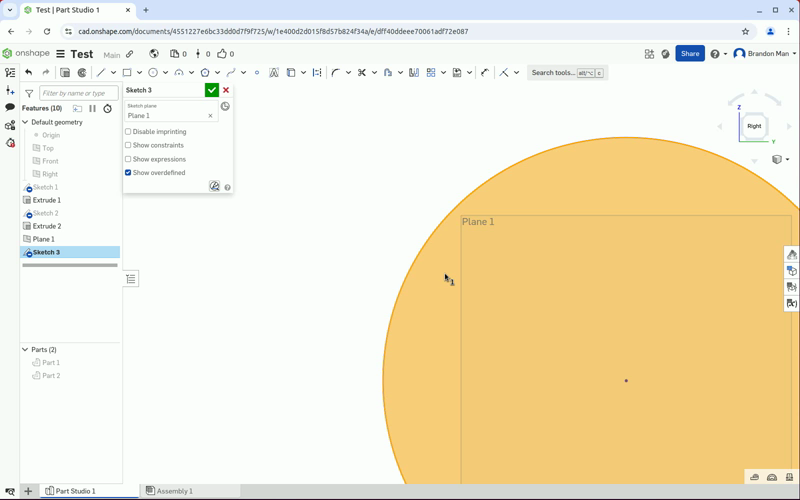
scroll(-6)
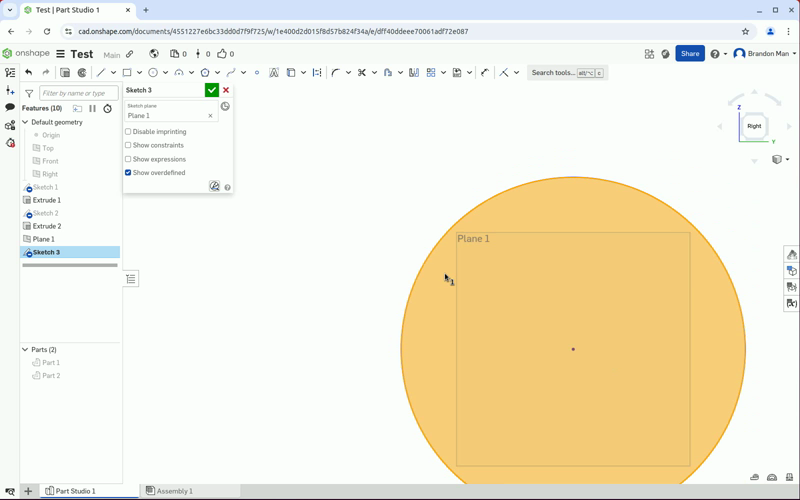
scroll(-6)
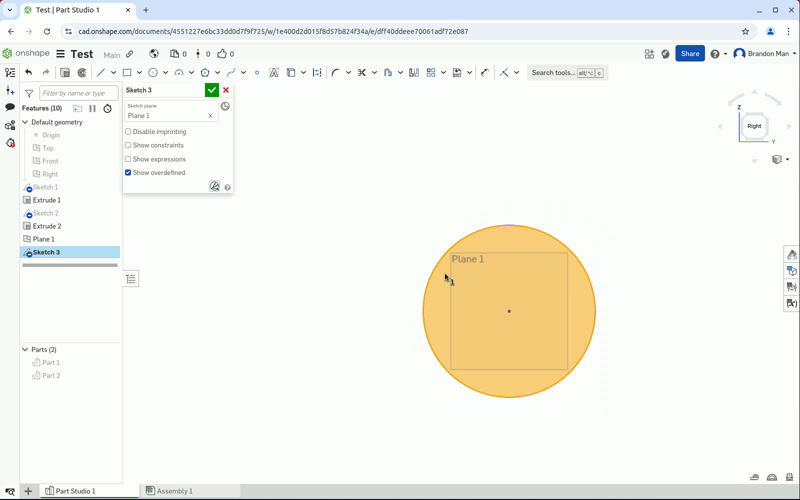
scroll(-6)
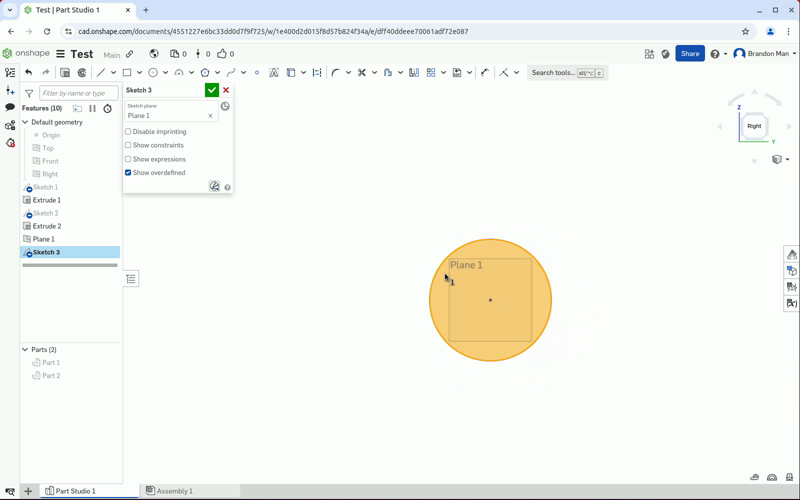
scroll(-6)
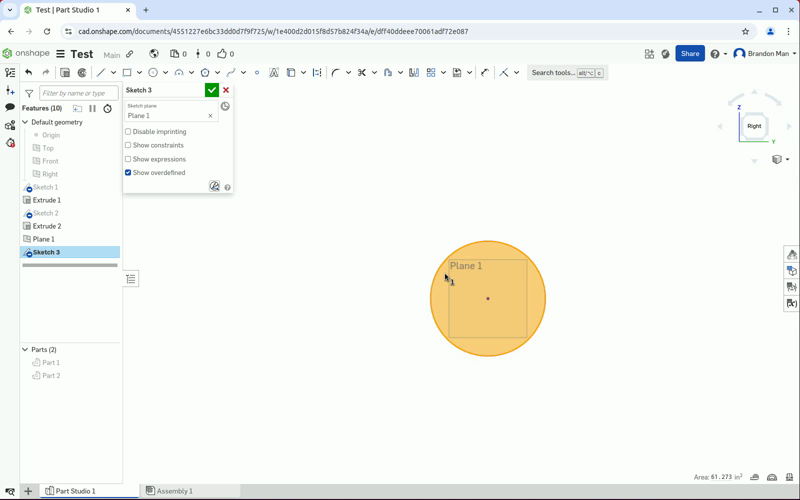
scroll(-6)
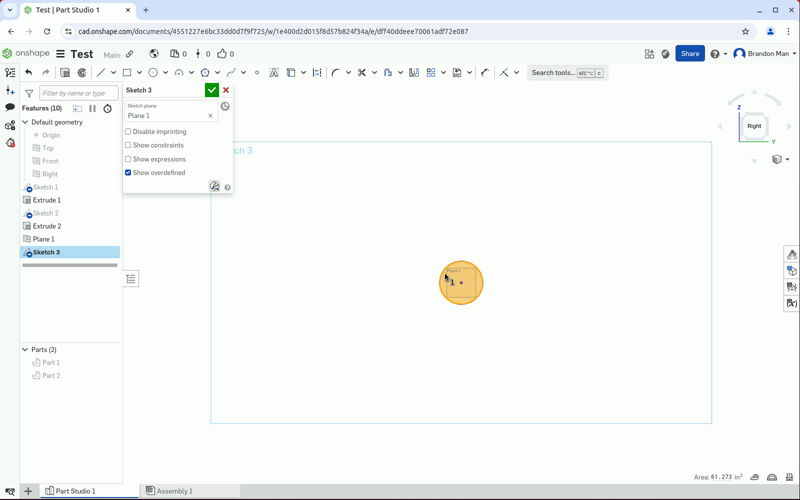
mouse_move(73, 352)
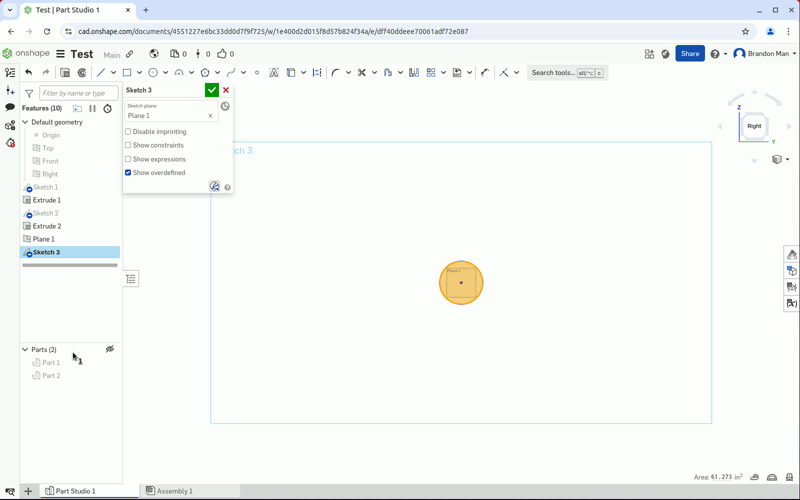
key(shift+y)
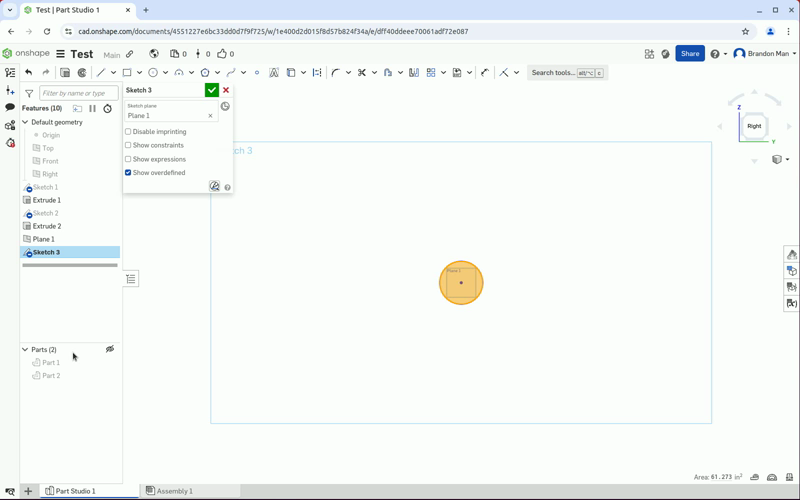
key(shift+e)
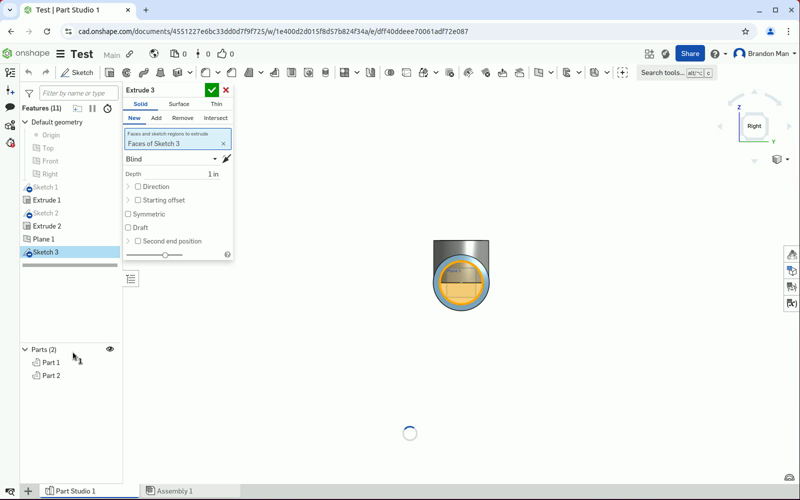
mouse_move(143, 106)
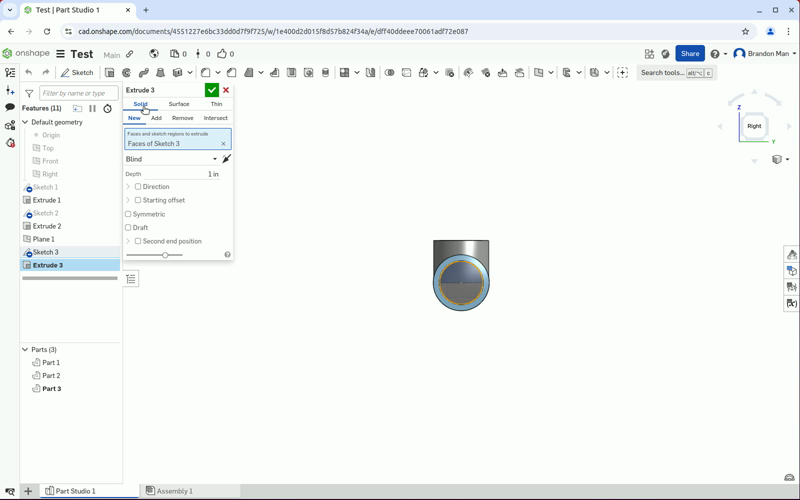
click(143, 106)
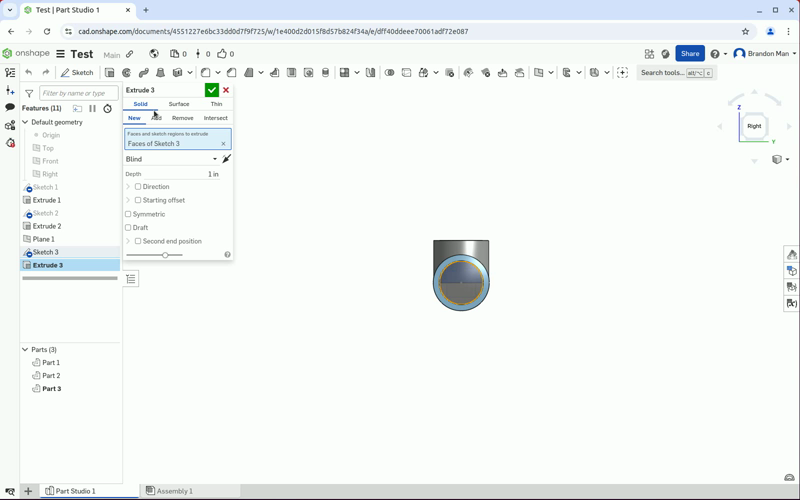
mouse_move(186, 120)
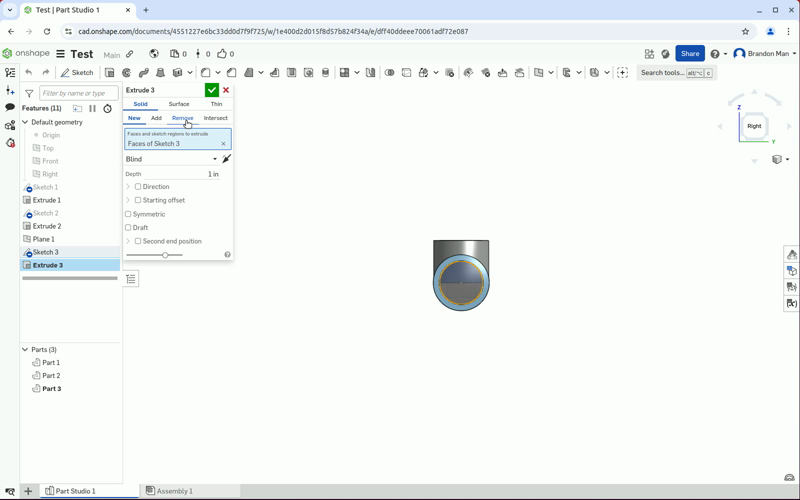
click(186, 120)
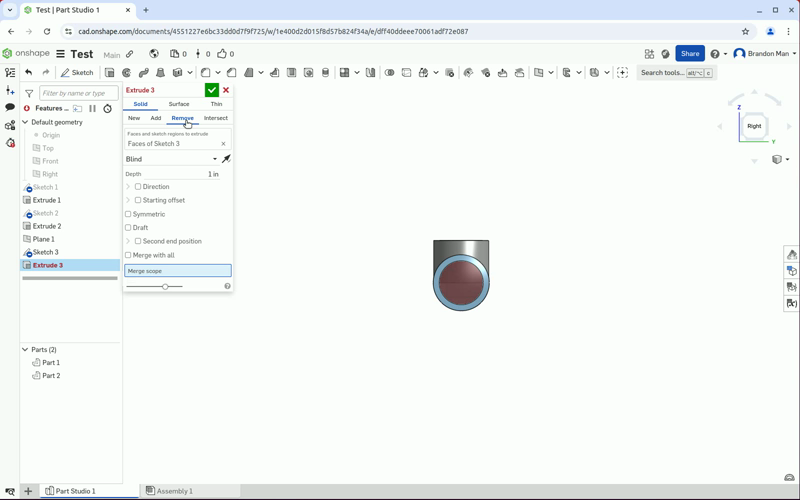
key(tab, 4)
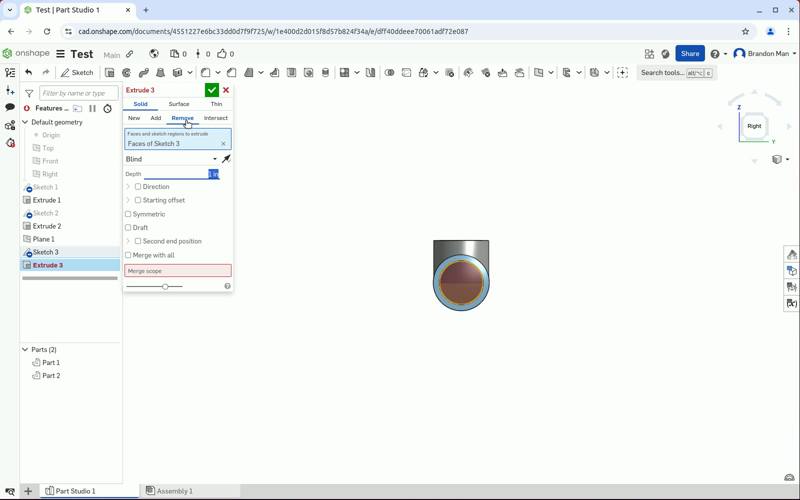
text(28.885)
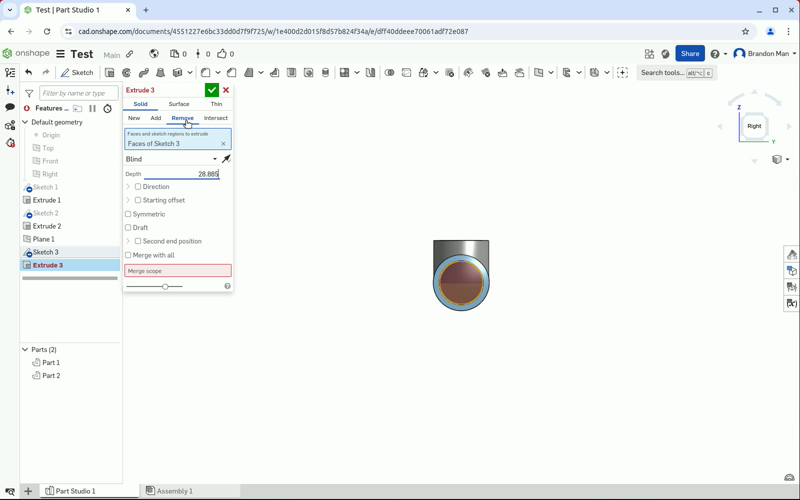
key(tab, 6)
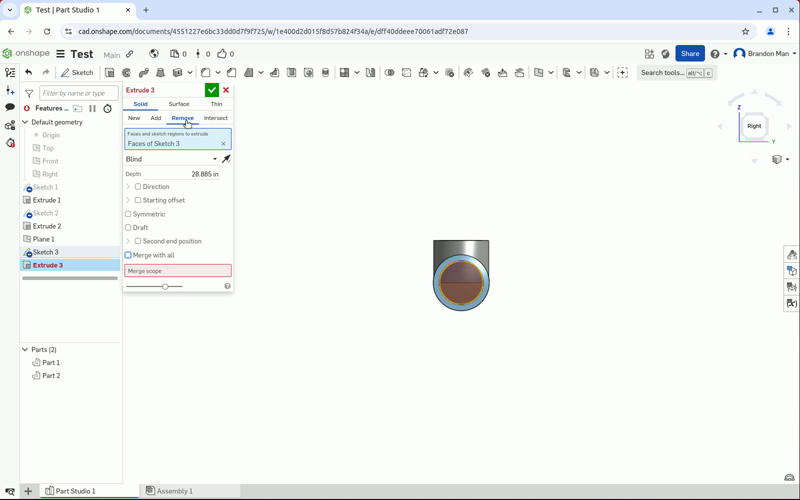
key(space)
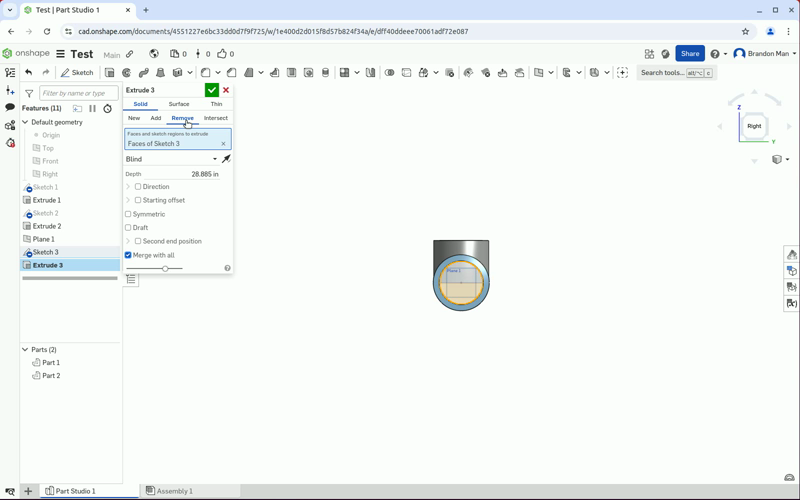
key(enter)
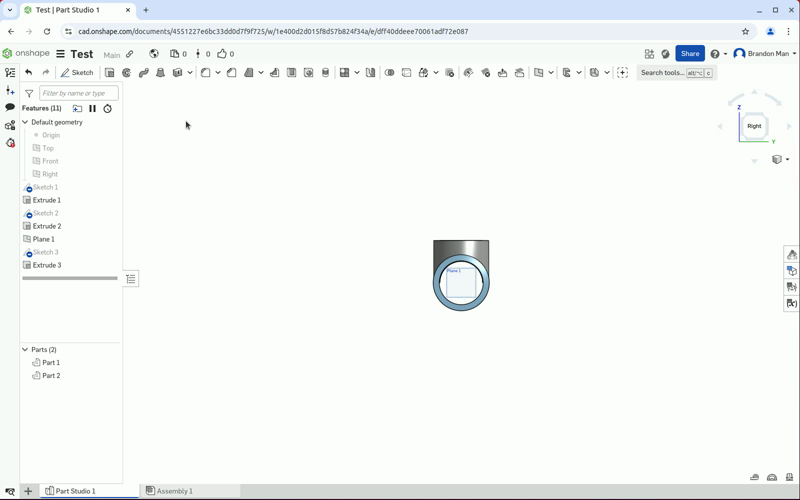
key(shift+h)
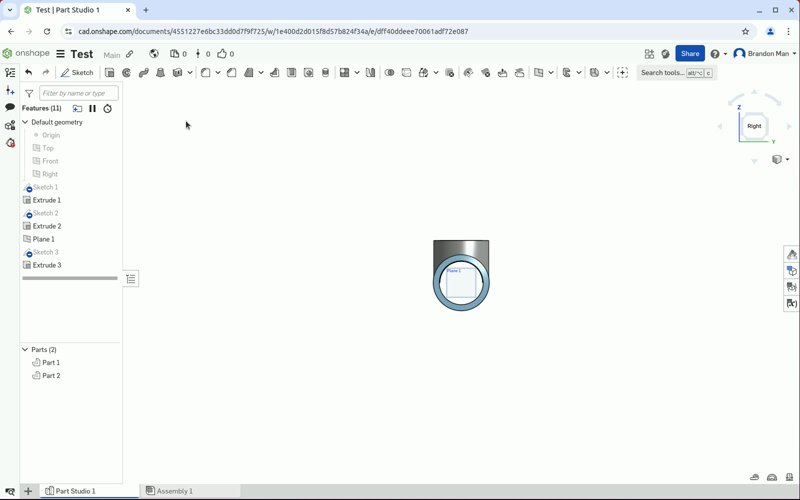
key(shift+h)
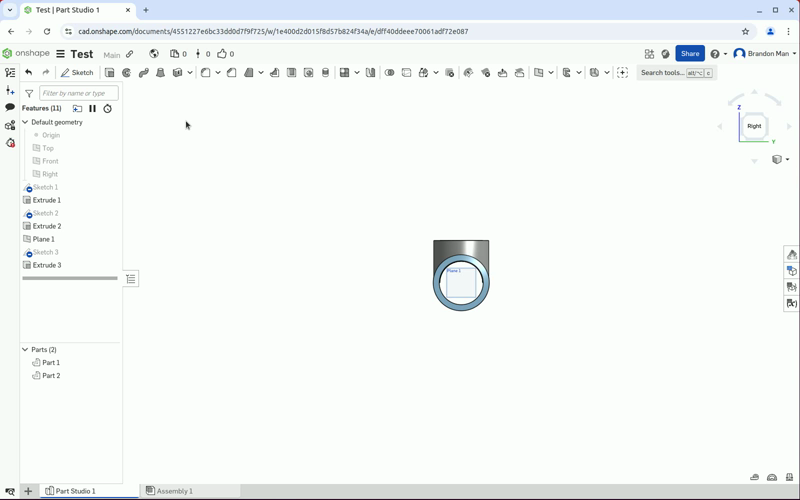
mouse_move(73, 189)
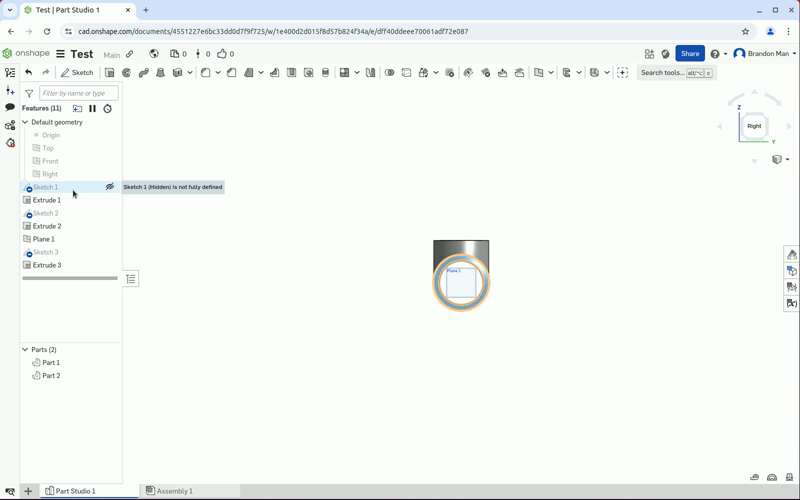
click(73, 189)
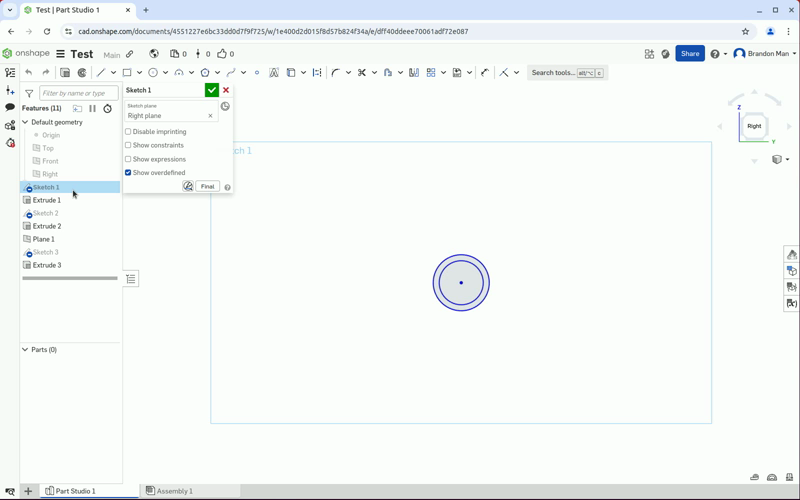
mouse_move(229, 92)
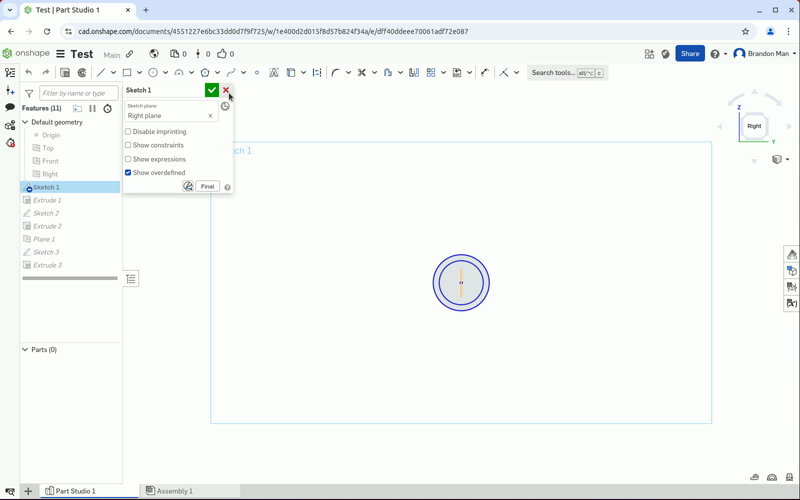
click(229, 92)
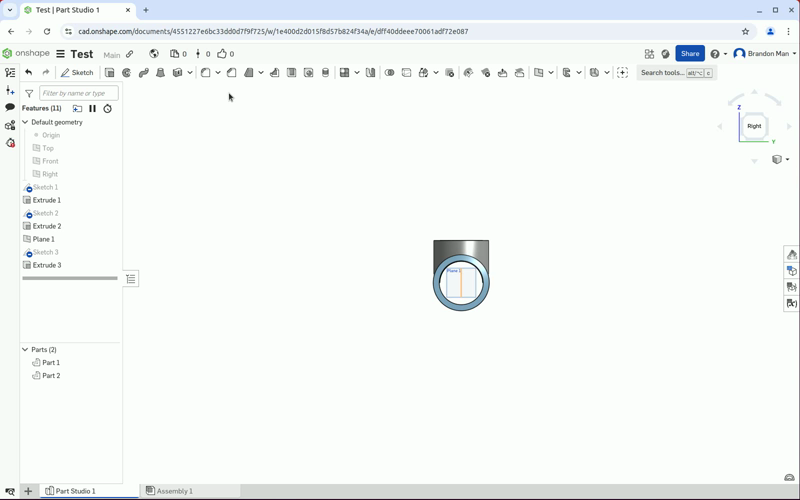
mouse_move(73, 352)
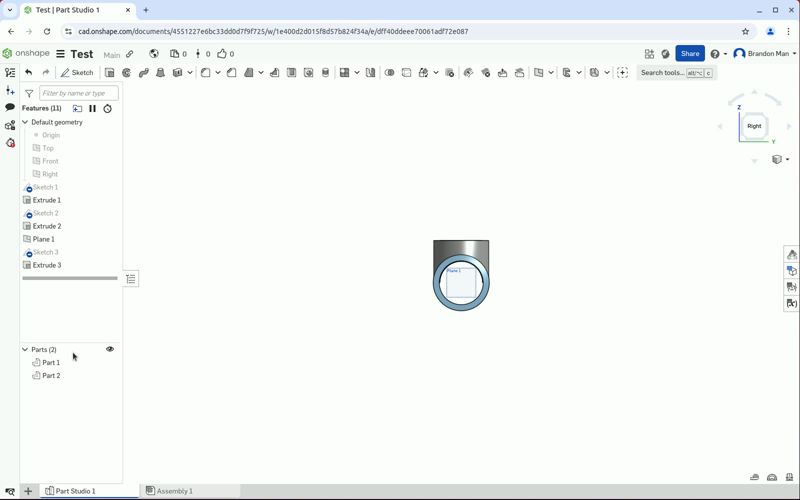
key(y)
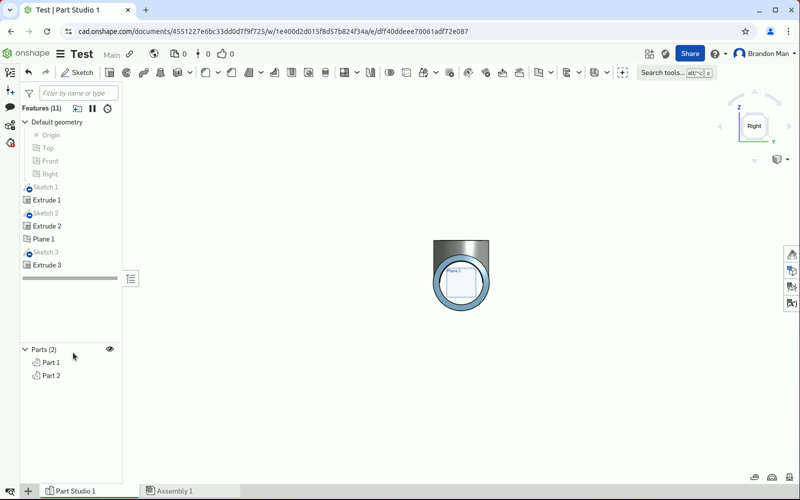
key(shift+p)
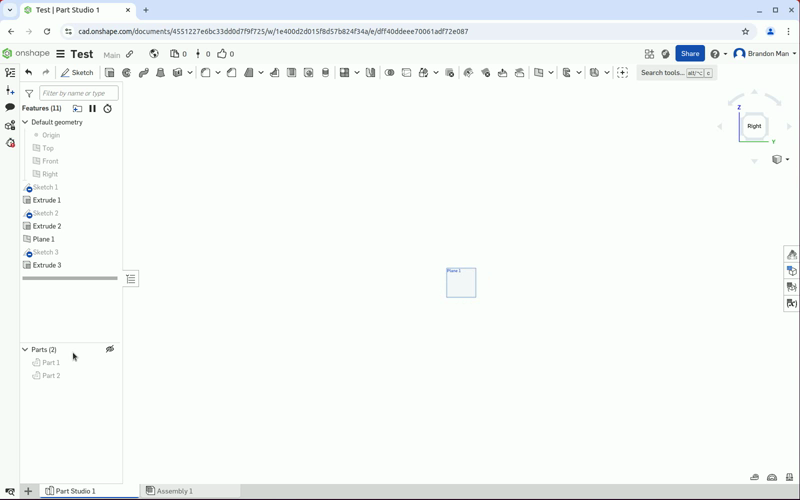
key(space)
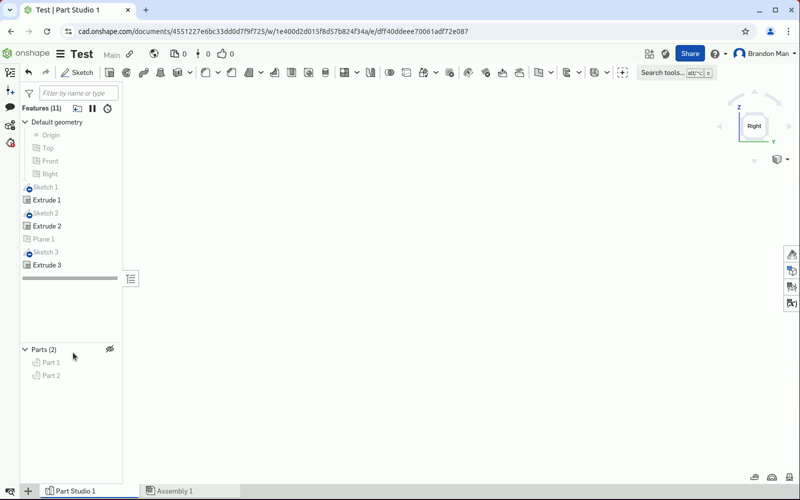
key_down(shift)
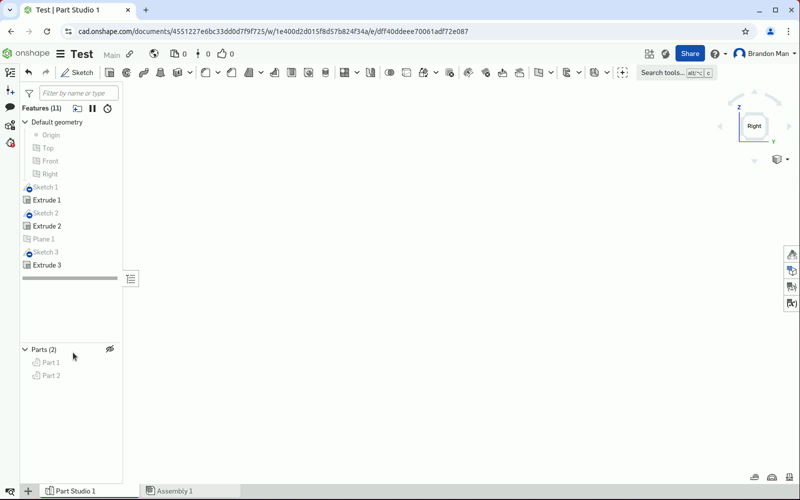
key(right)
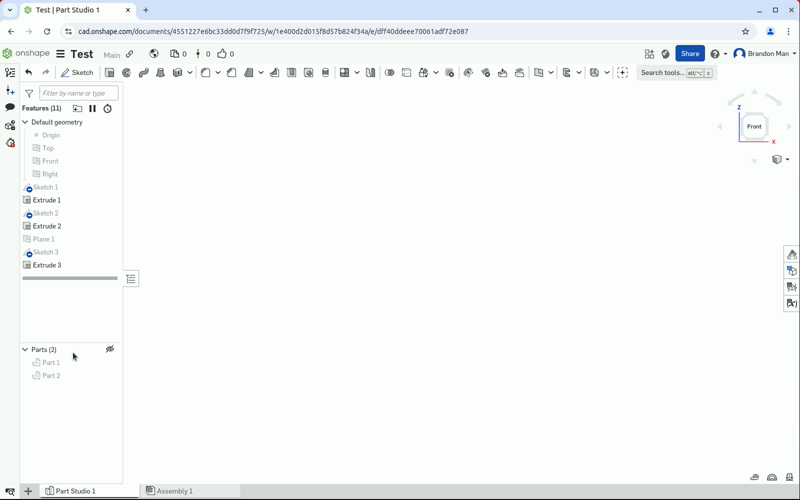
key_up(shift)
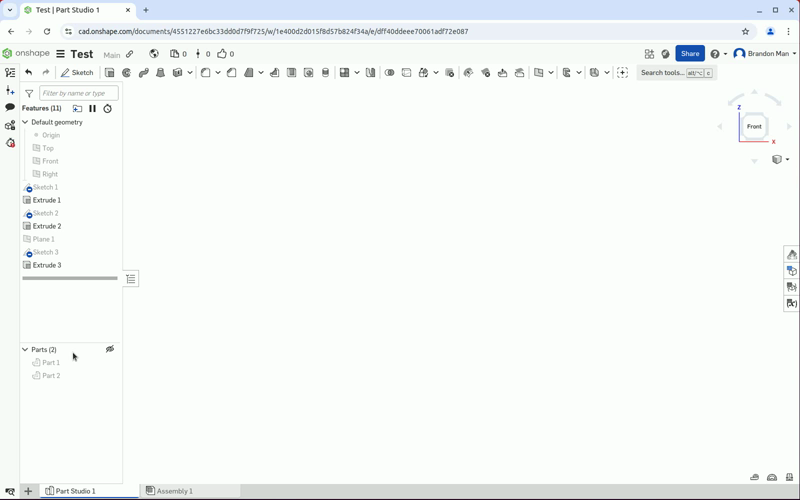
key(space)
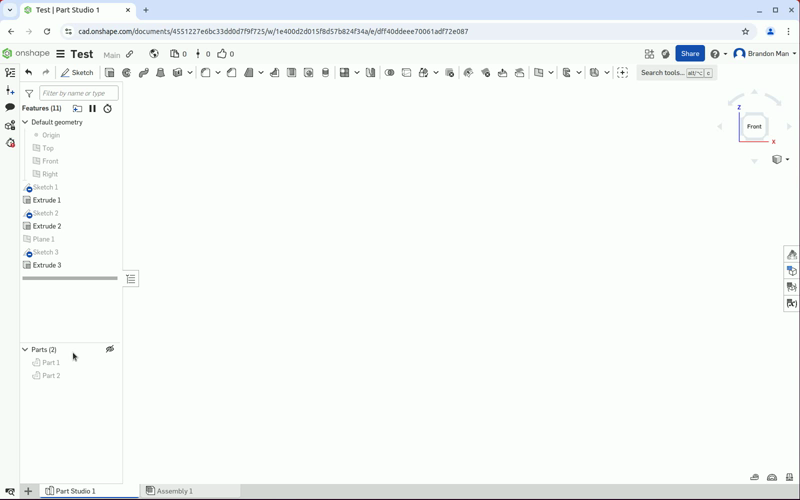
key_down(shift)
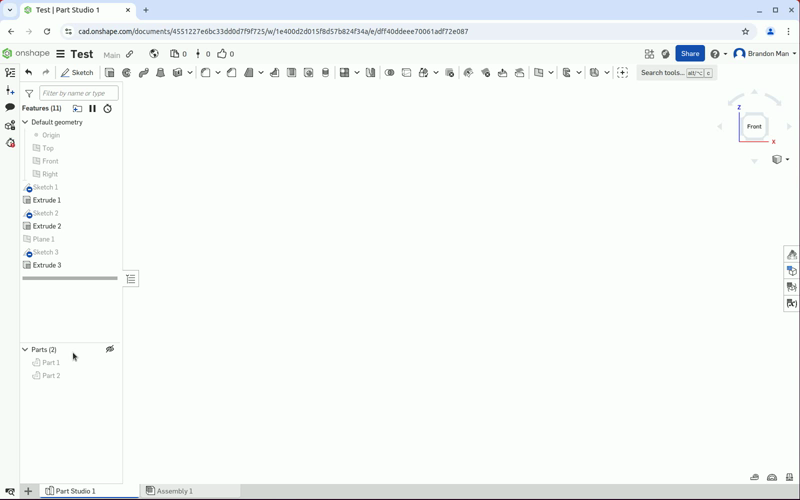
key(down)
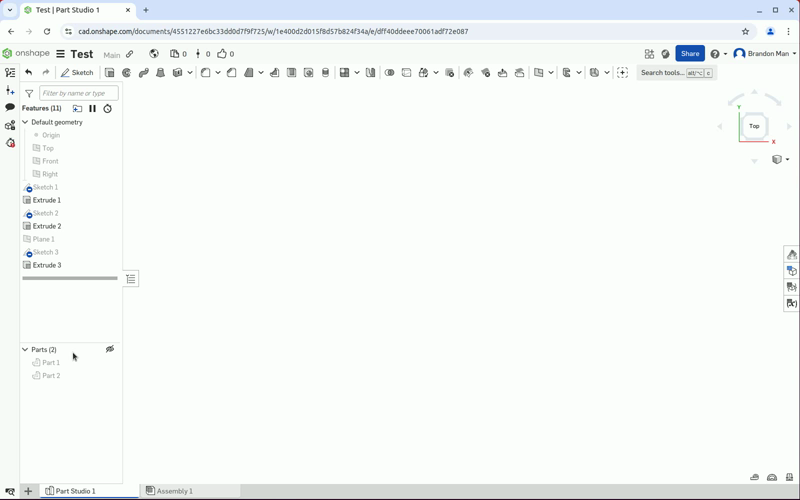
key_up(shift)
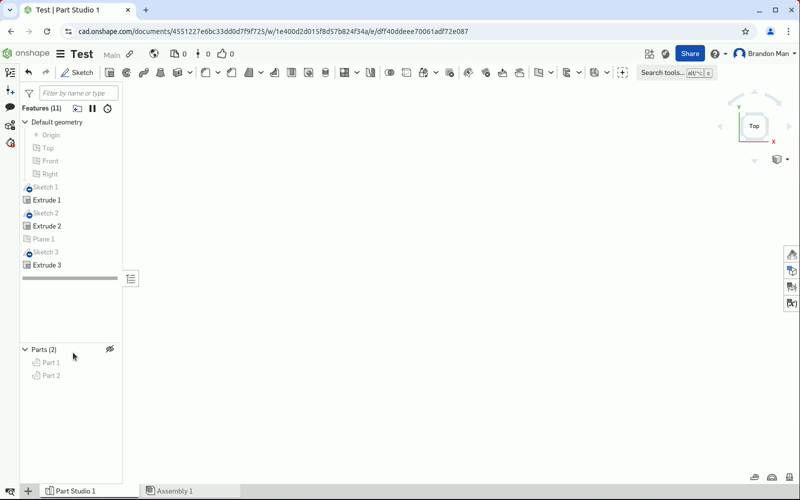
mouse_move(73, 352)
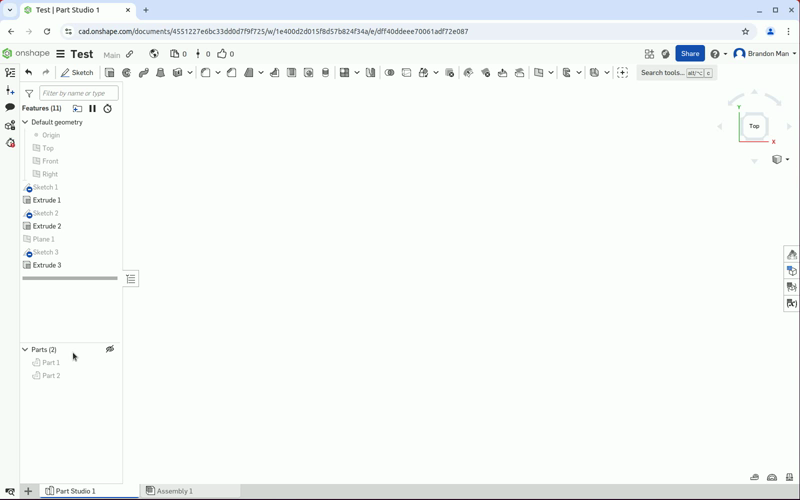
key(shift+y)
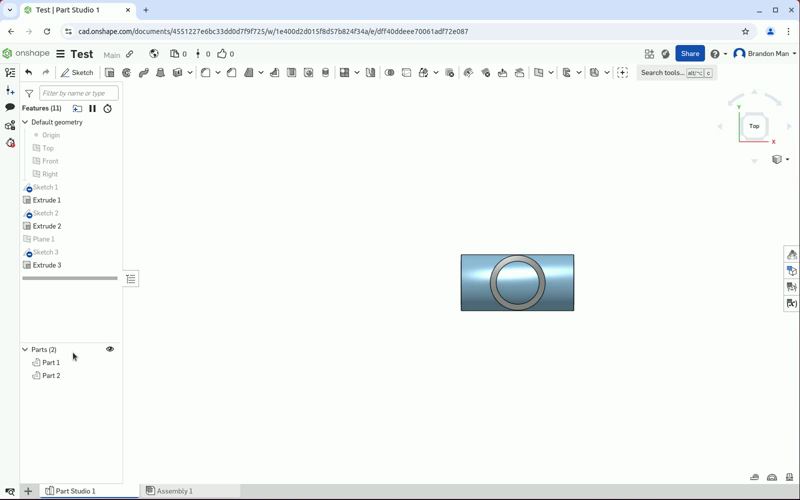
mouse_move(541, 75)
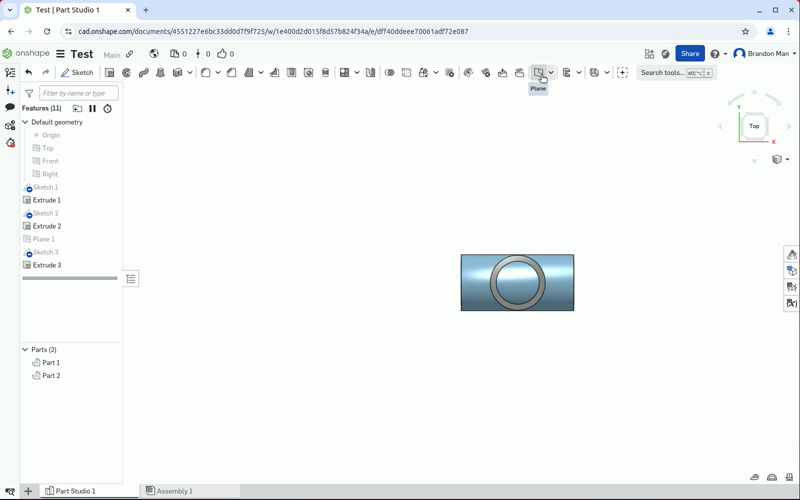
click(541, 75)
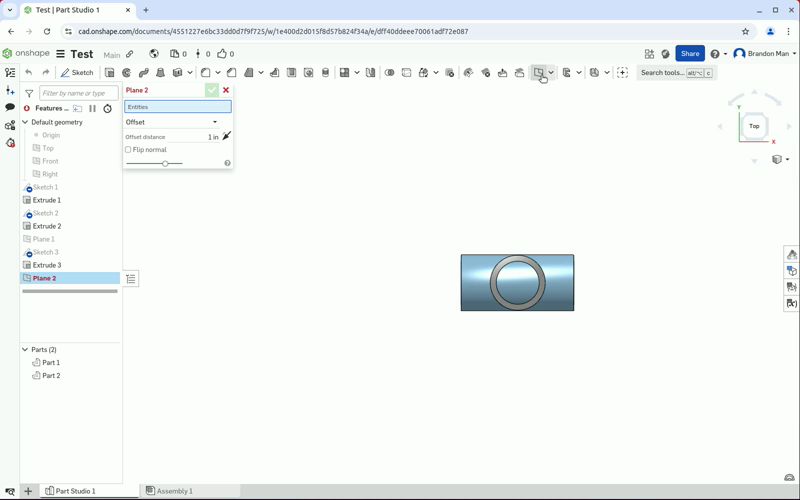
mouse_move(73, 150)
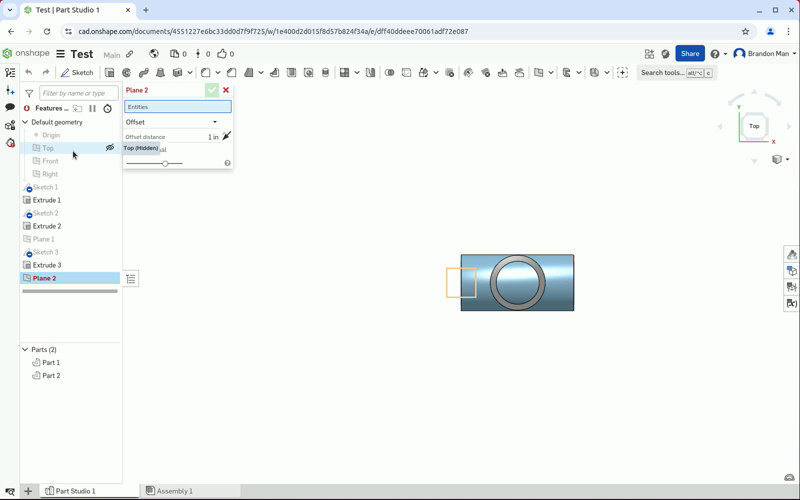
click(73, 150)
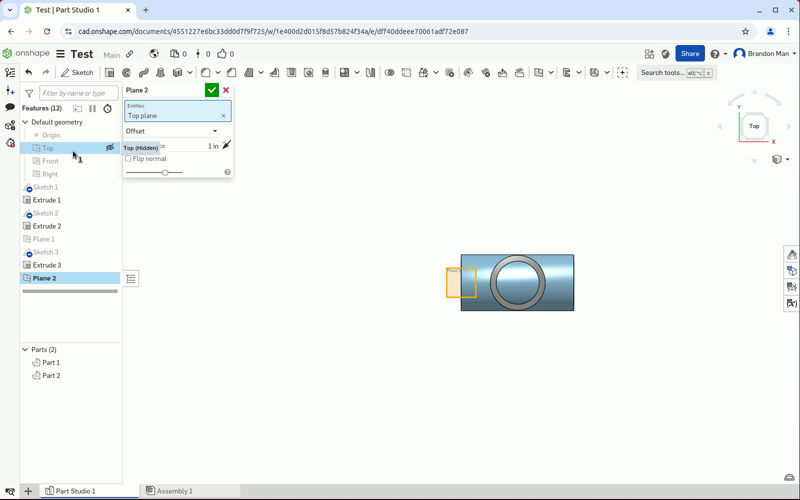
key(tab, 2)
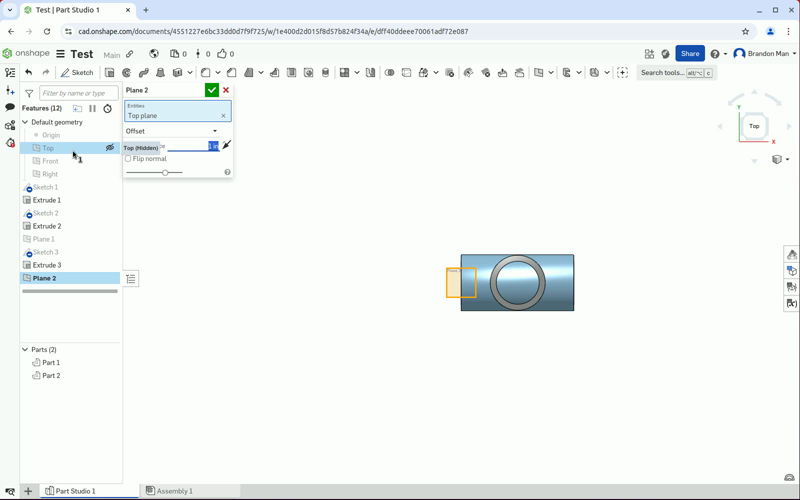
text(8.658)
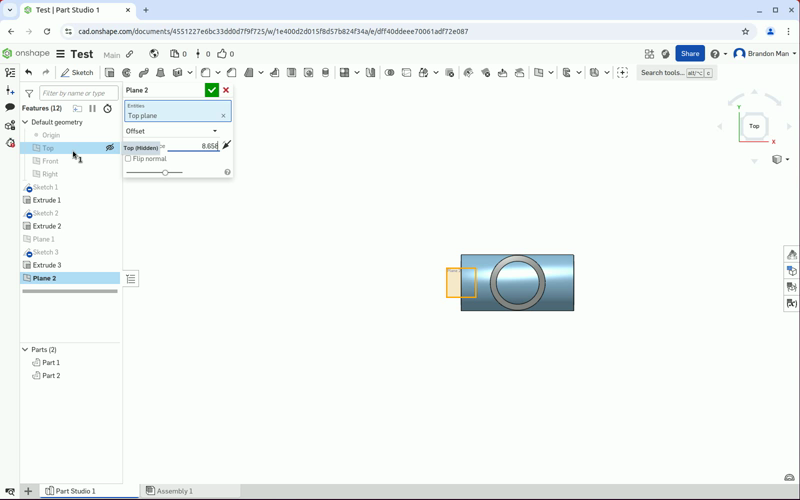
key(enter, 2)
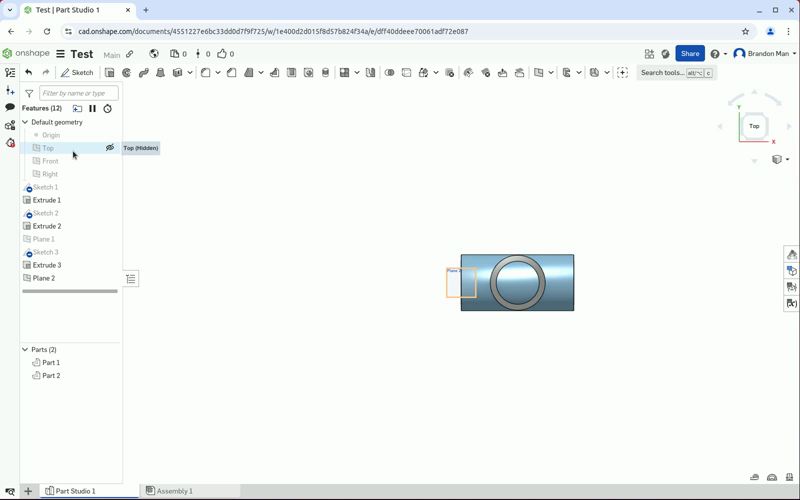
key(shift+s)
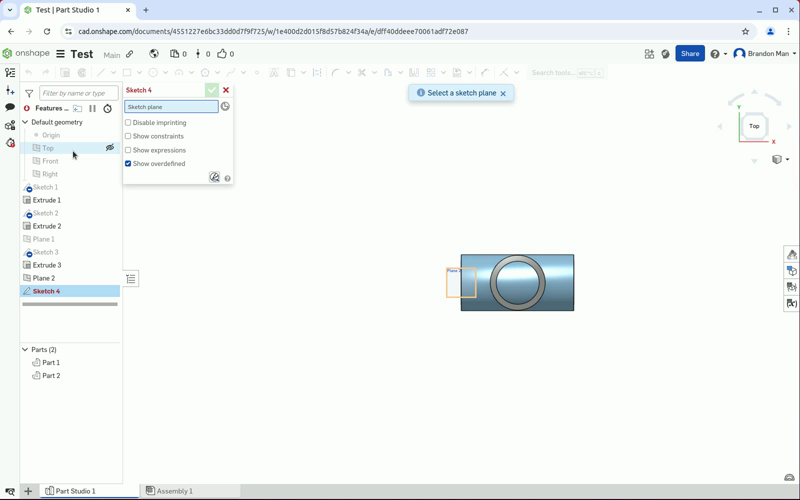
mouse_move(73, 280)
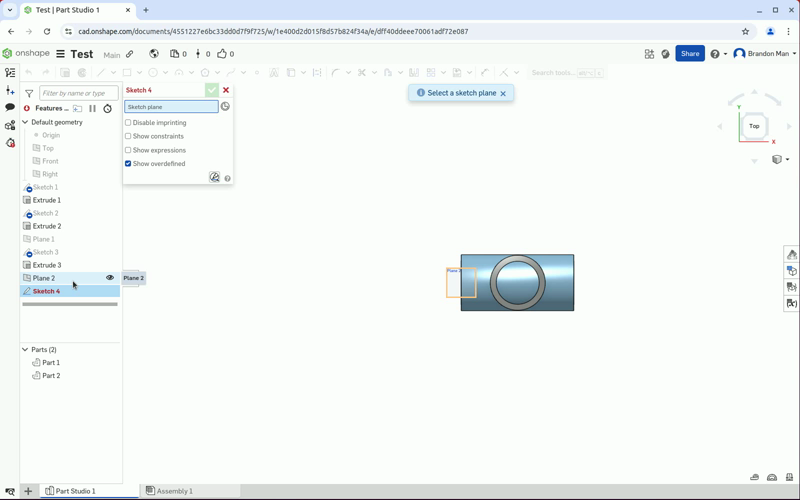
click(73, 280)
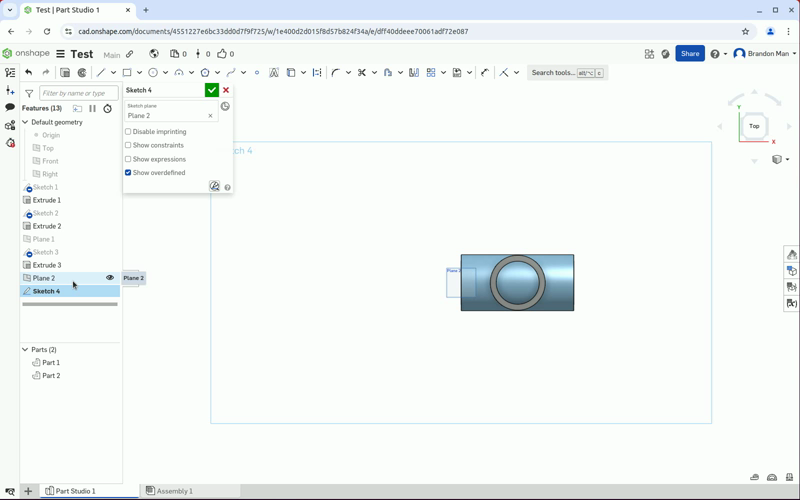
mouse_move(73, 352)
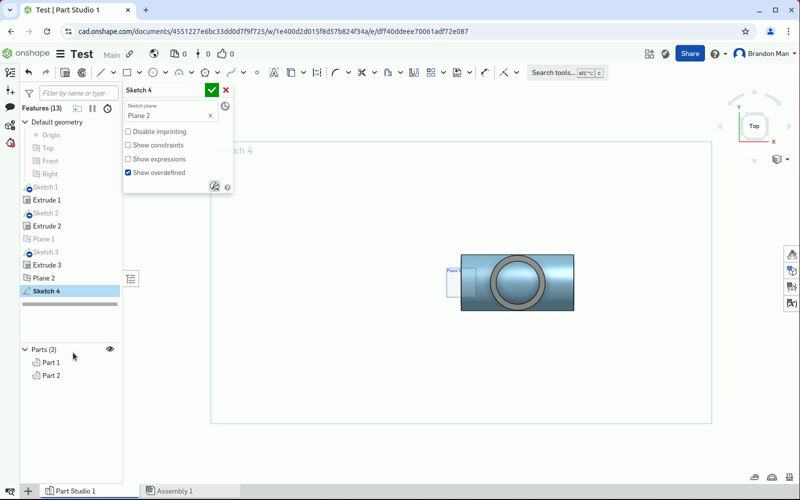
key(y)
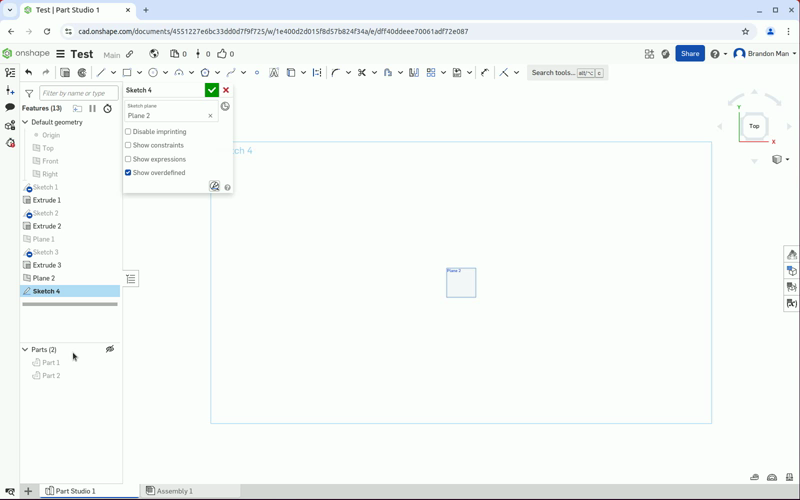
key(c)
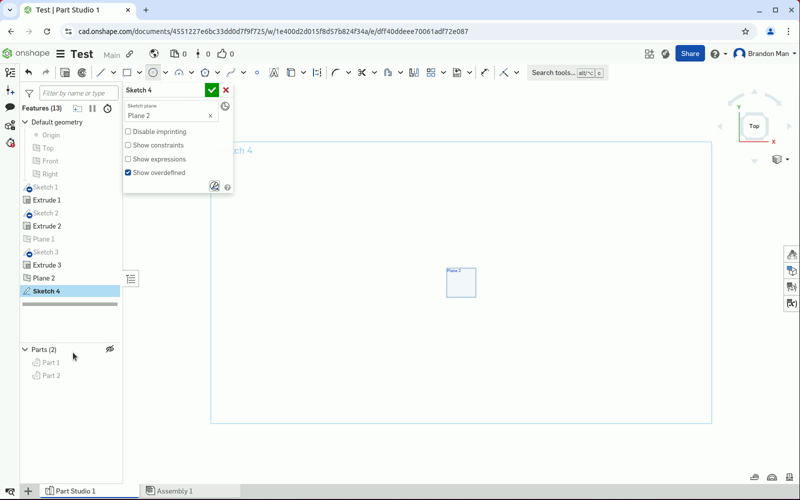
key_down(shift)
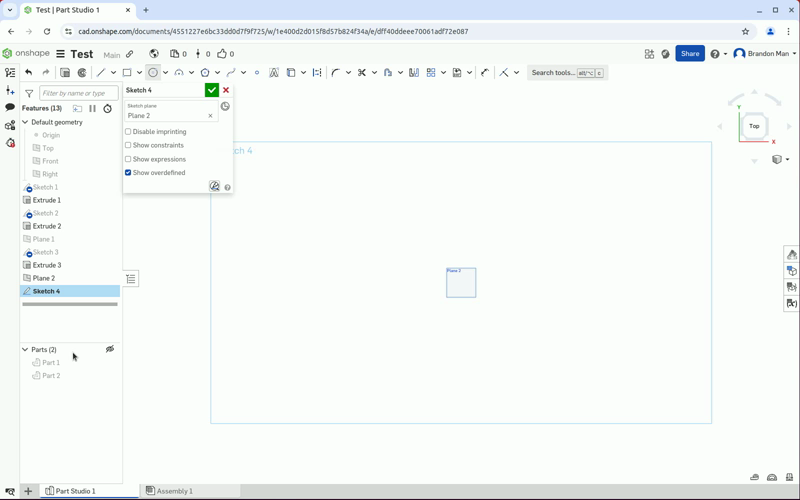
mouse_move(517, 282)
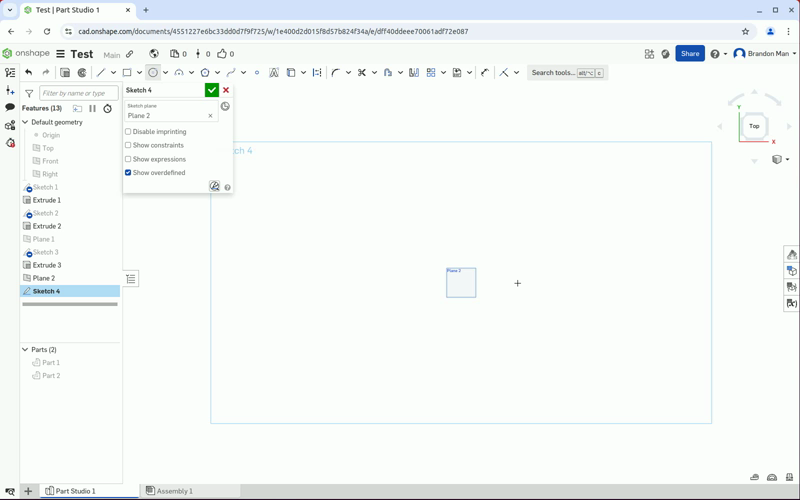
click(517, 282)
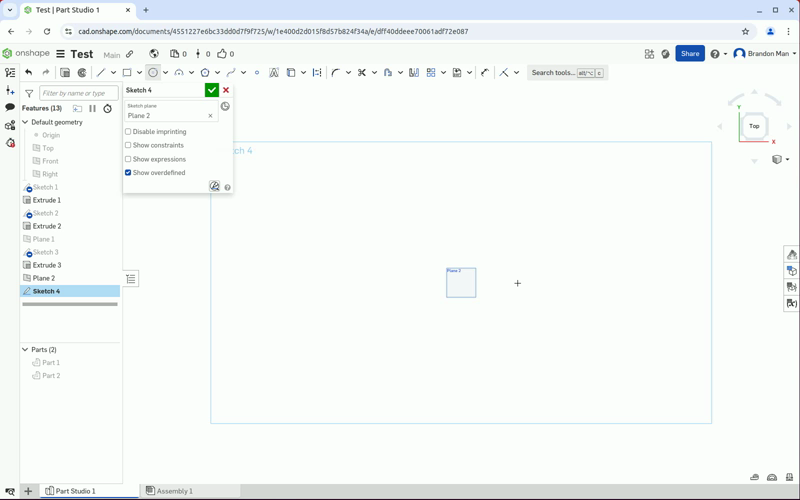
key_up(shift)
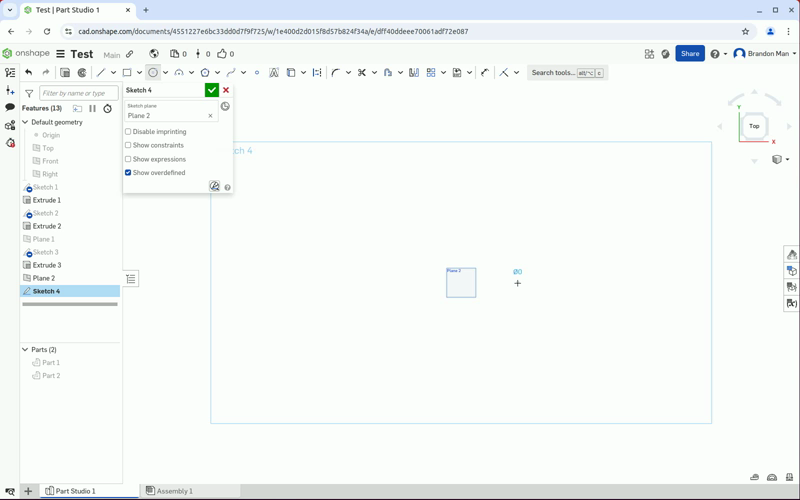
mouse_move(539, 282)
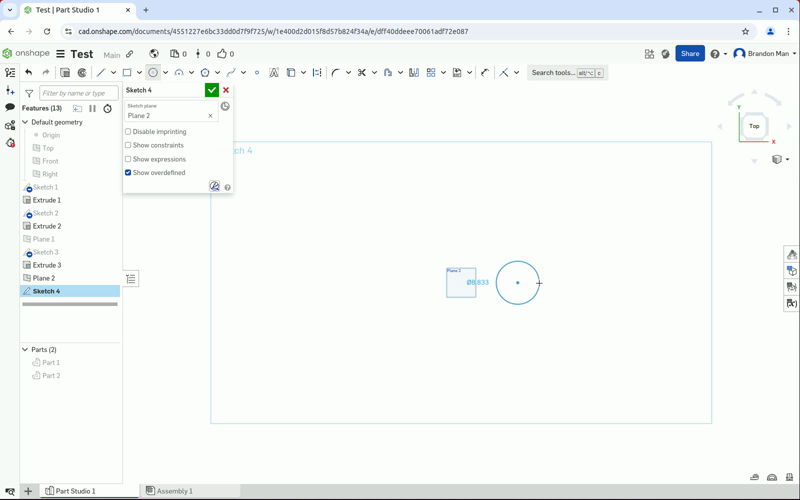
click(539, 282)
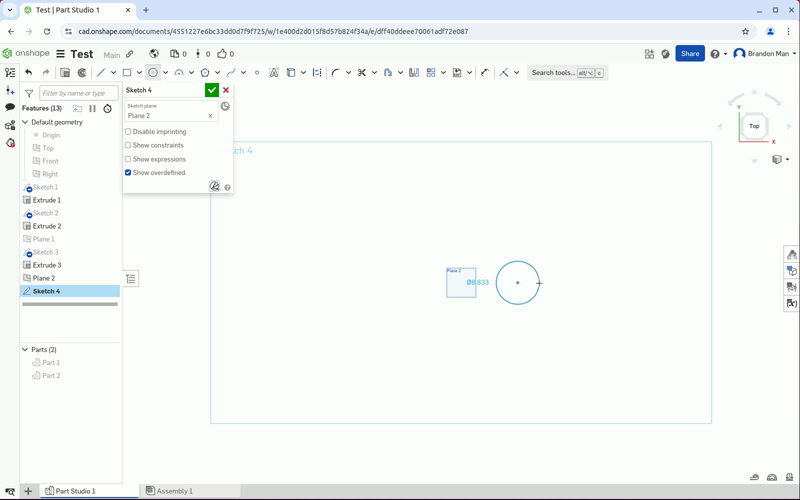
key(esc)
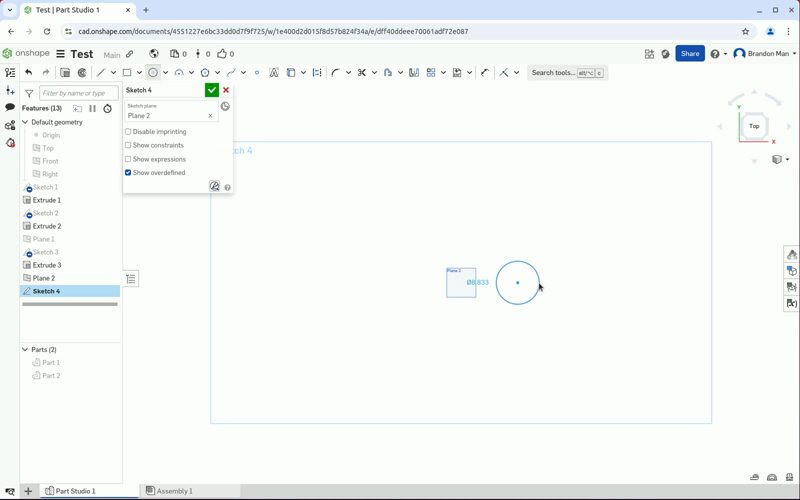
mouse_move(510, 295)
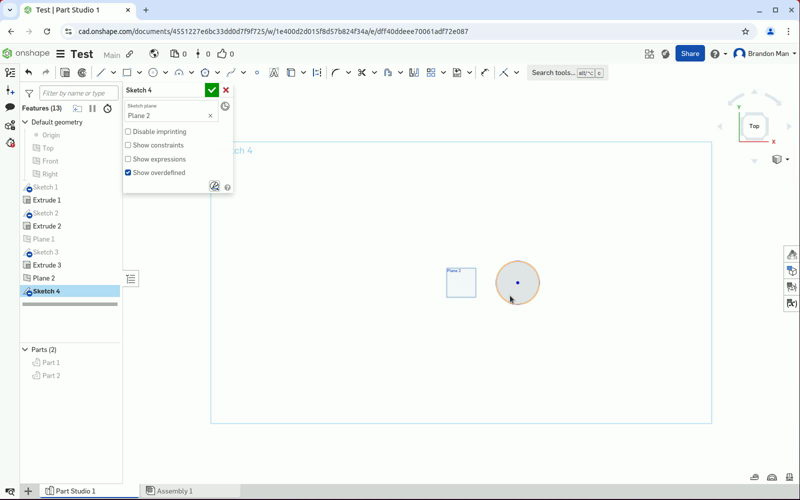
scroll(6)
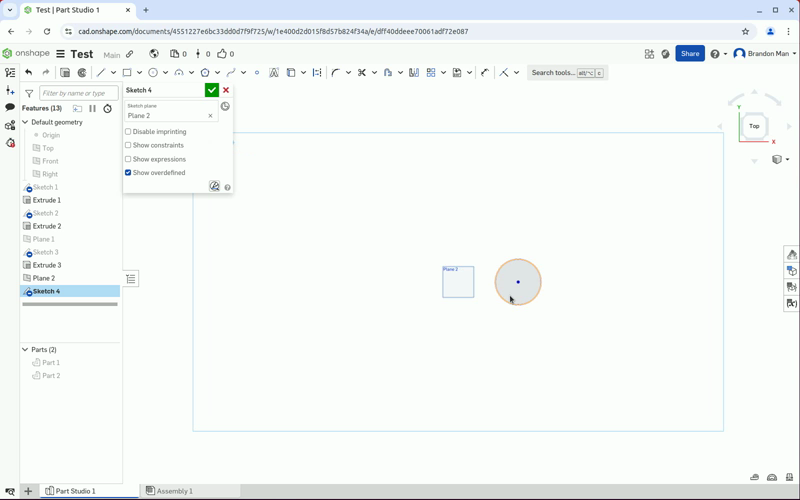
scroll(6)
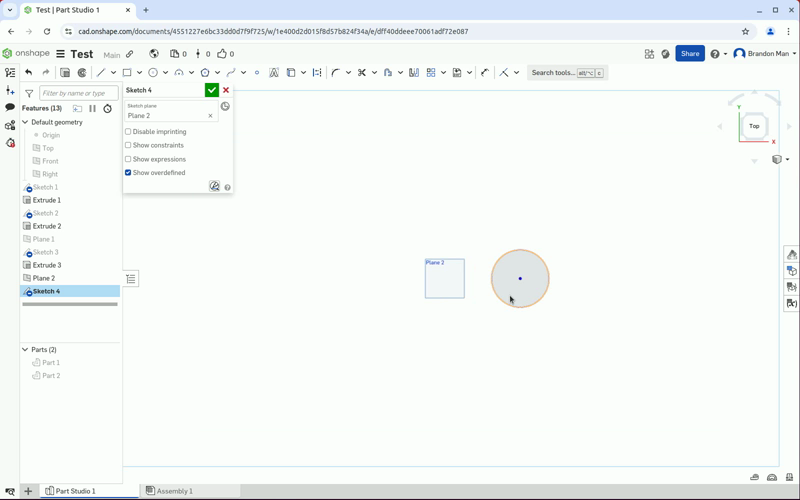
scroll(6)
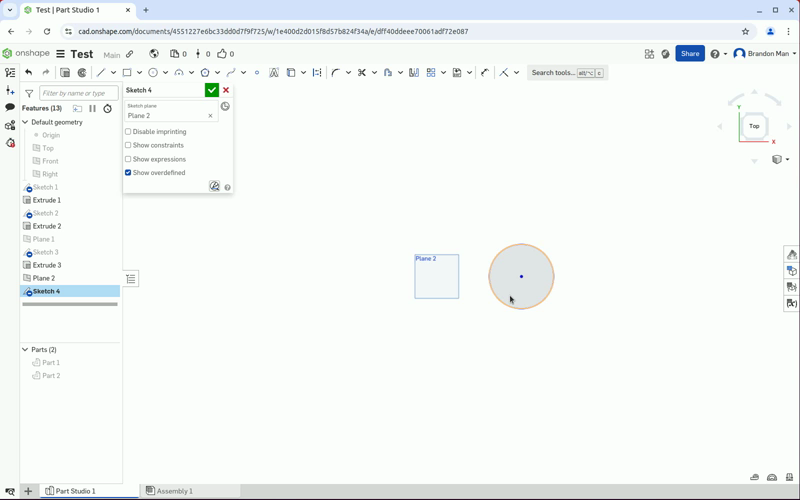
scroll(6)
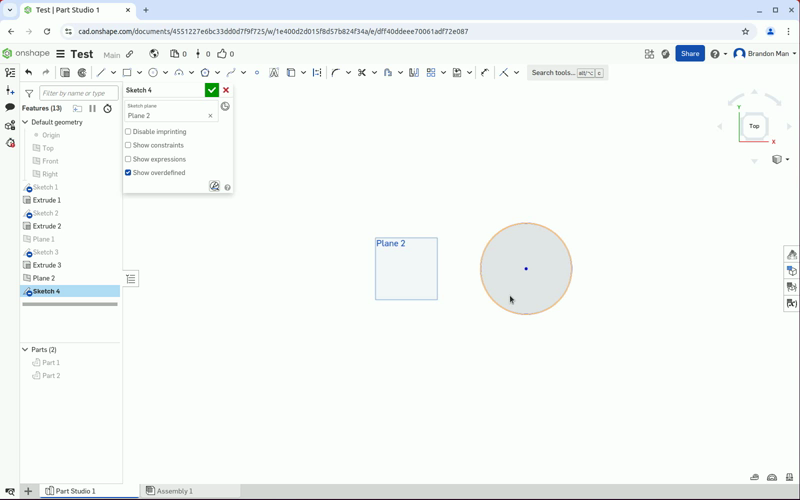
scroll(6)
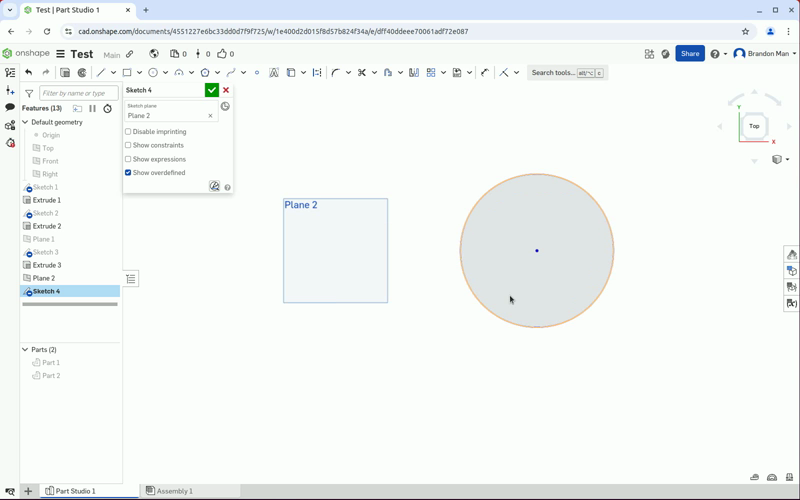
scroll(6)
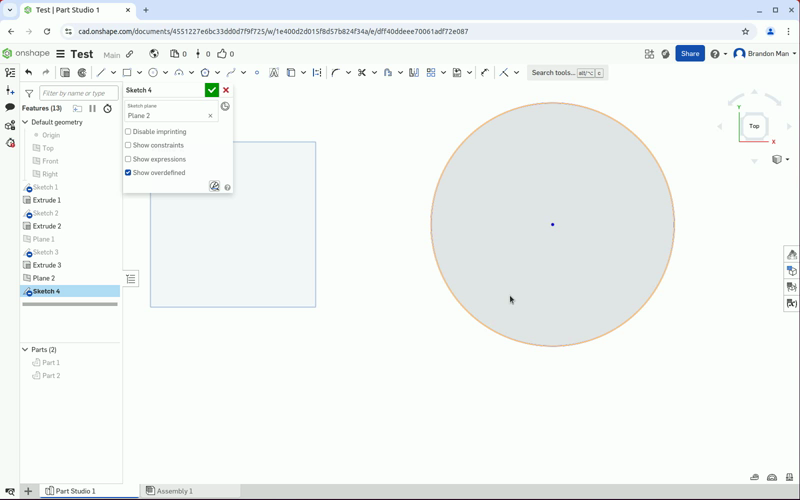
scroll(6)
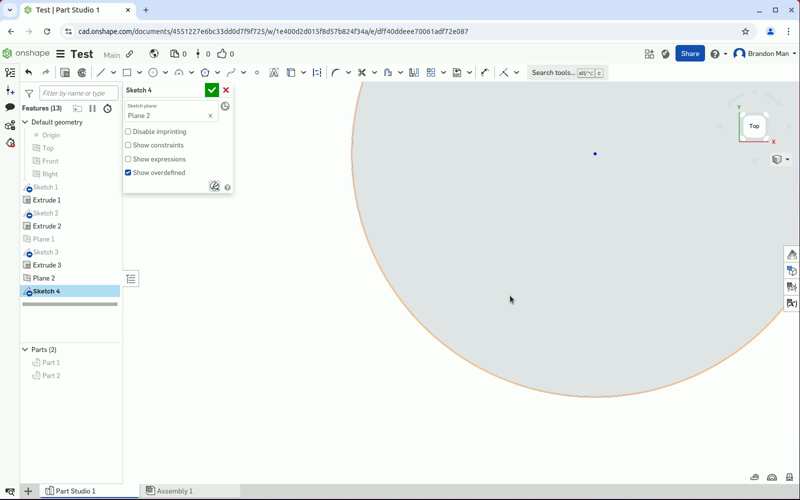
click(510, 295)
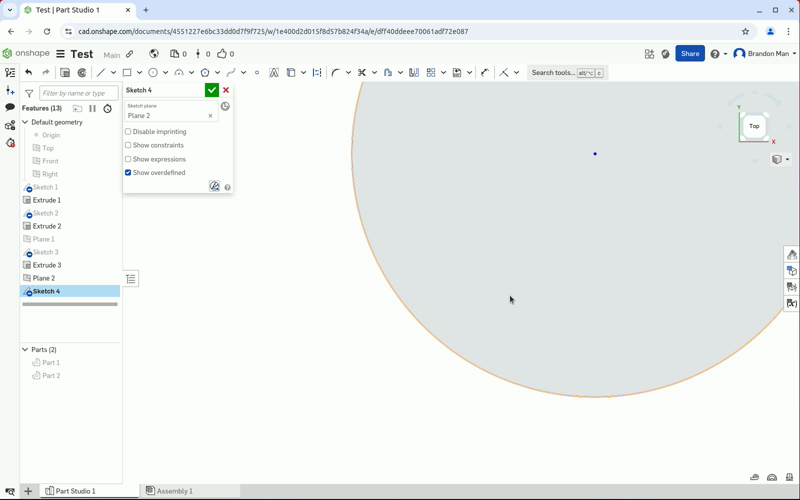
scroll(-6)
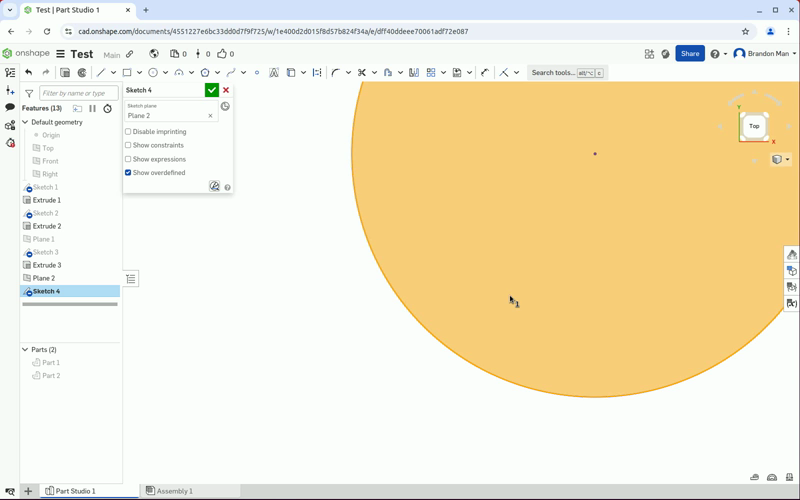
scroll(-6)
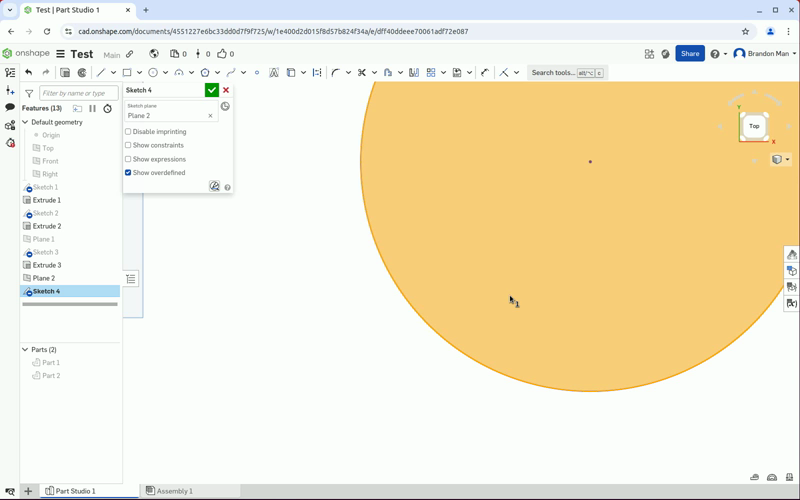
scroll(-6)
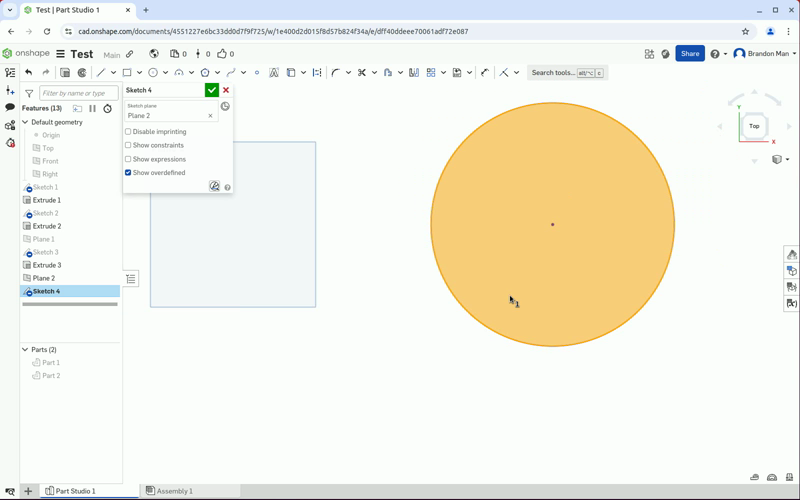
scroll(-6)
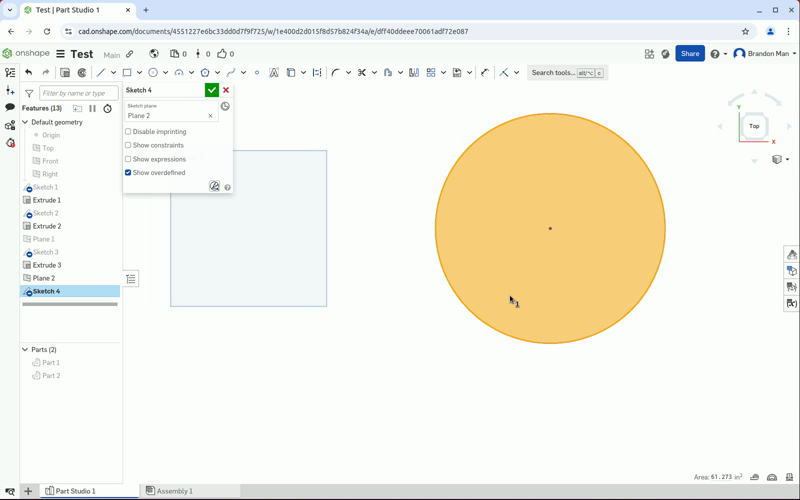
scroll(-6)
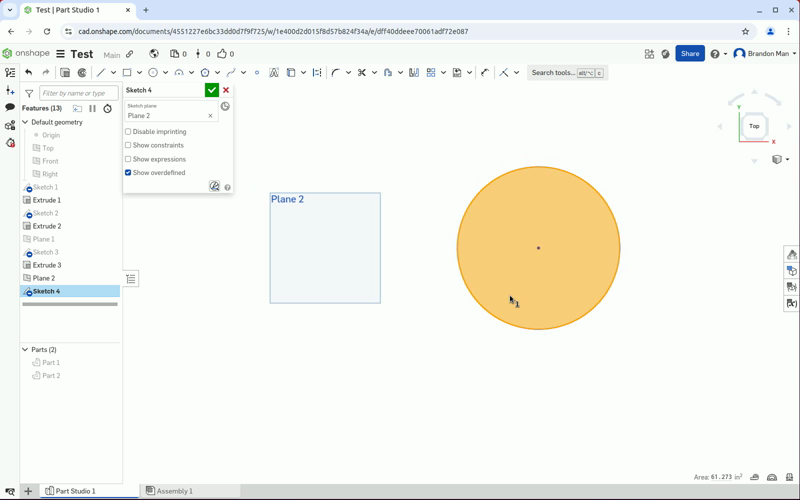
scroll(-6)
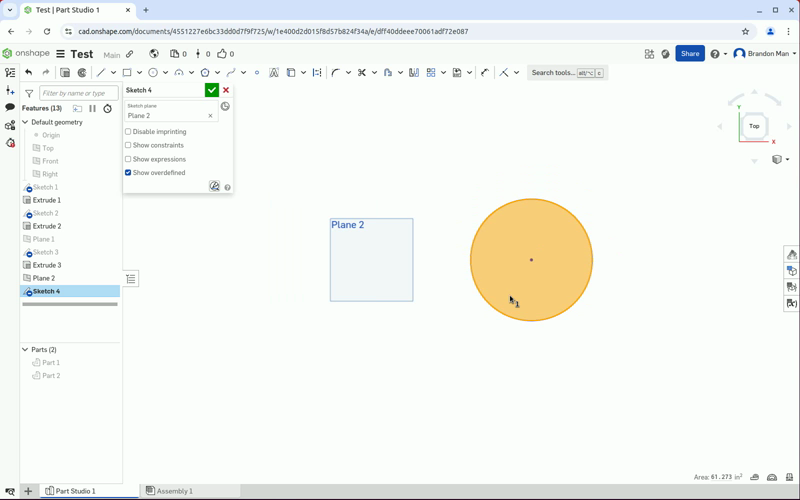
scroll(-6)
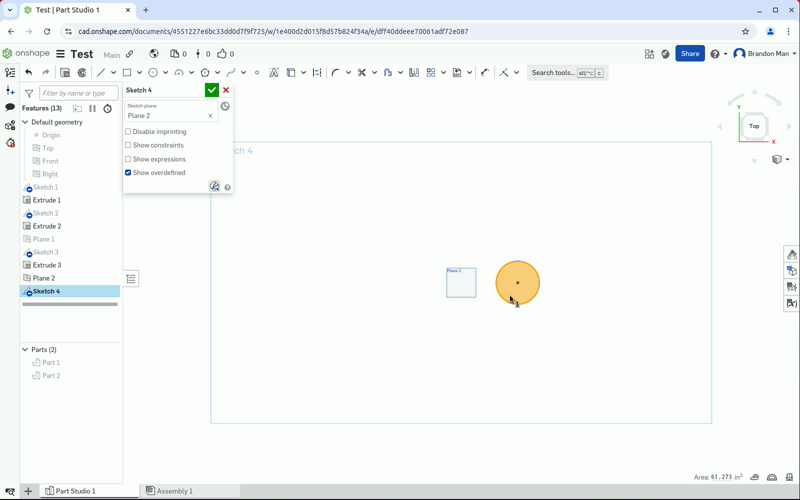
mouse_move(73, 352)
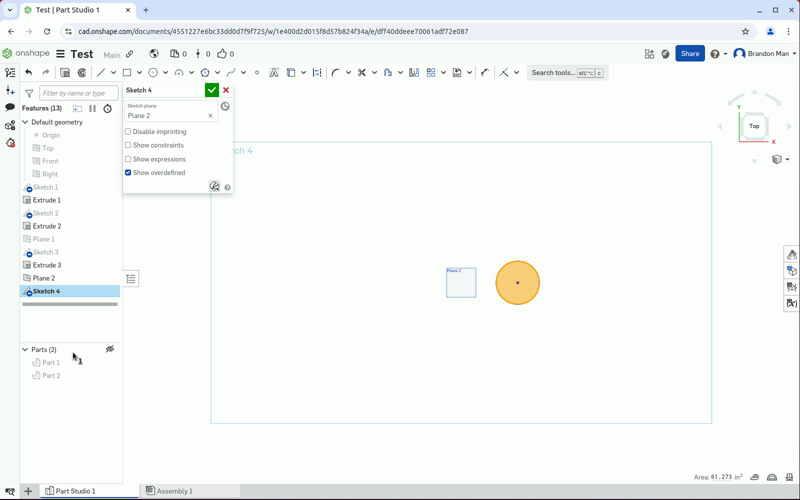
key(shift+y)
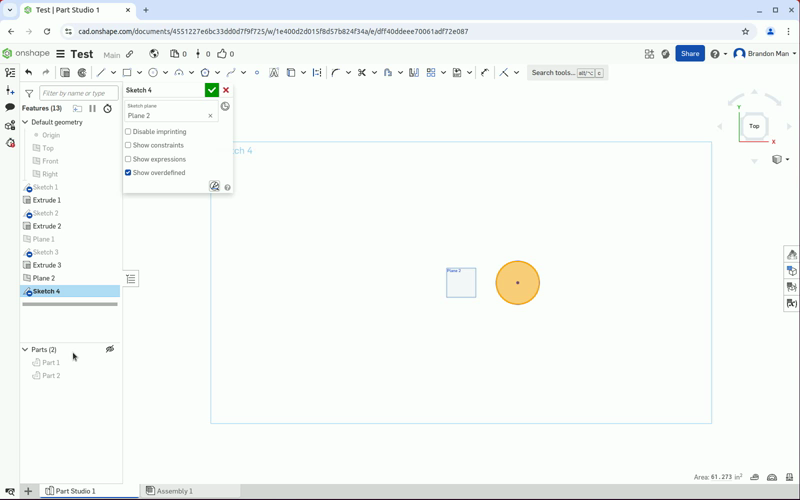
key(shift+e)
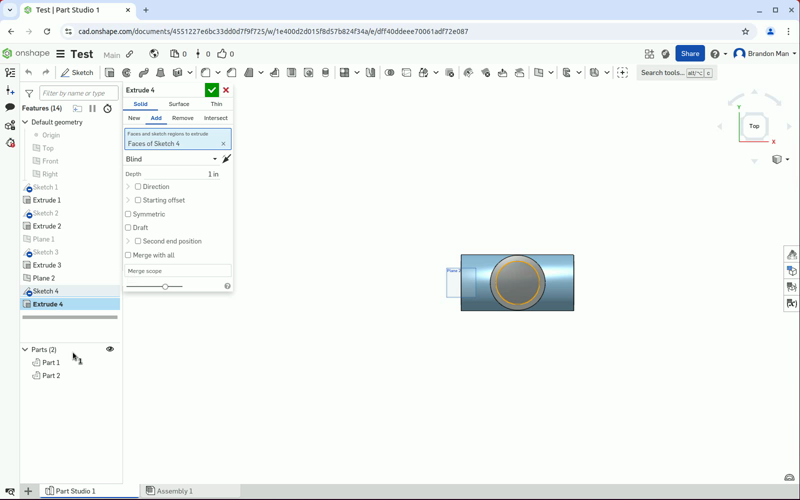
mouse_move(143, 106)
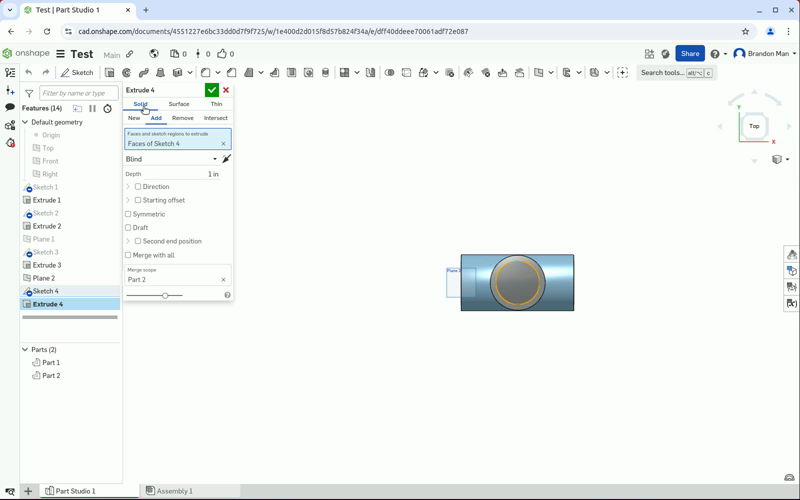
click(143, 106)
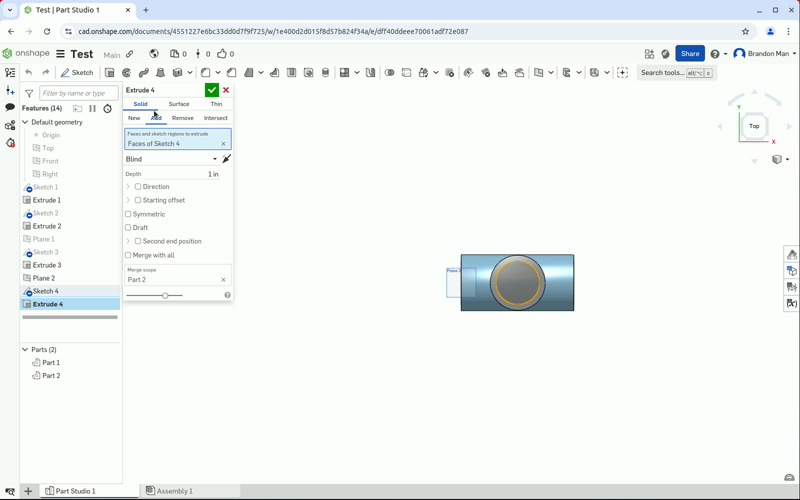
mouse_move(186, 120)
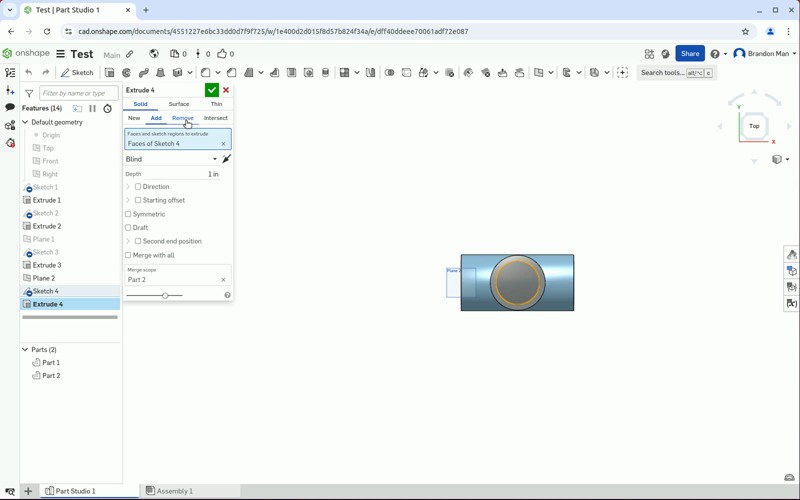
click(186, 120)
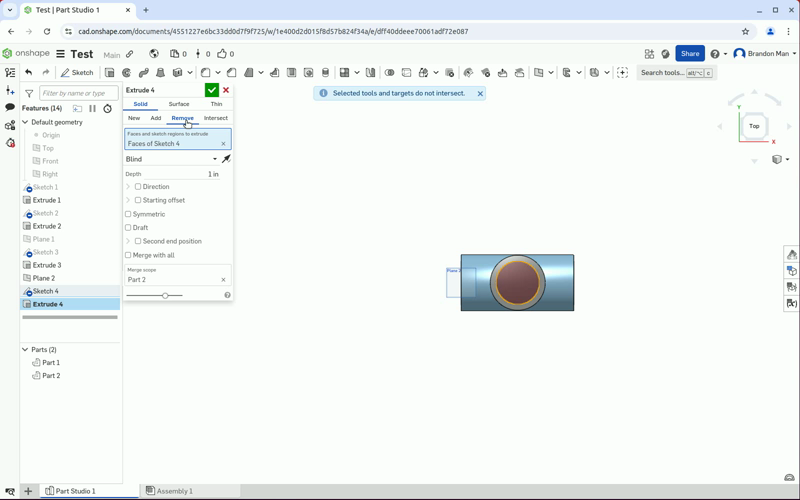
key(tab, 4)
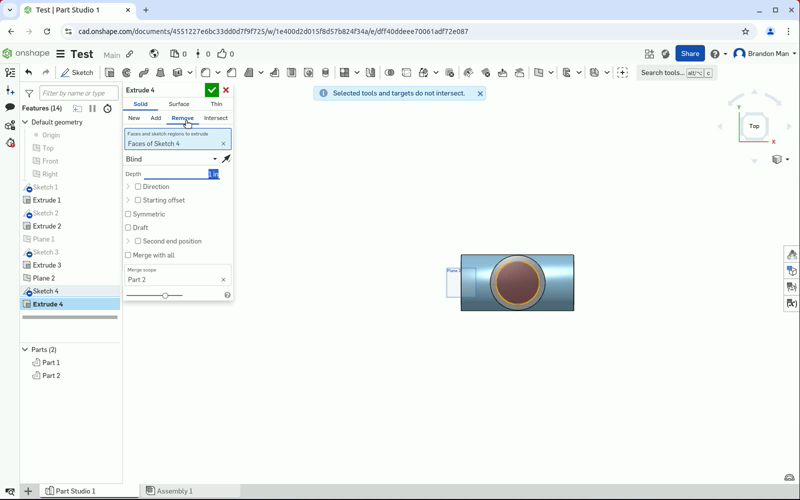
text(8.666)
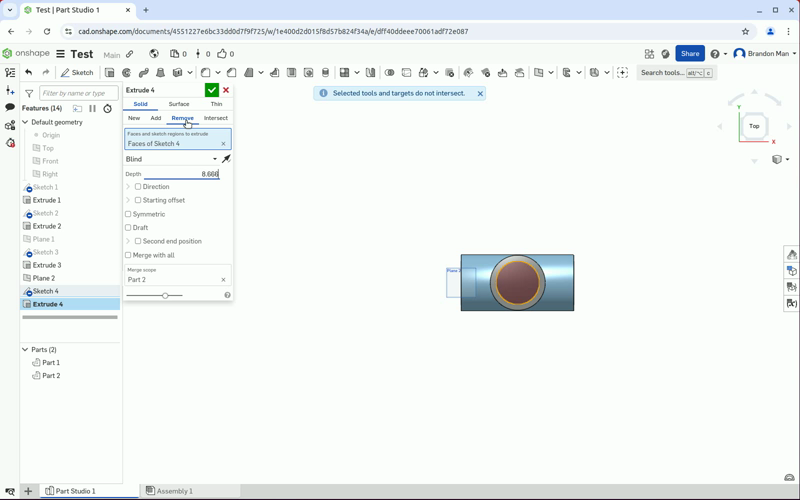
key(tab, 6)
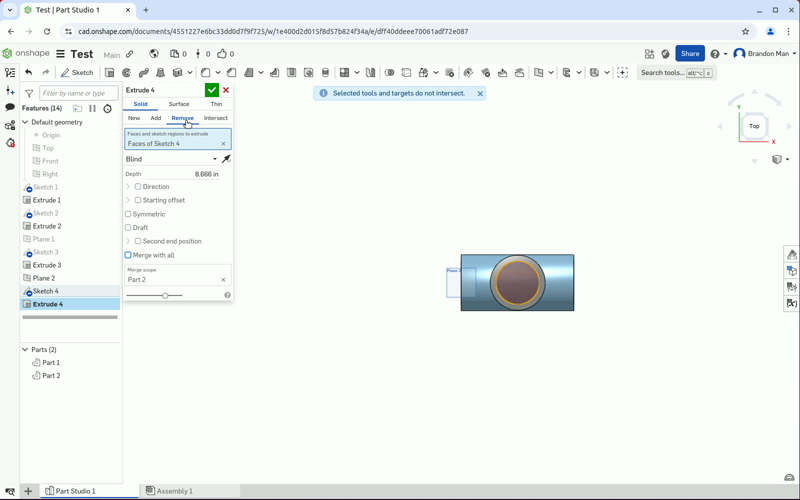
key(space)
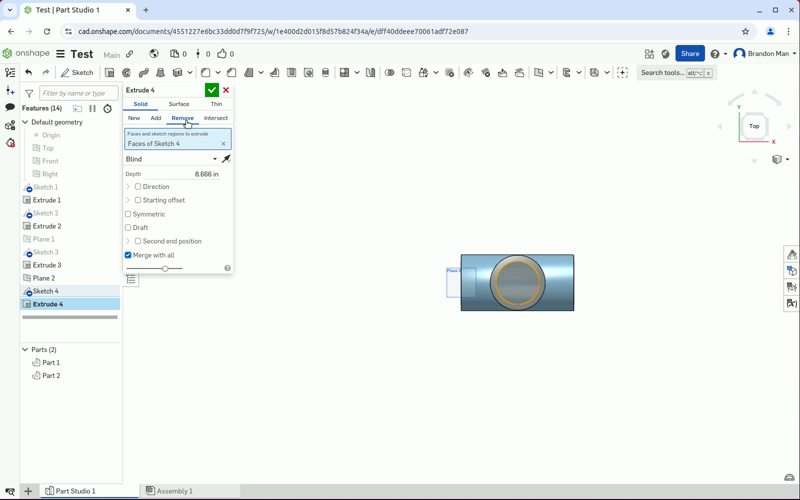
key(enter)
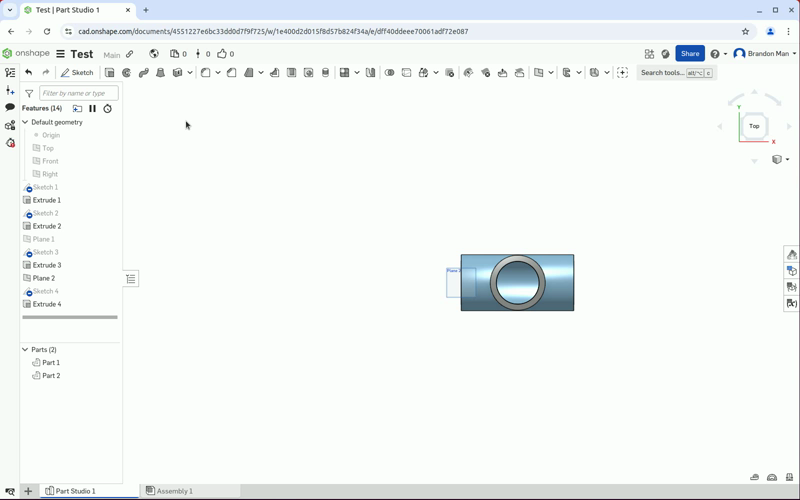
key(shift+h)
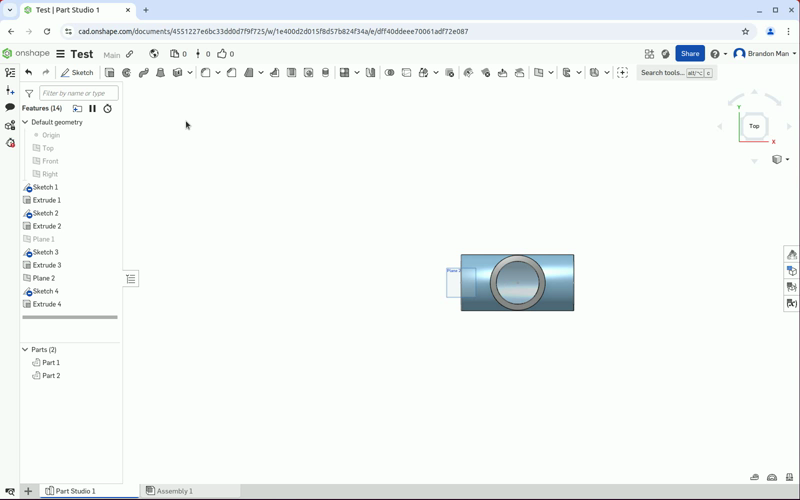
key(shift+h)
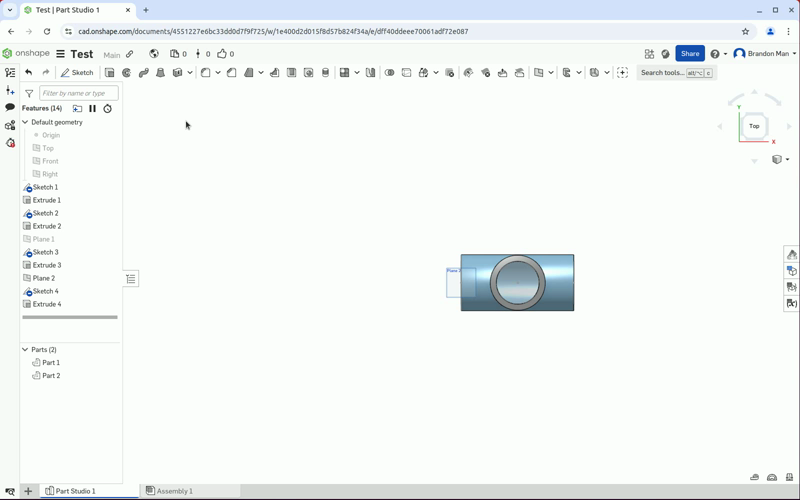
key(shift+7)
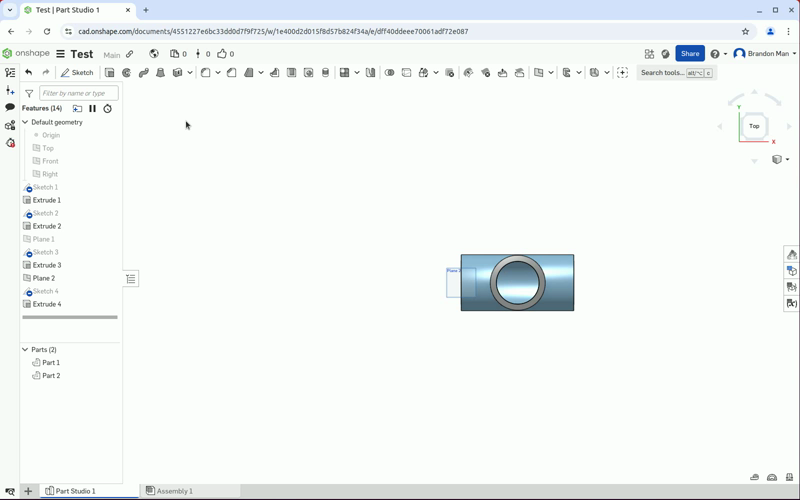
key(up, 3)
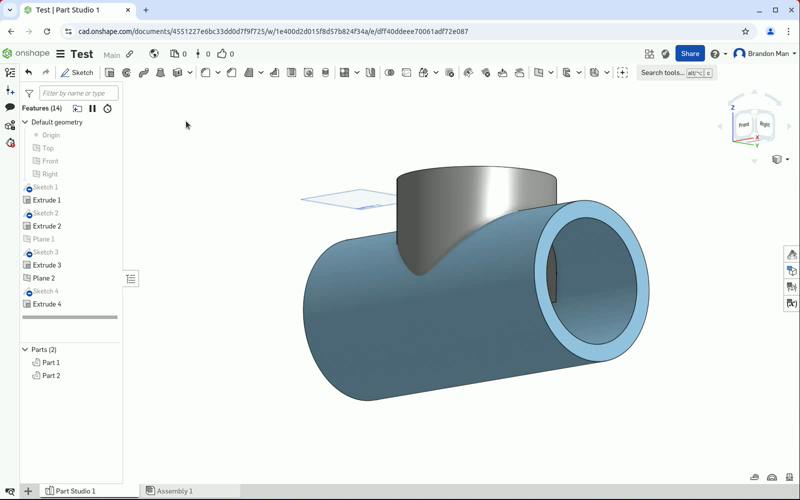
key(left, 3)
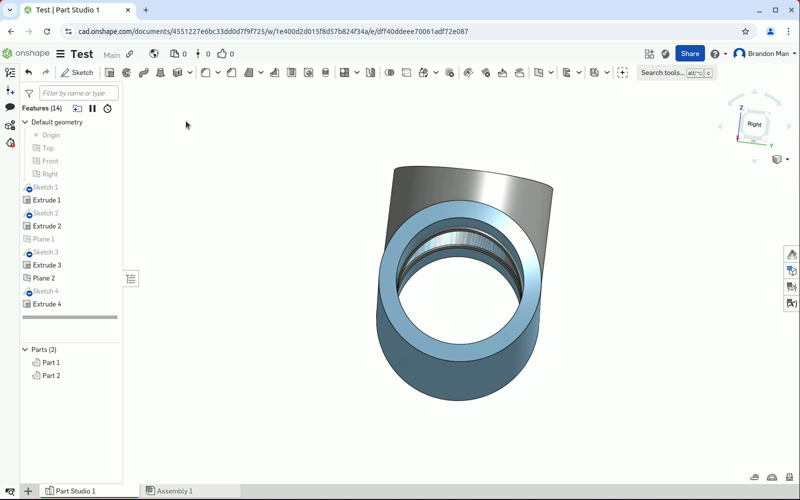
key(right, 3)
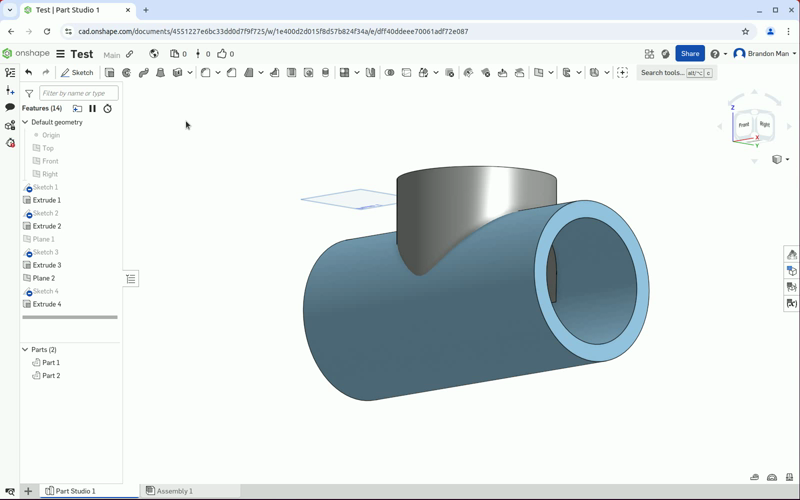
key(down, 3)
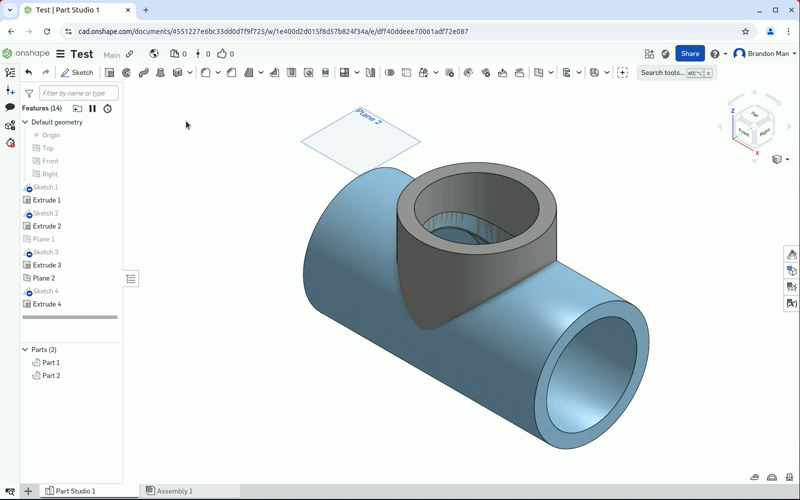
mouse_move(73, 189)
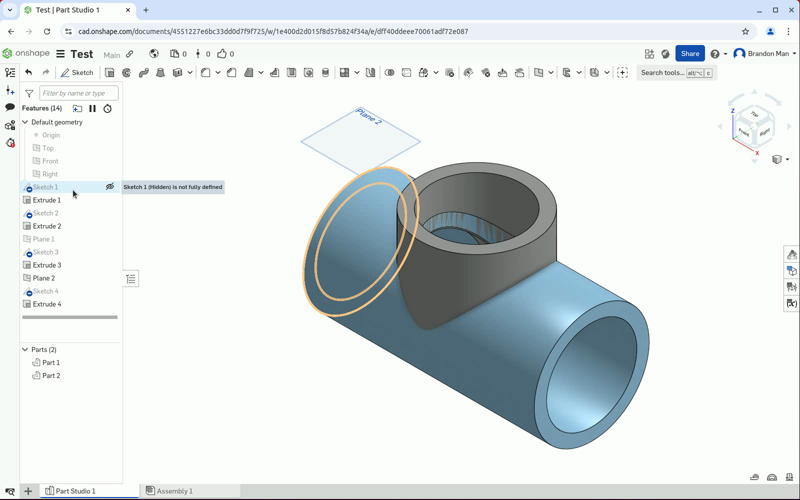
click(73, 189)